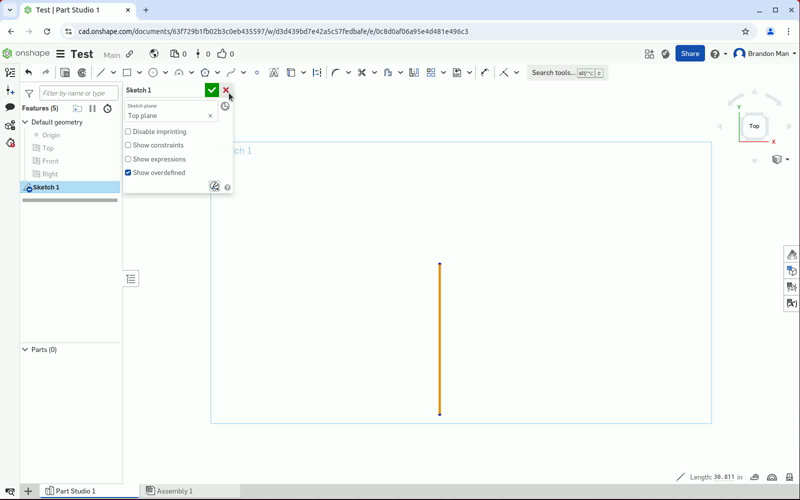
key(shift+h)
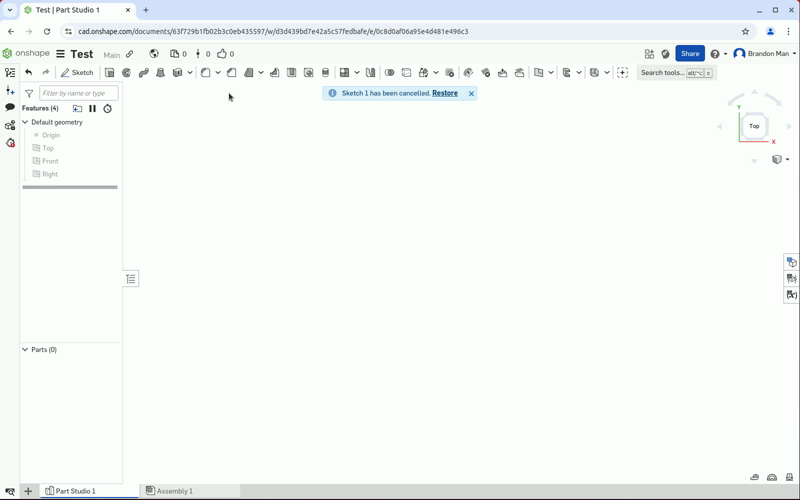
mouse_move(73, 352)
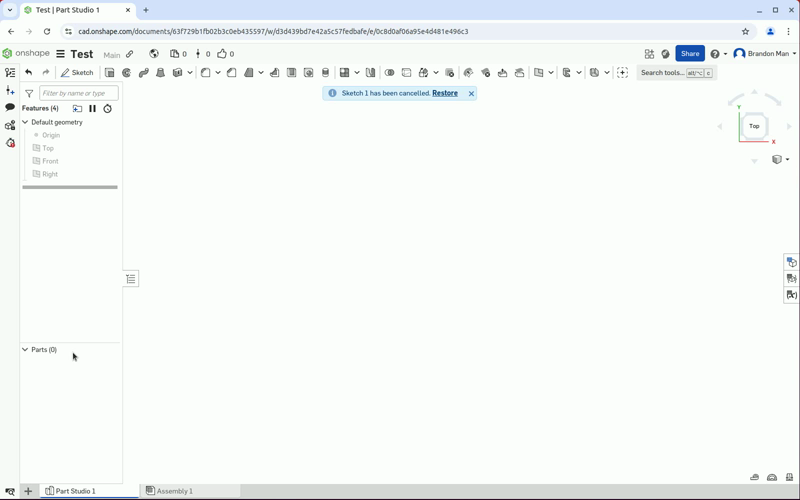
key(y)
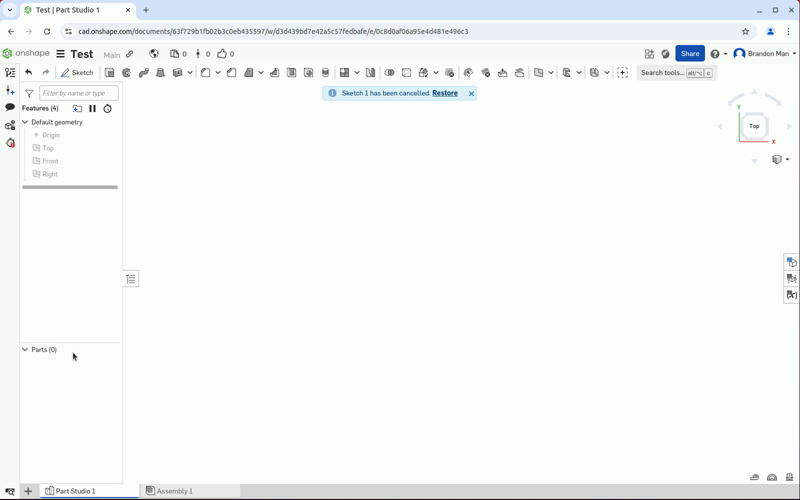
key(shift+p)
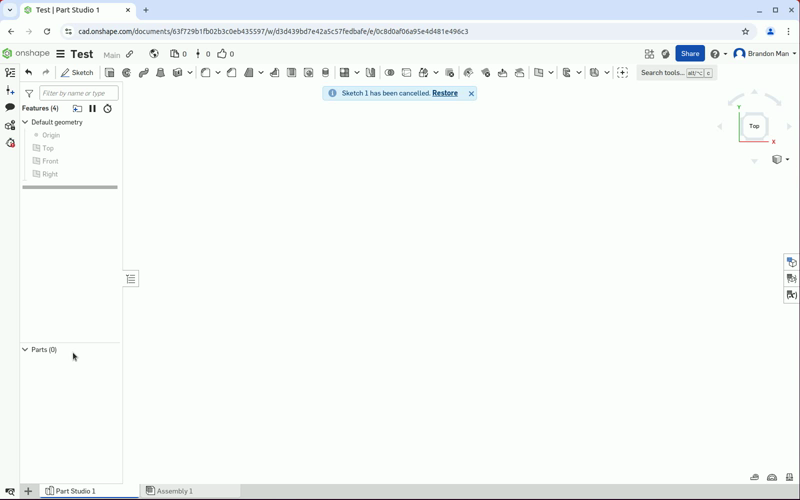
key(space)
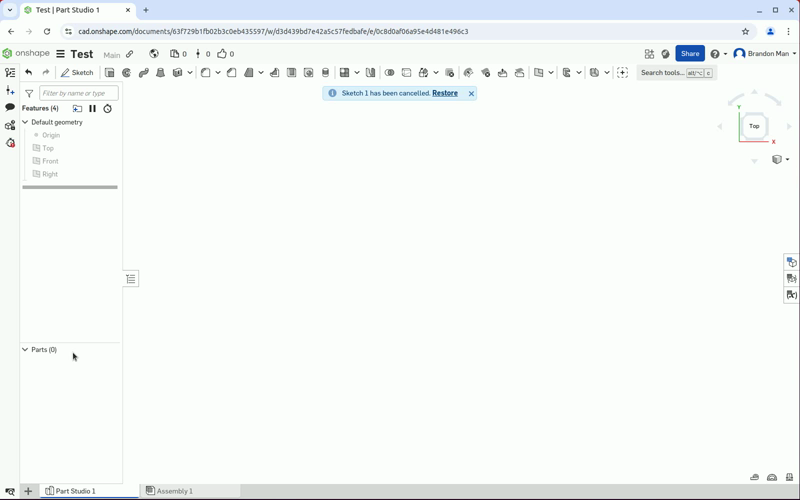
key_down(shift)
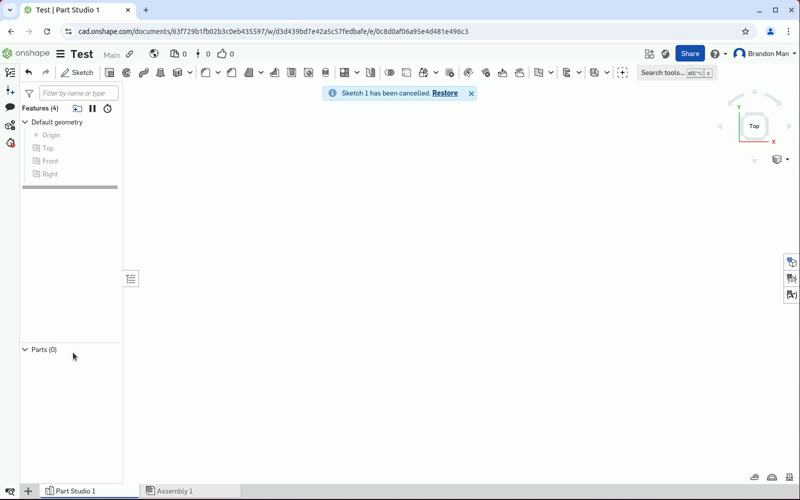
key(up)
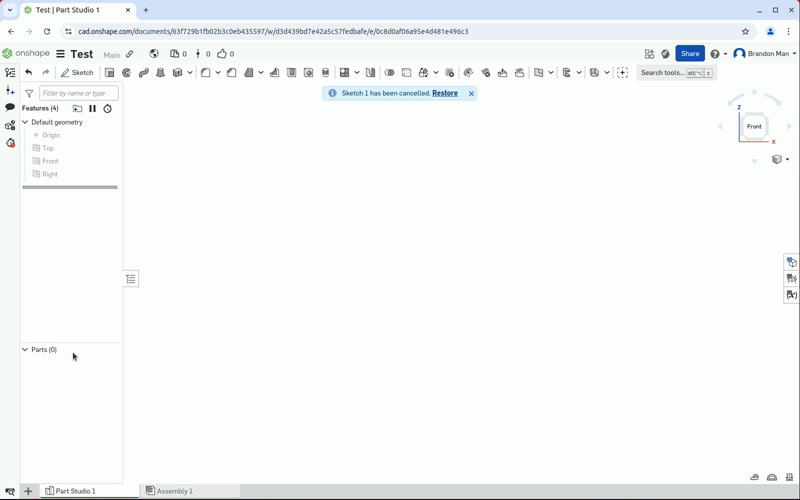
key_up(shift)
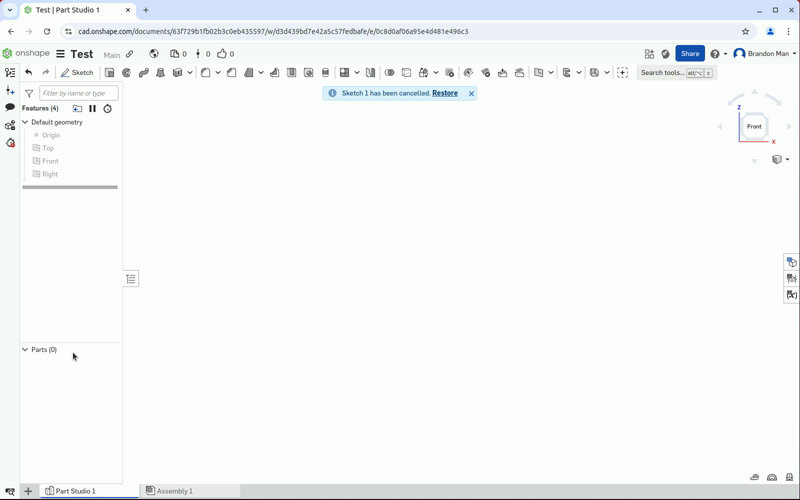
mouse_move(73, 352)
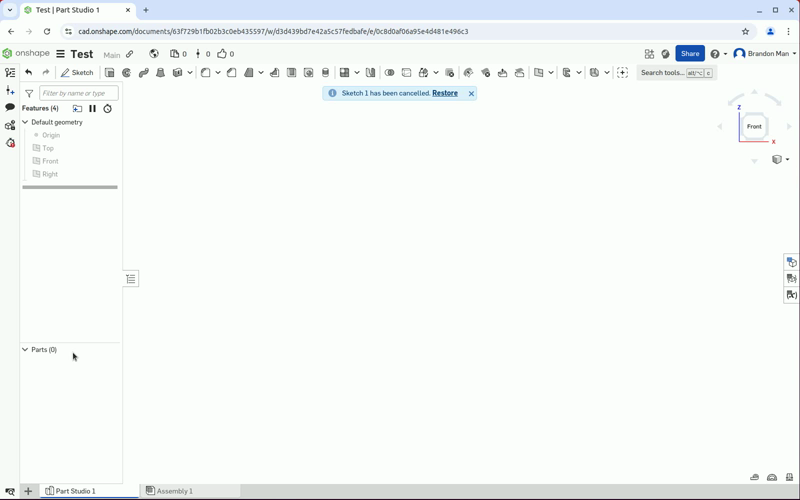
key(shift+y)
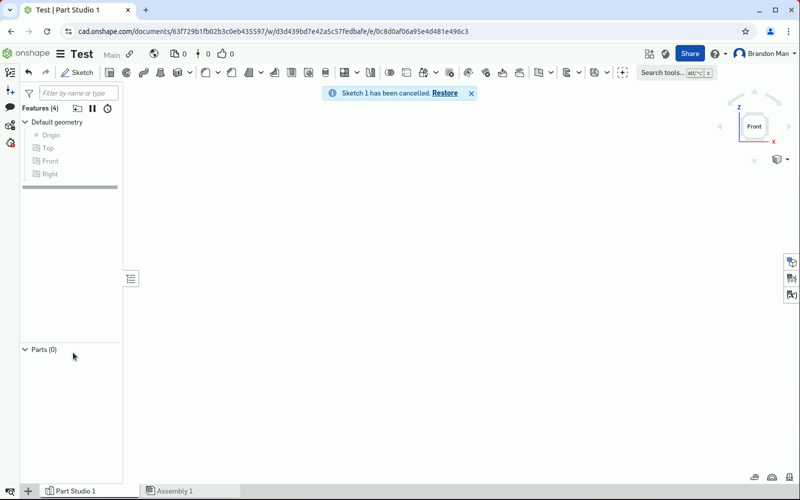
key(shift+s)
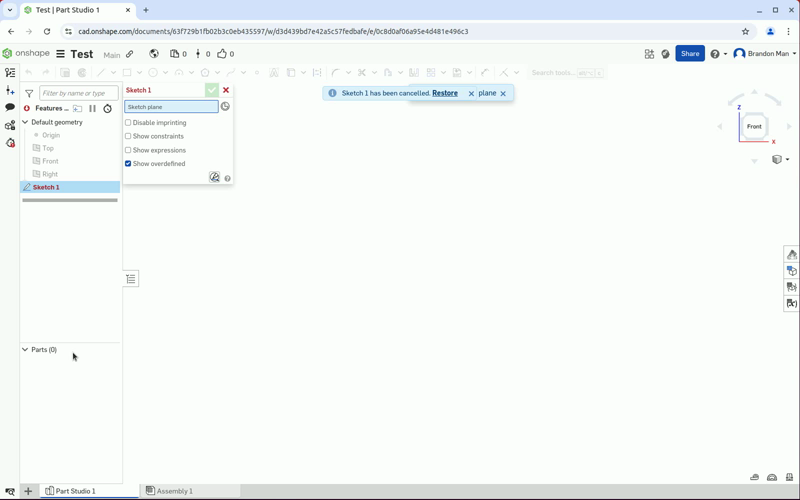
mouse_move(73, 163)
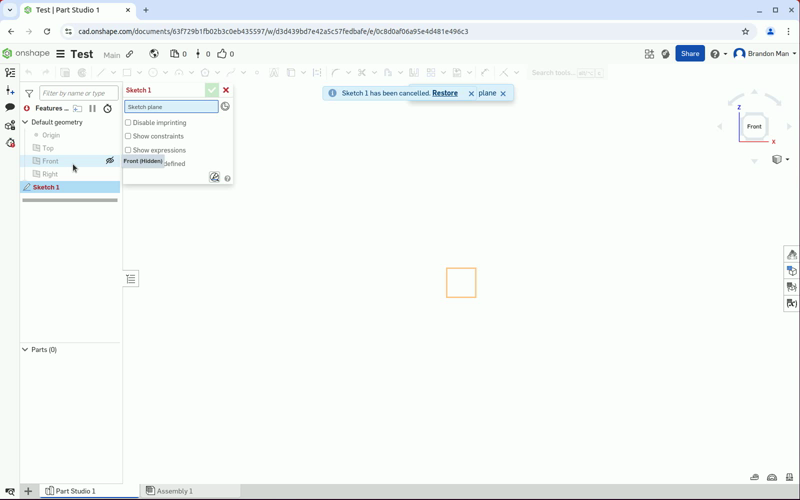
click(73, 163)
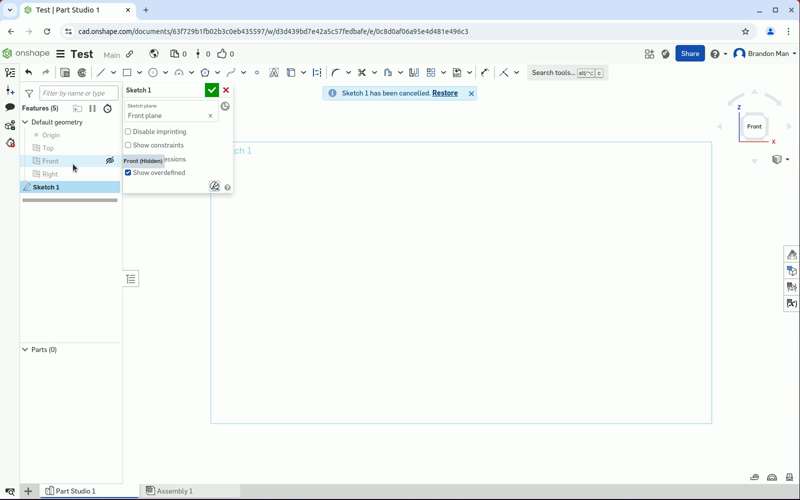
mouse_move(73, 352)
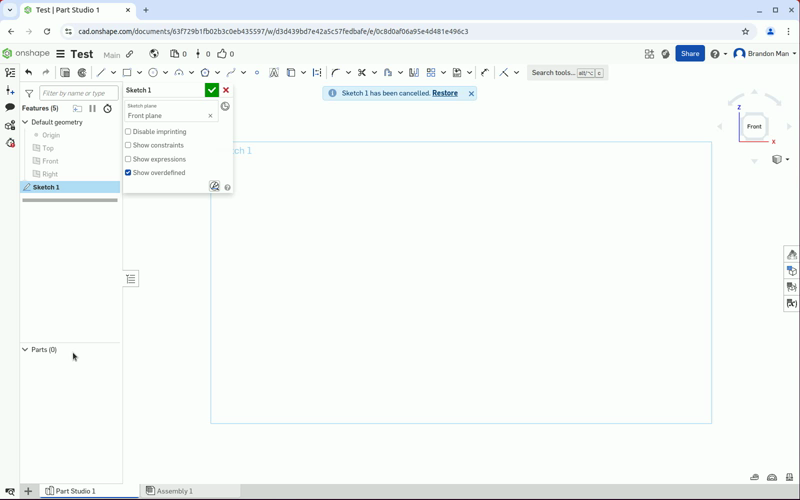
key(y)
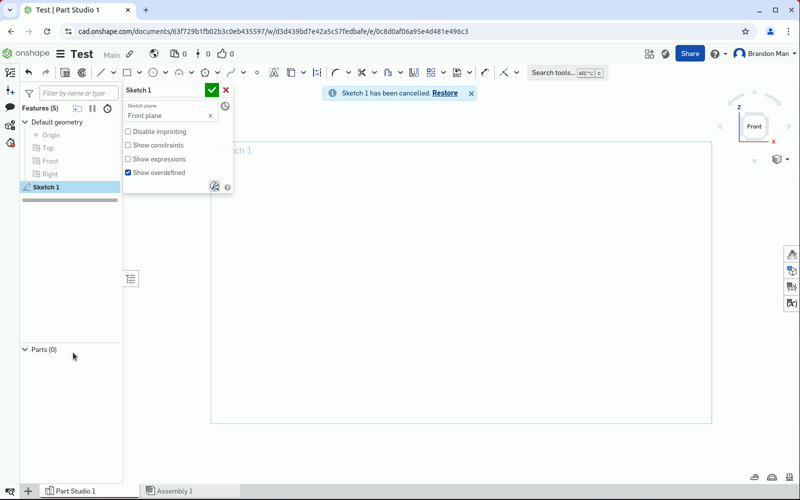
key(l)
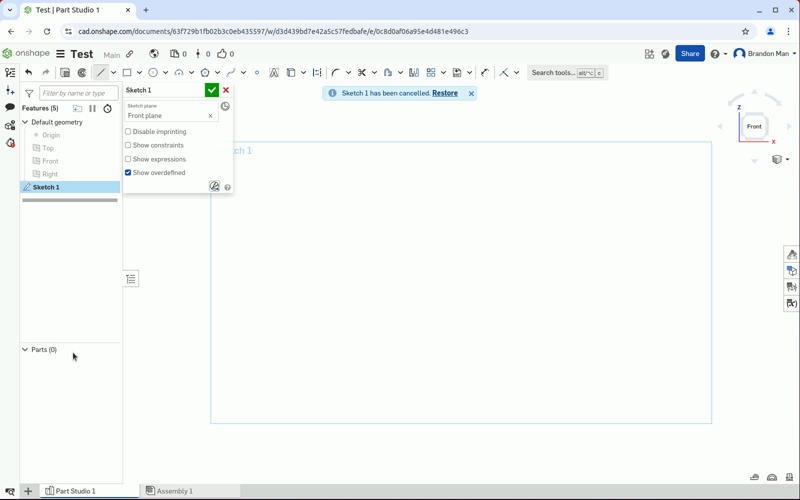
key_down(shift)
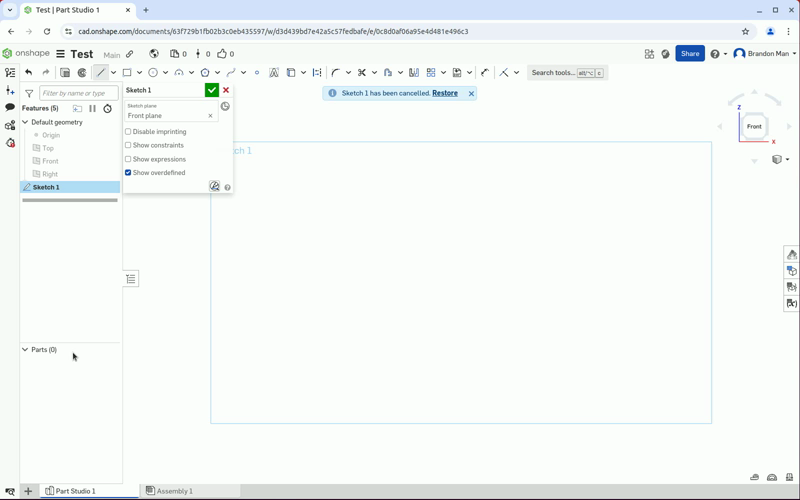
mouse_move(445, 282)
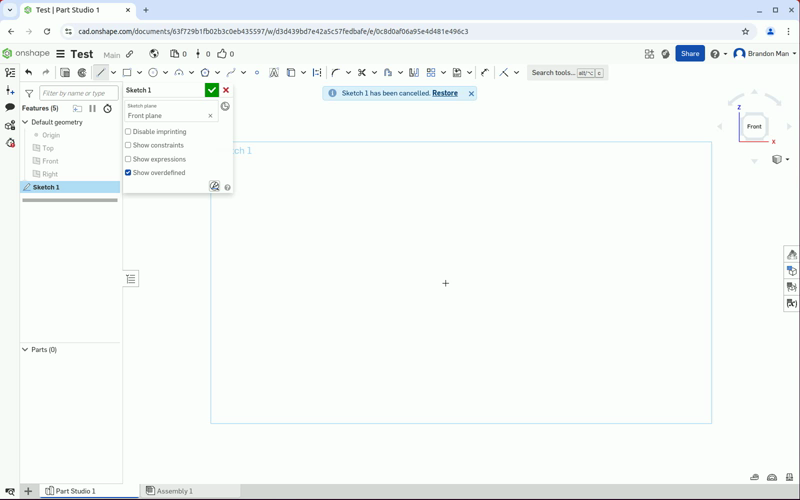
click(445, 282)
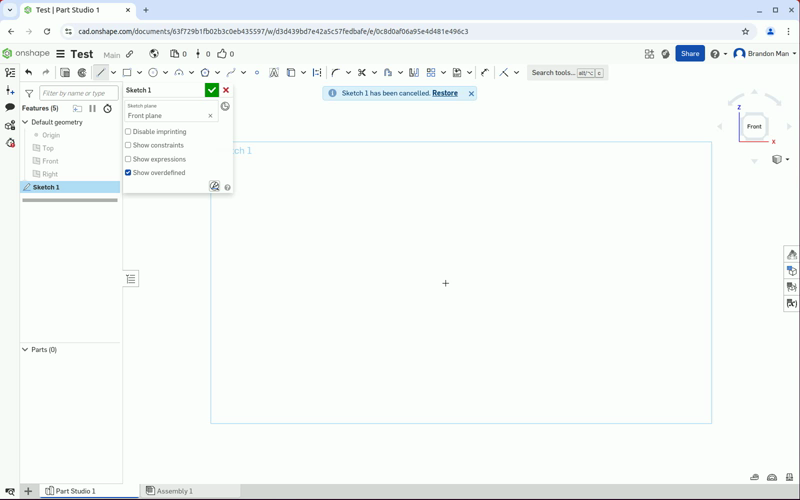
key_up(shift)
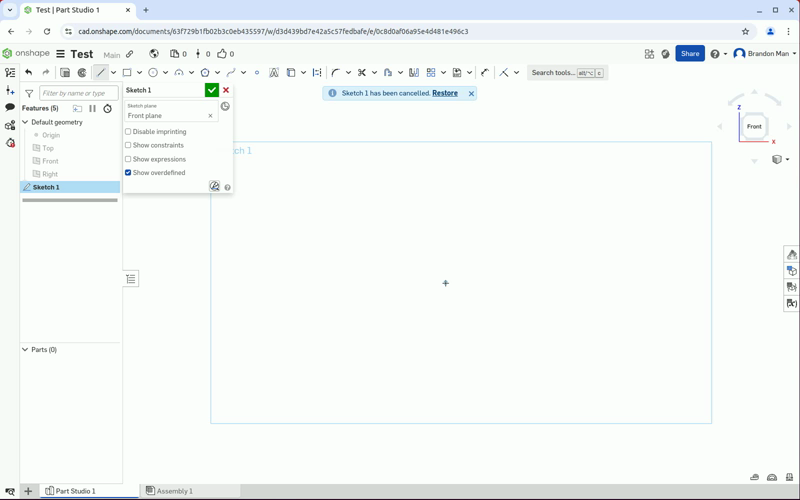
key_down(shift)
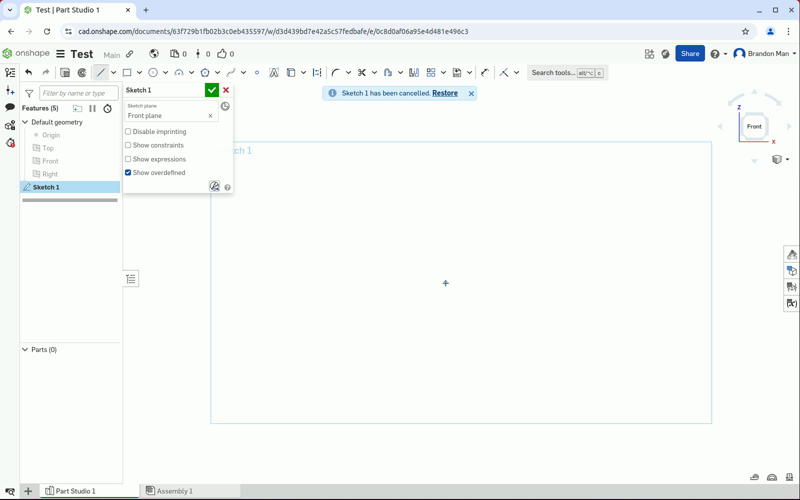
mouse_move(475, 282)
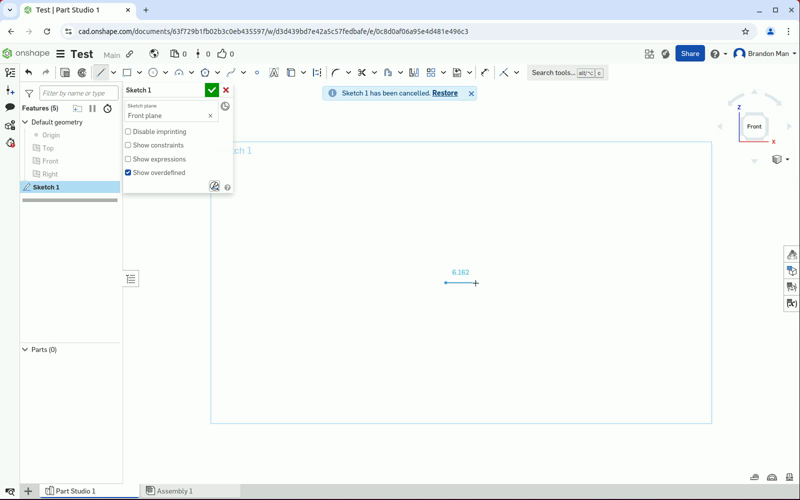
mouse_move(460, 282)
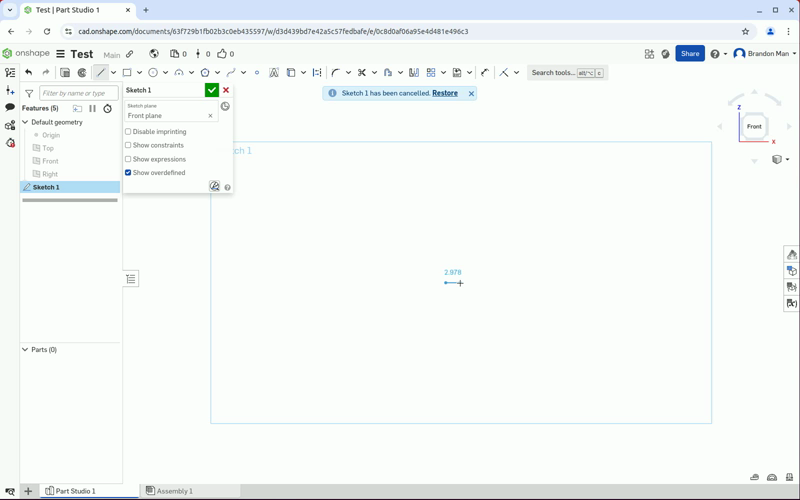
click(460, 282)
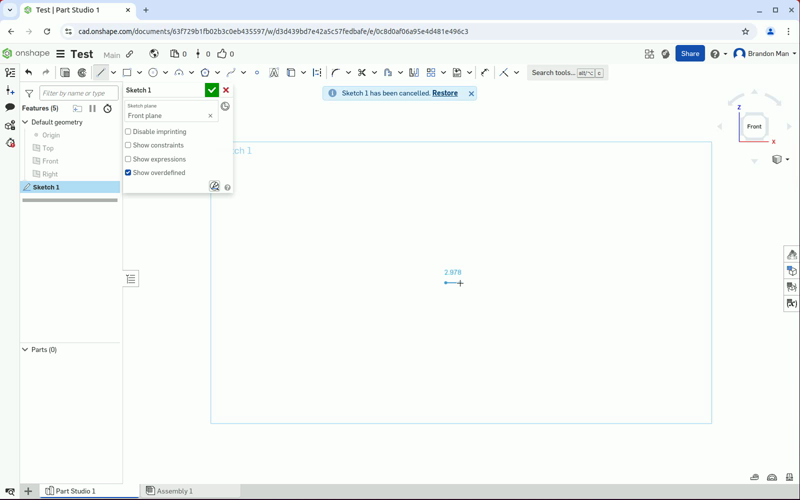
key_up(shift)
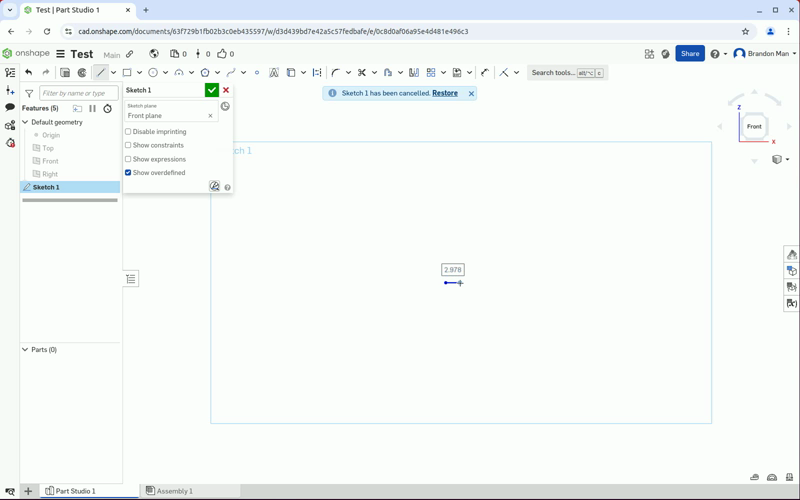
key_down(shift)
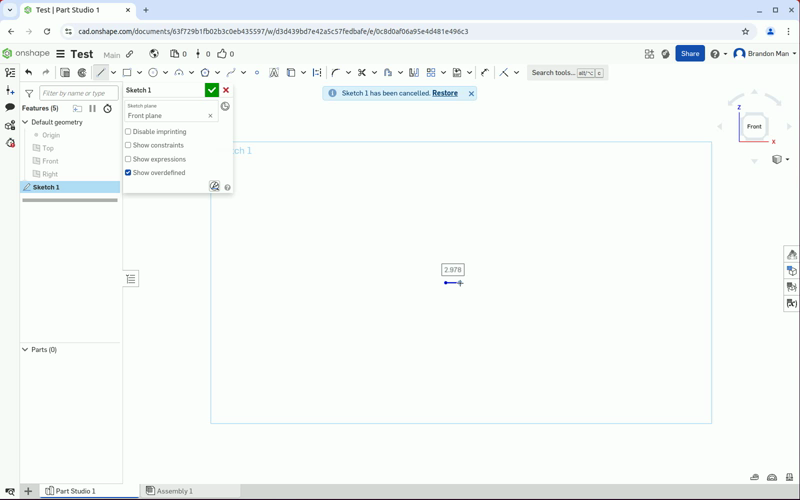
mouse_move(490, 282)
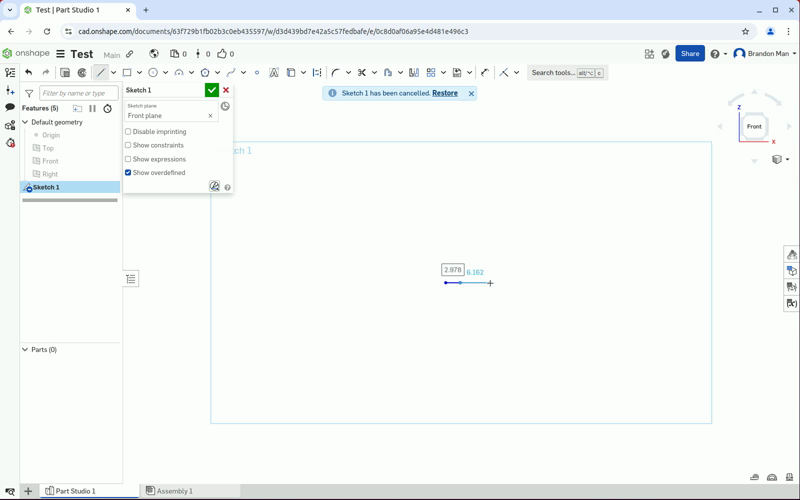
mouse_move(470, 260)
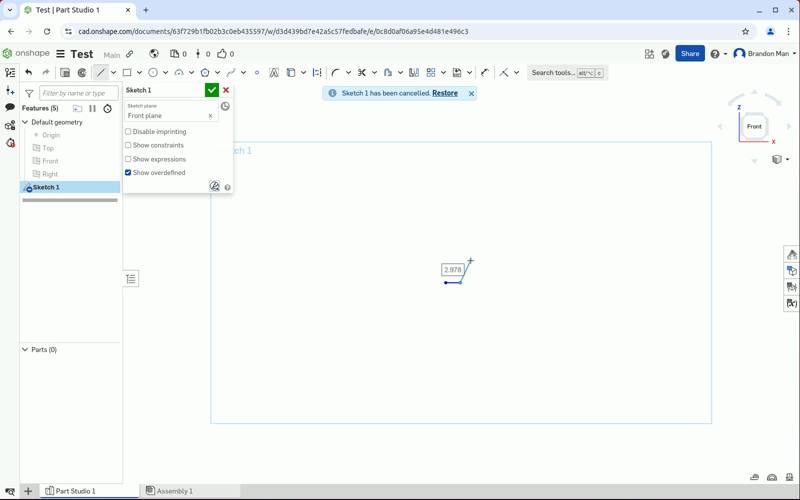
click(470, 260)
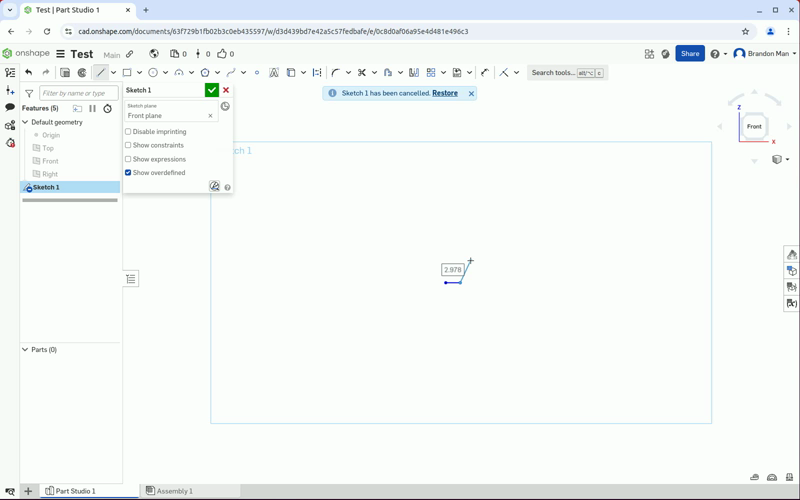
key_up(shift)
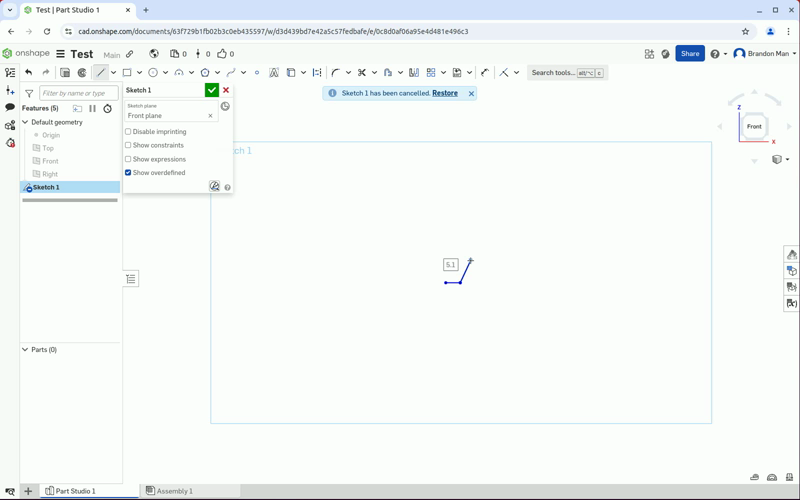
key_down(shift)
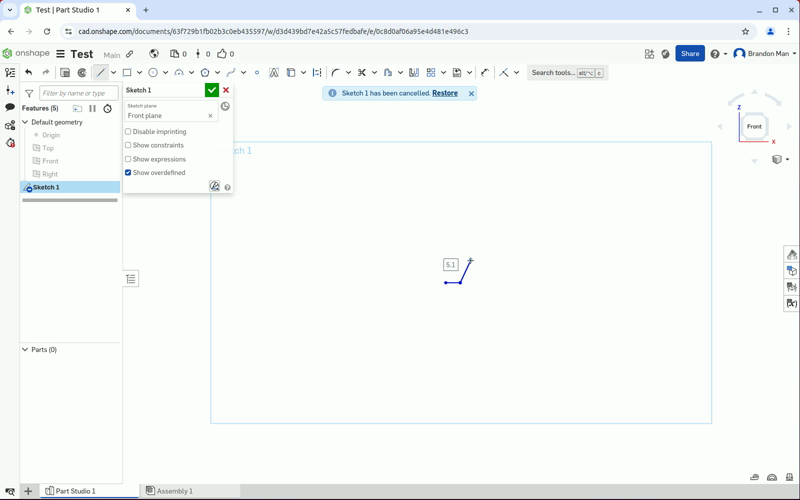
mouse_move(501, 260)
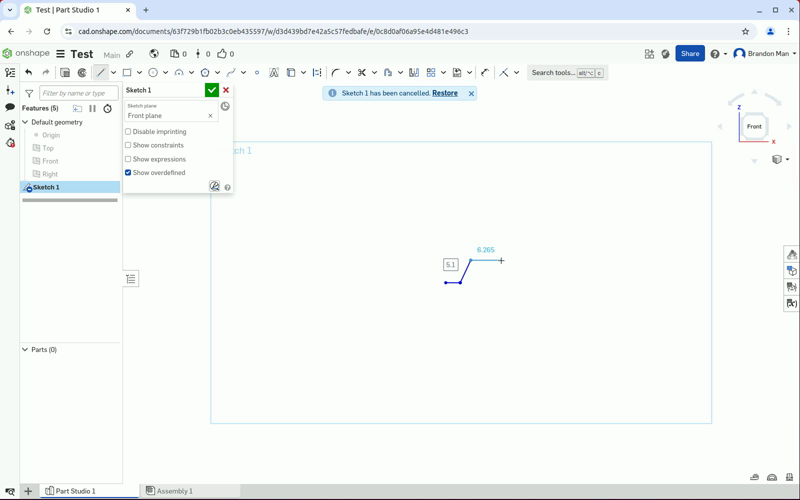
mouse_move(460, 260)
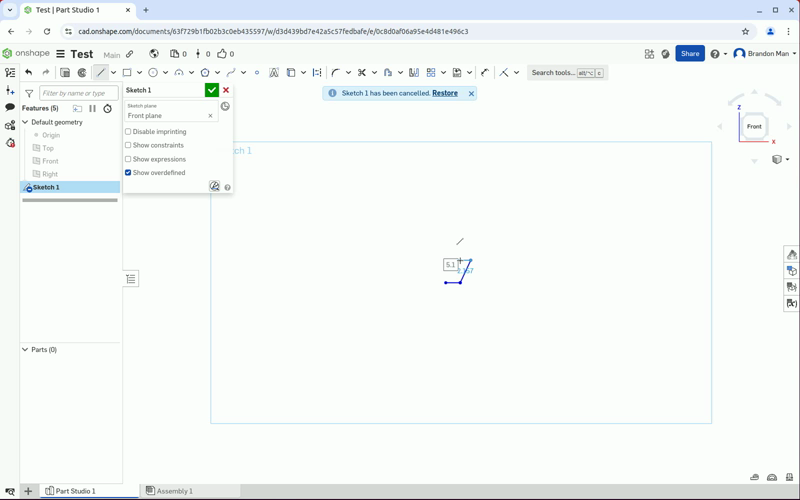
click(460, 260)
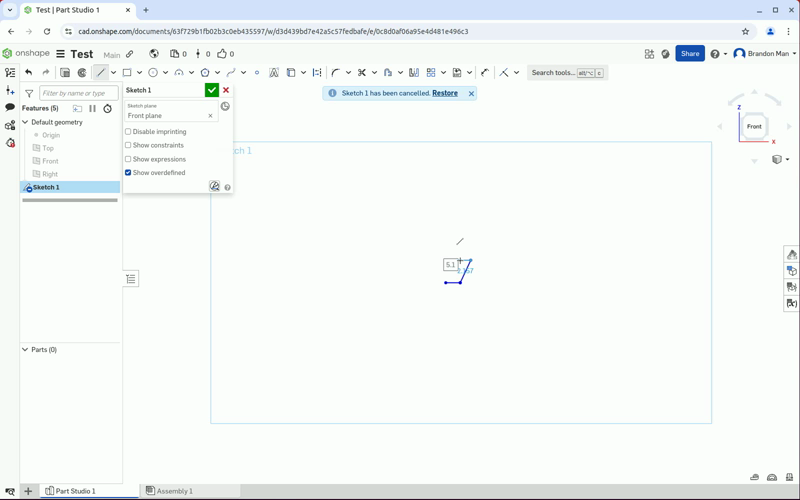
key_up(shift)
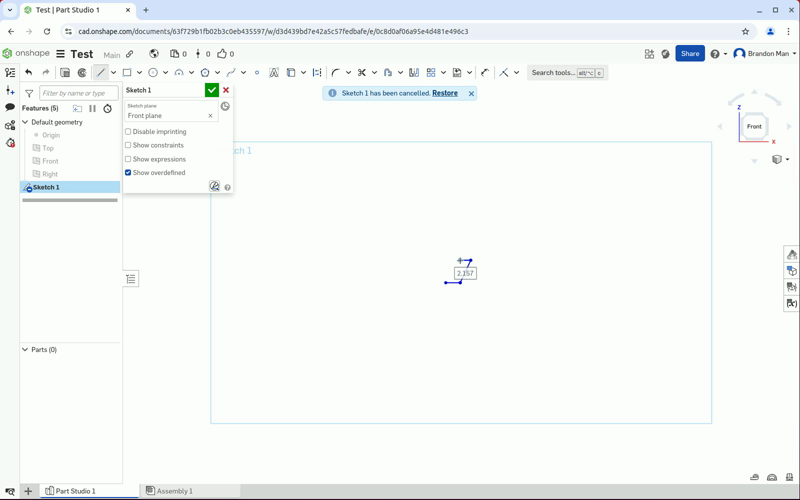
key_down(shift)
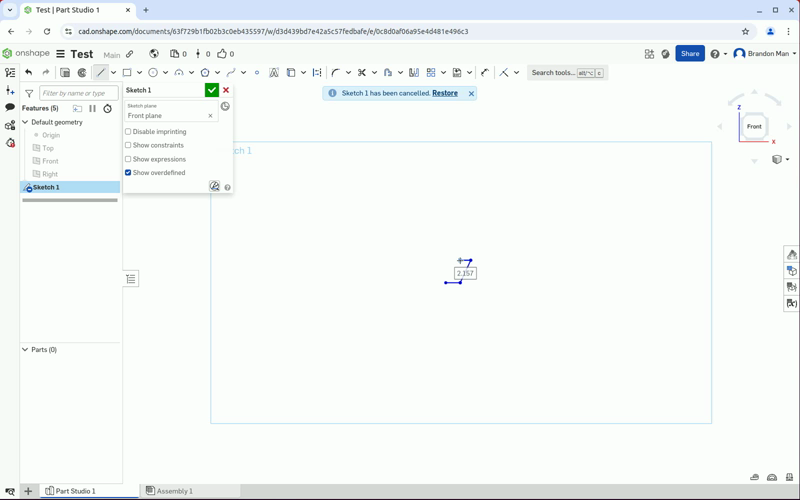
mouse_move(490, 260)
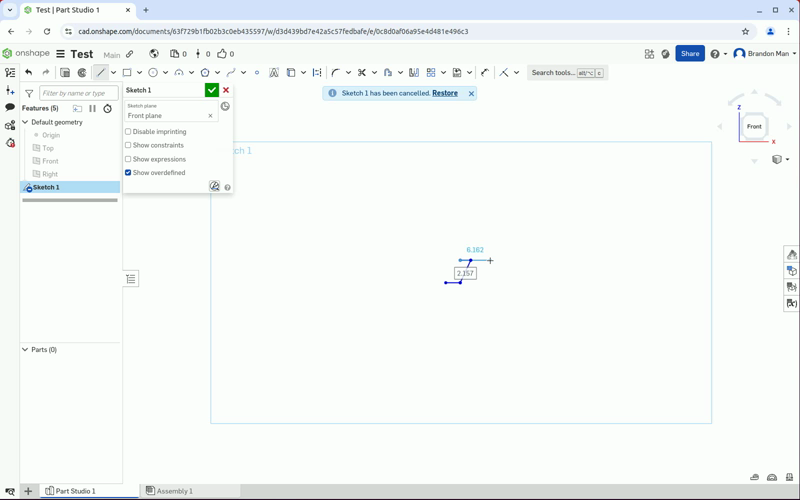
mouse_move(460, 248)
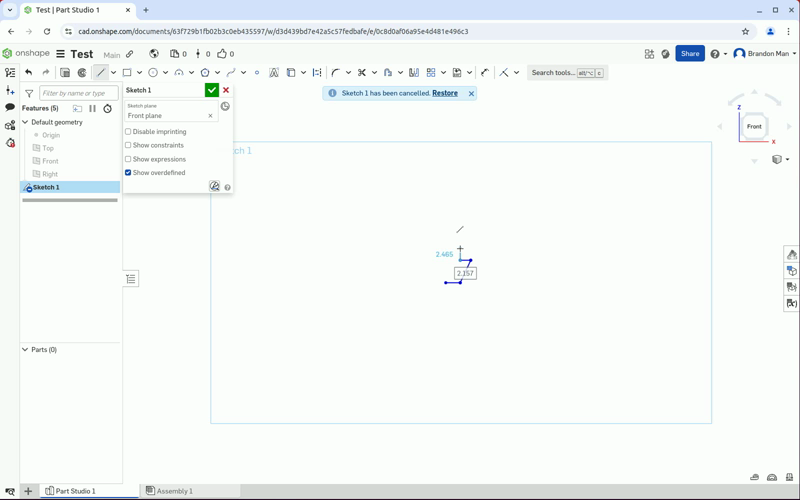
click(460, 248)
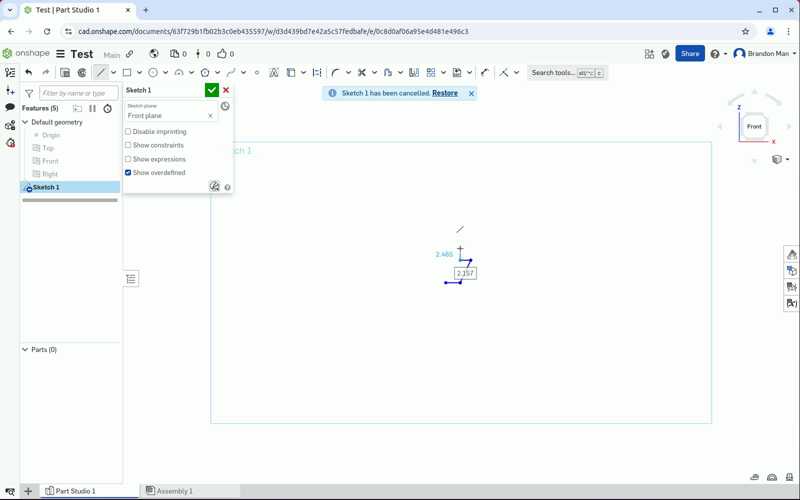
key_up(shift)
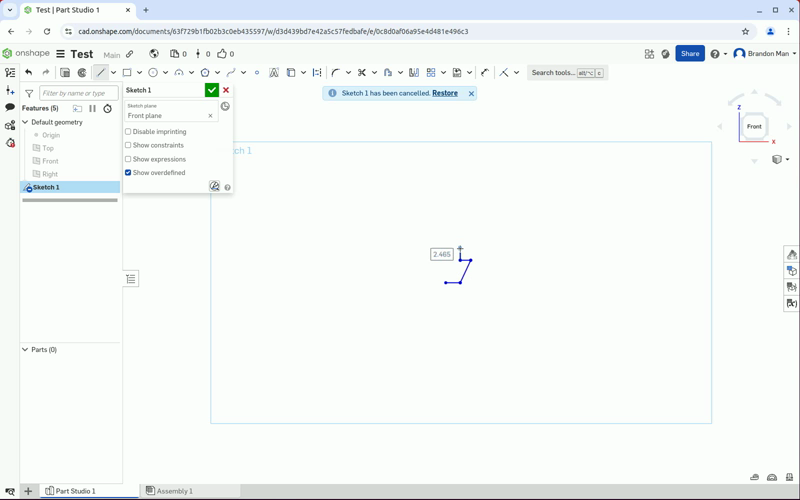
key_down(shift)
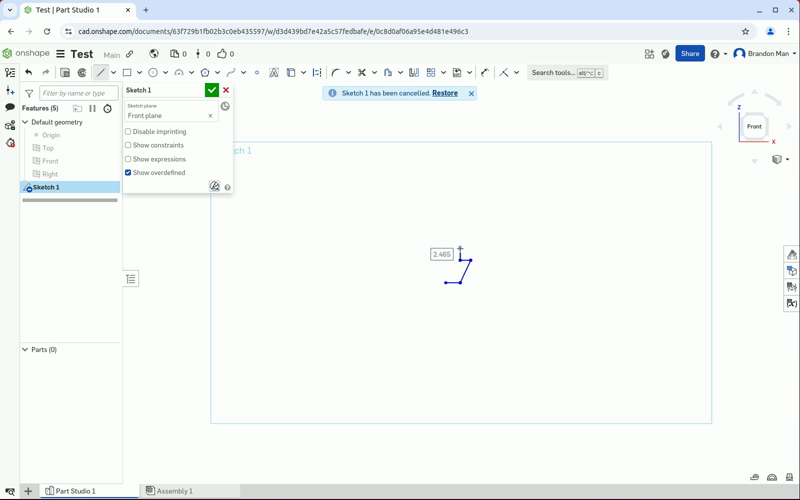
mouse_move(573, 248)
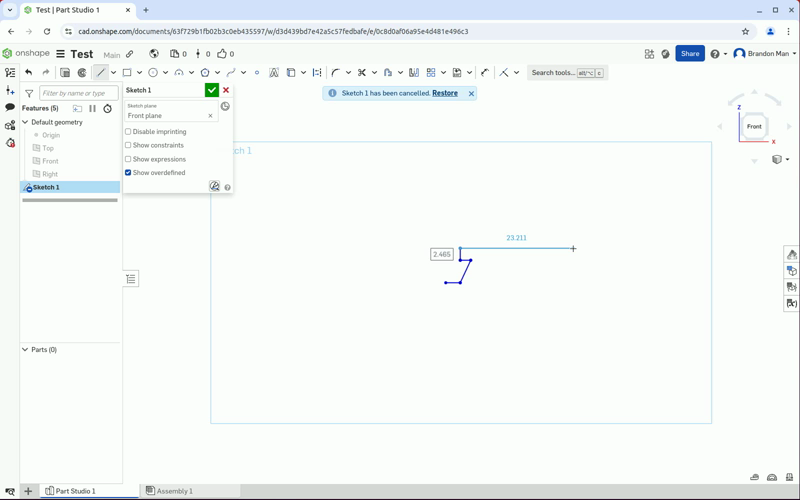
click(573, 248)
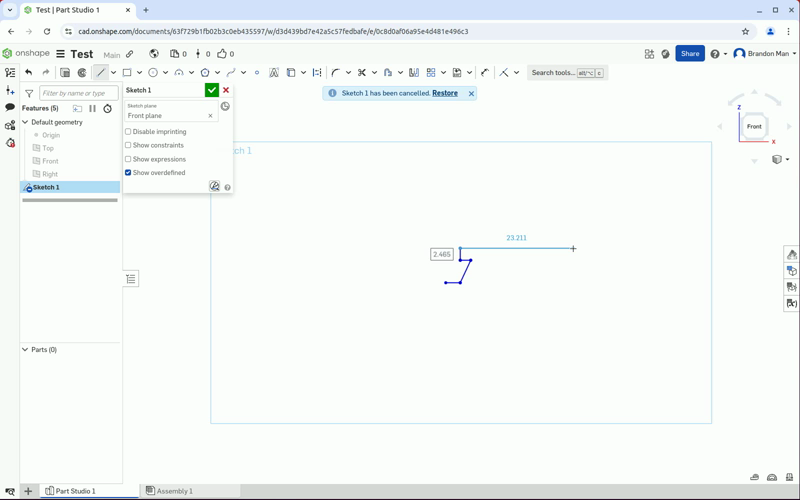
key_up(shift)
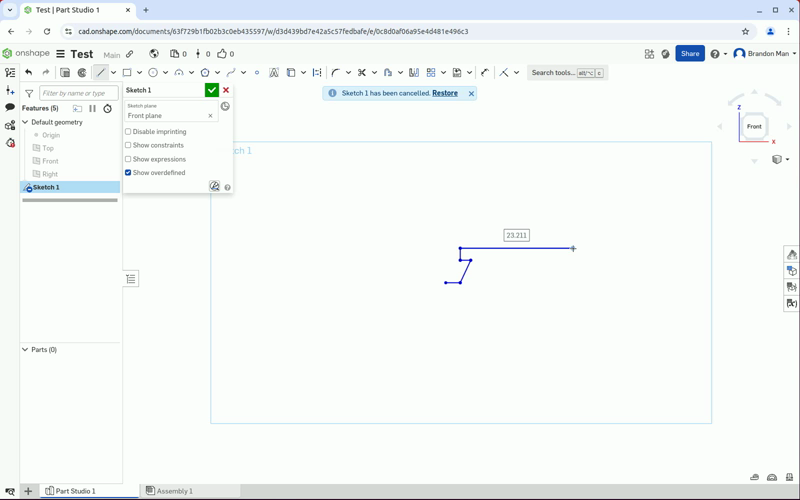
key_down(shift)
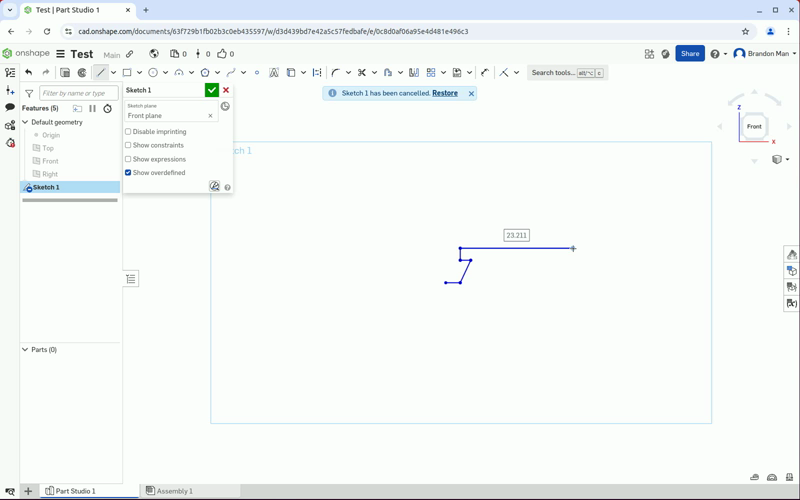
mouse_move(589, 248)
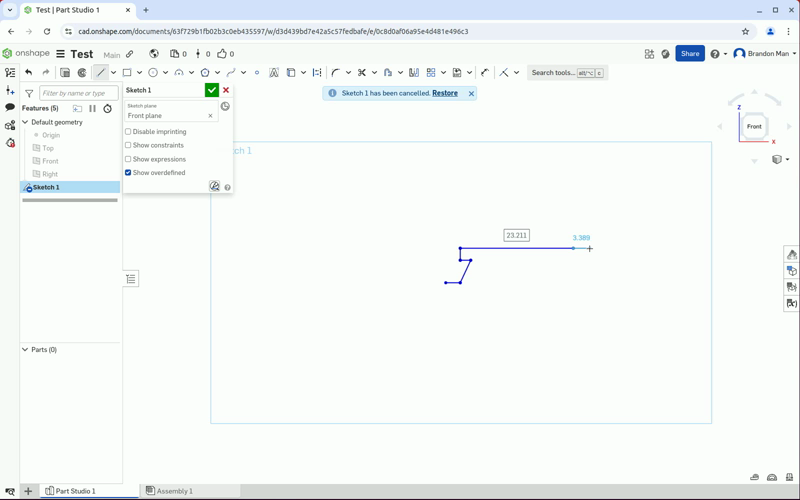
mouse_move(573, 238)
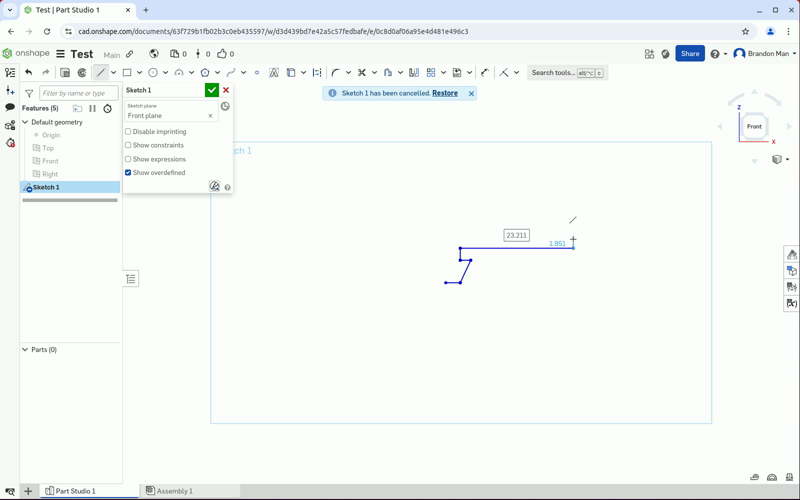
click(573, 238)
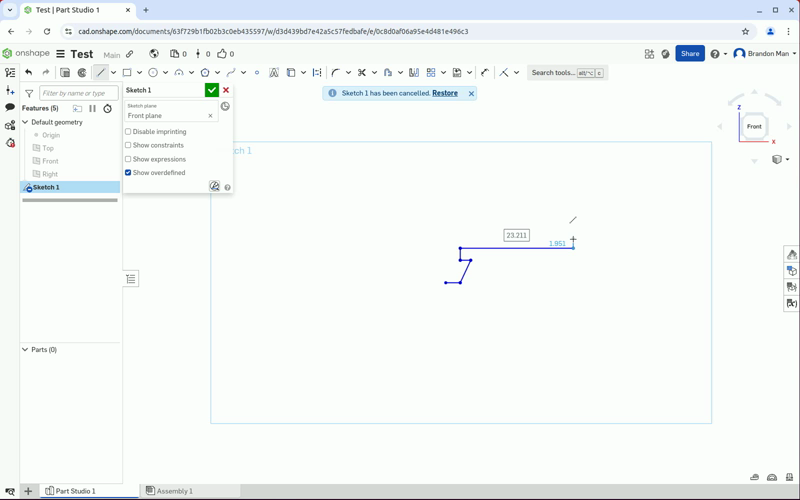
key_up(shift)
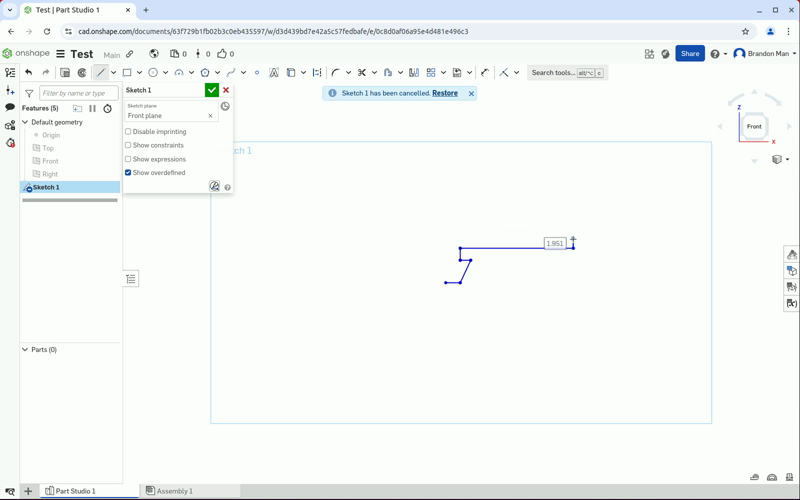
key_down(shift)
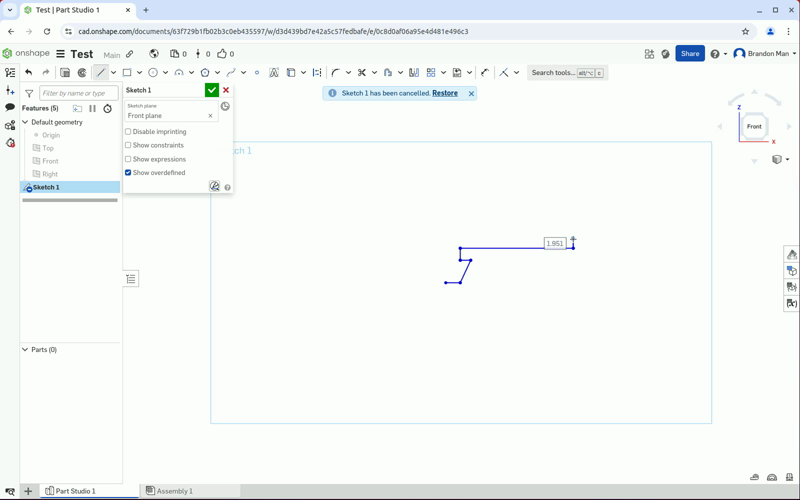
mouse_move(460, 238)
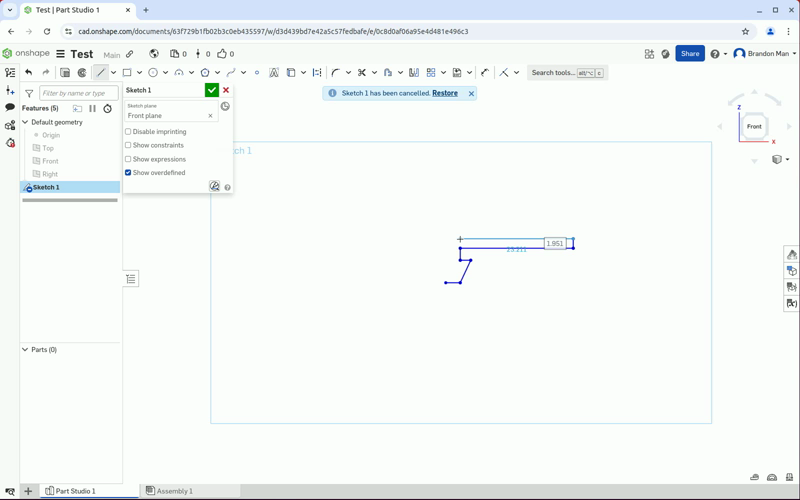
click(460, 238)
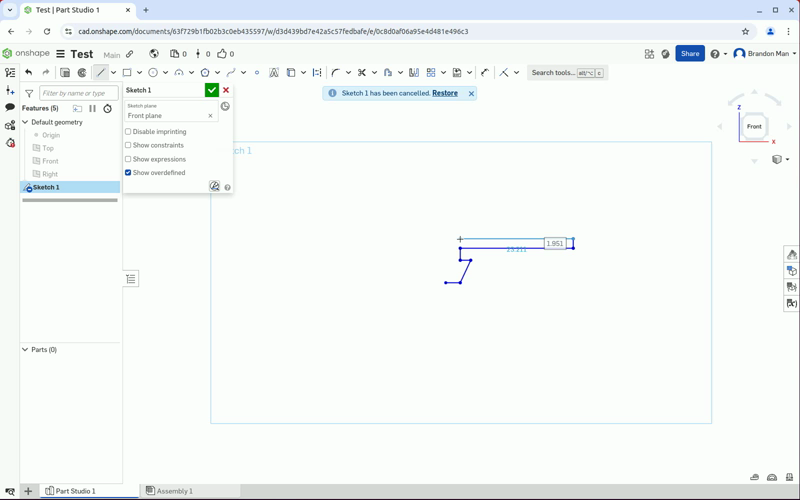
key_up(shift)
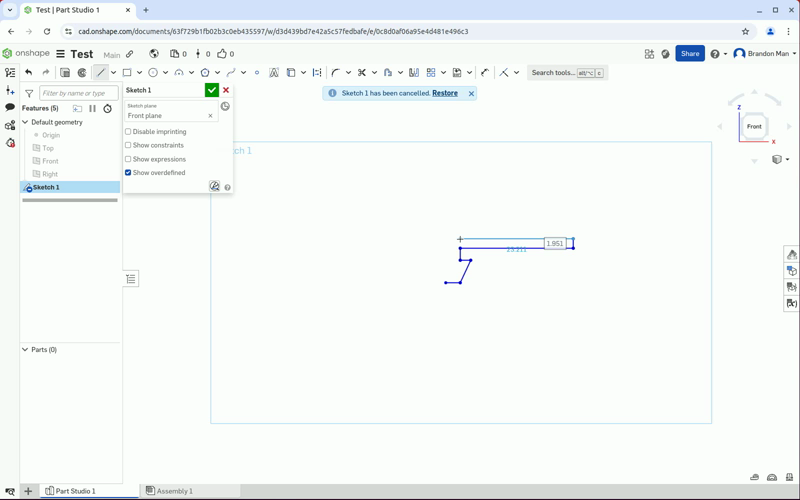
key_down(shift)
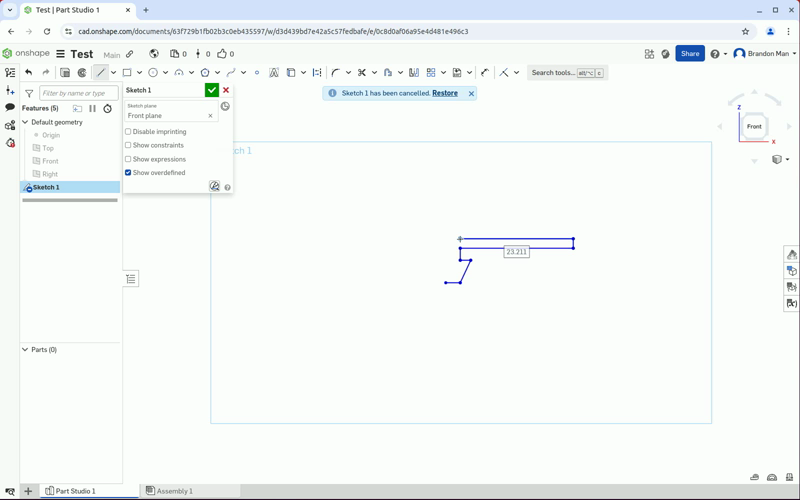
mouse_move(490, 238)
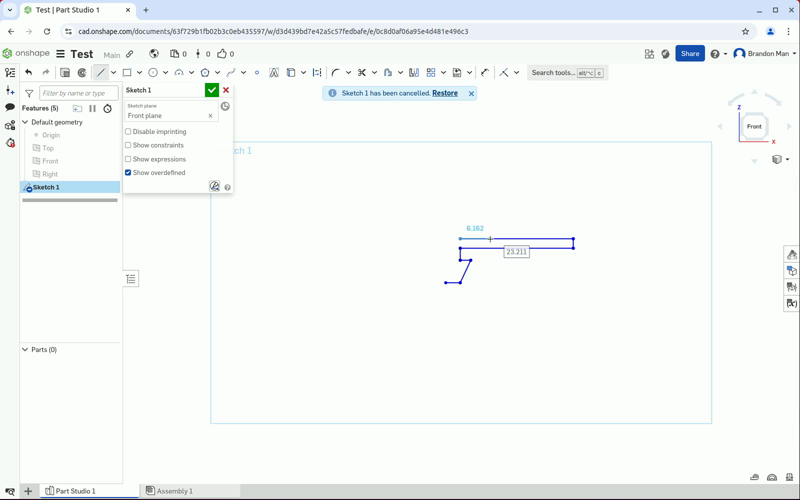
mouse_move(445, 253)
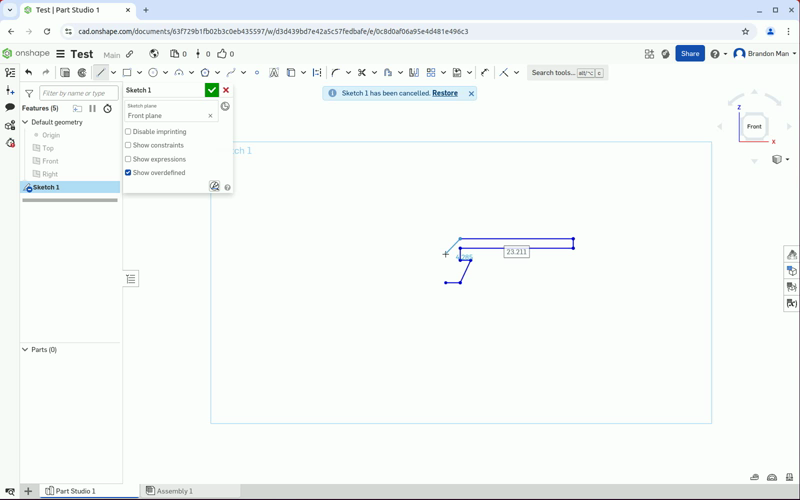
click(445, 253)
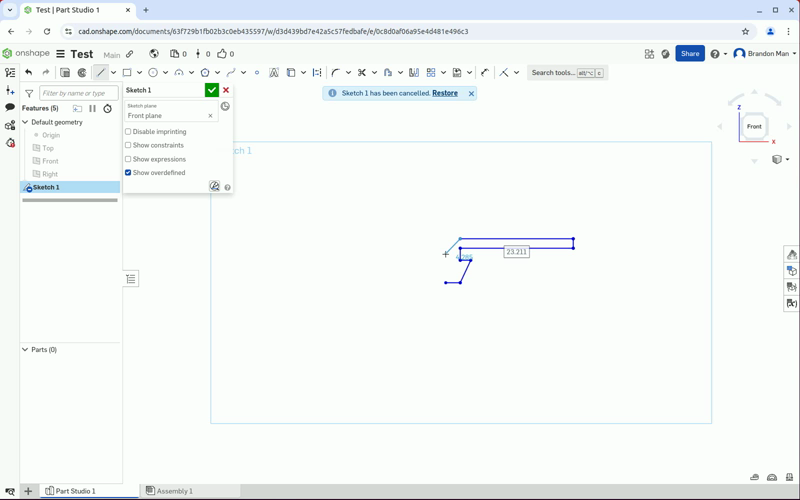
key_up(shift)
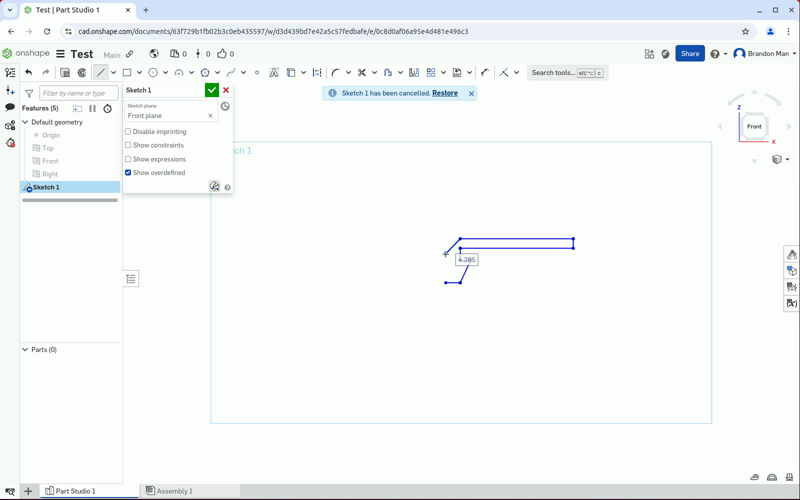
key_down(shift)
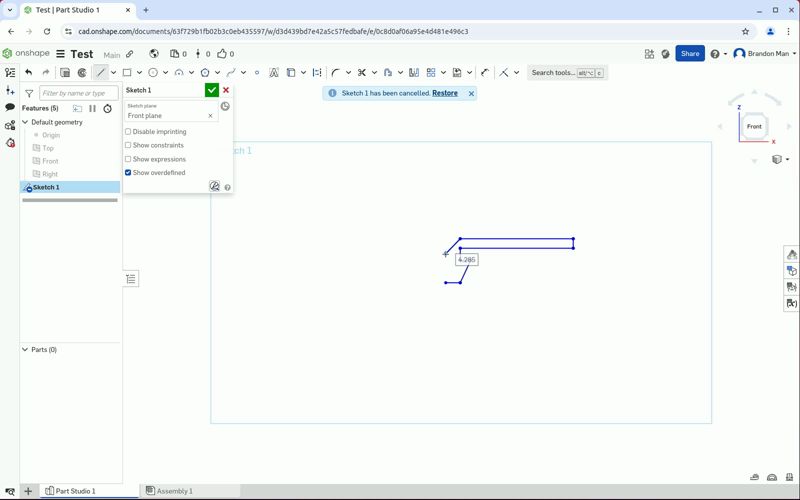
mouse_move(475, 253)
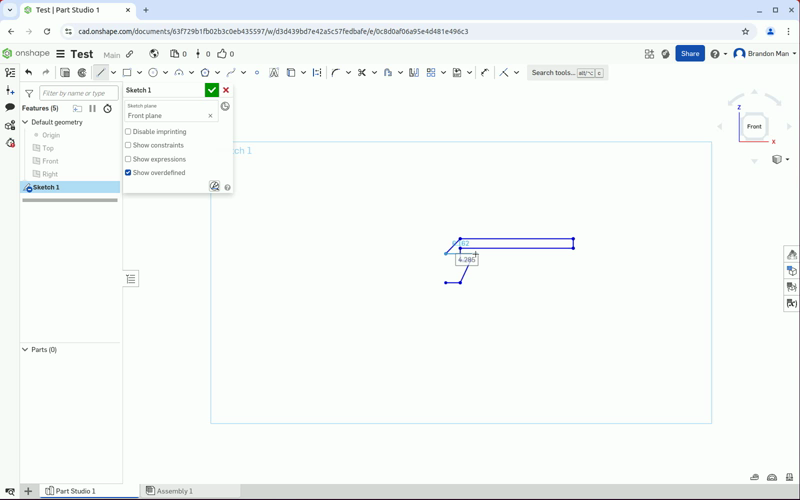
mouse_move(445, 260)
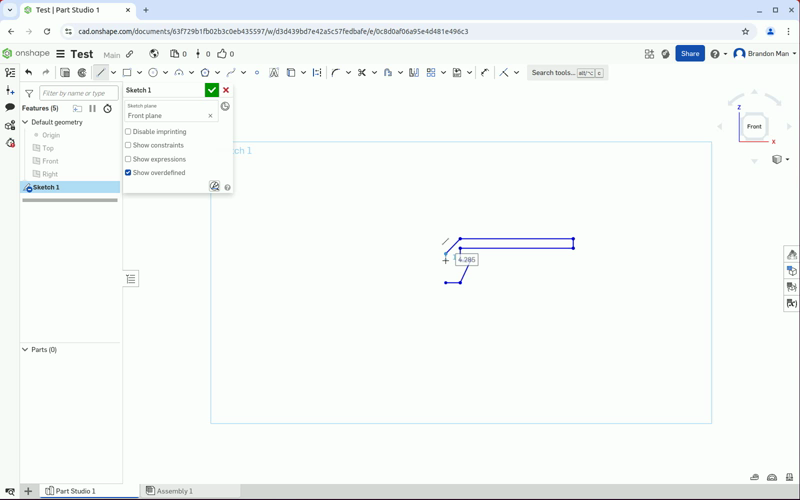
scroll(6)
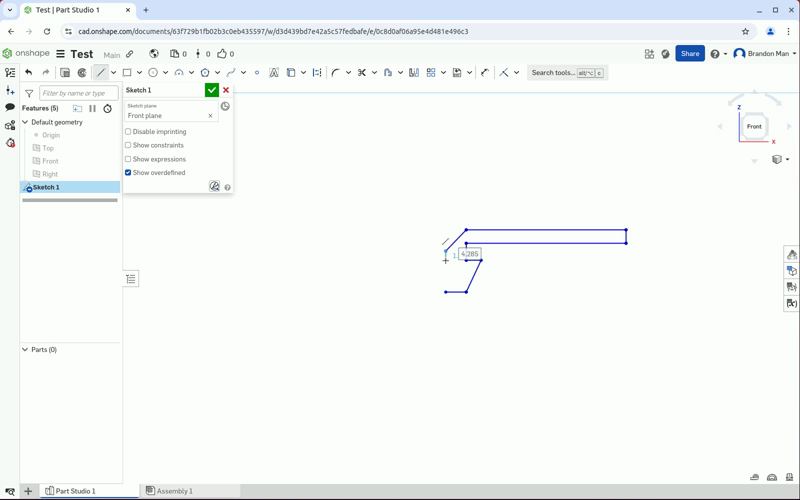
scroll(6)
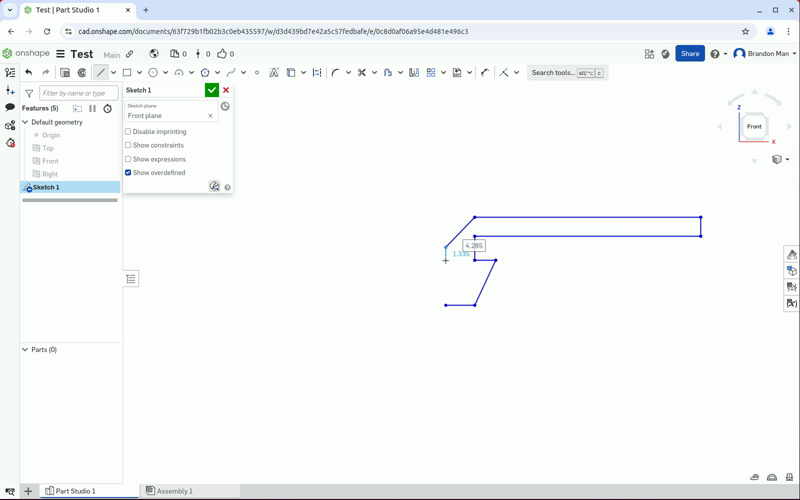
scroll(6)
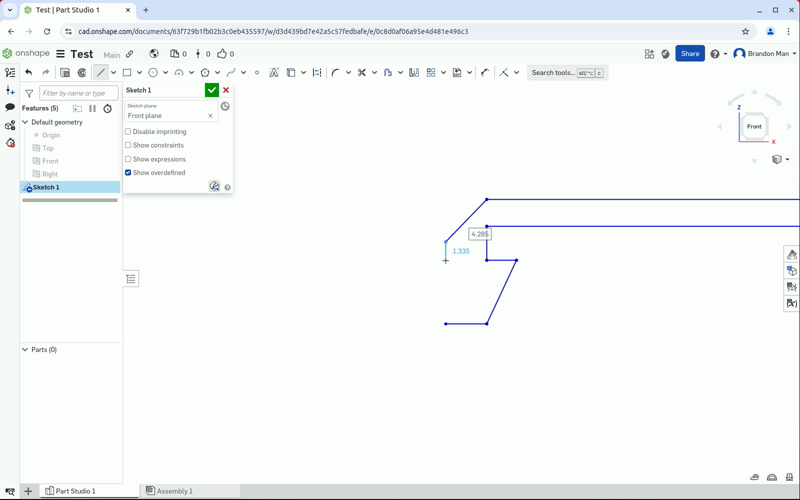
scroll(6)
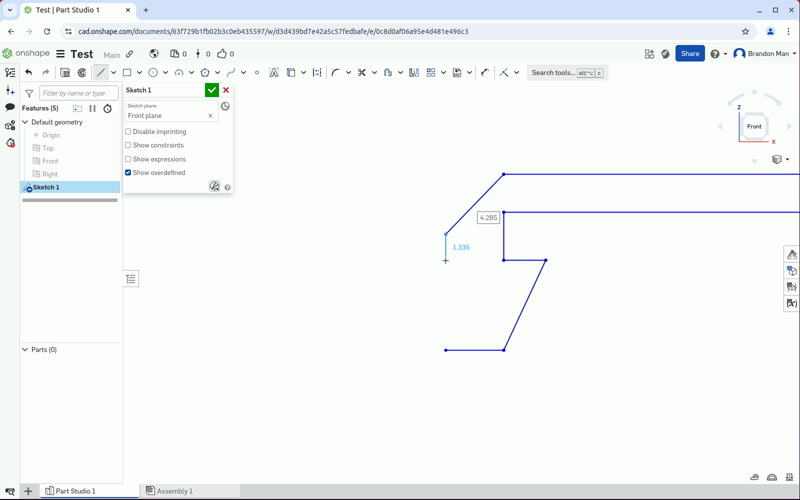
scroll(6)
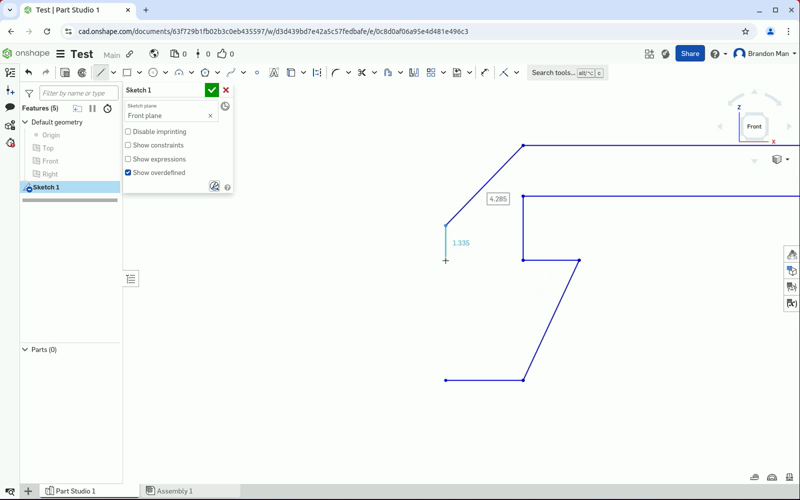
scroll(6)
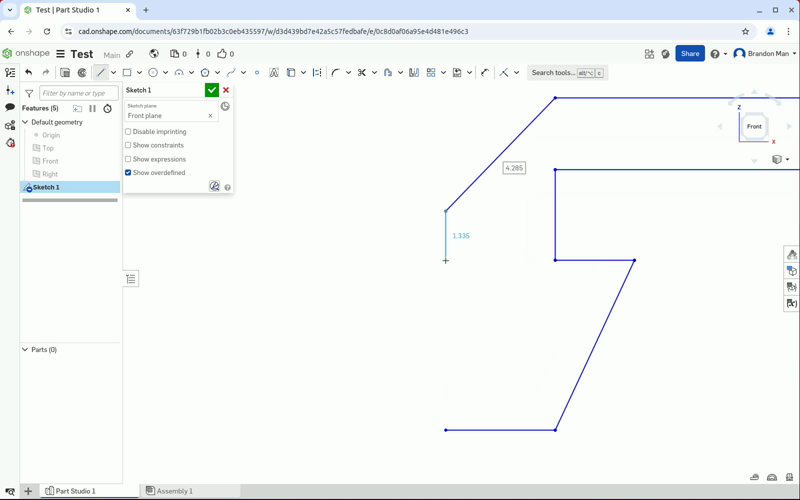
scroll(6)
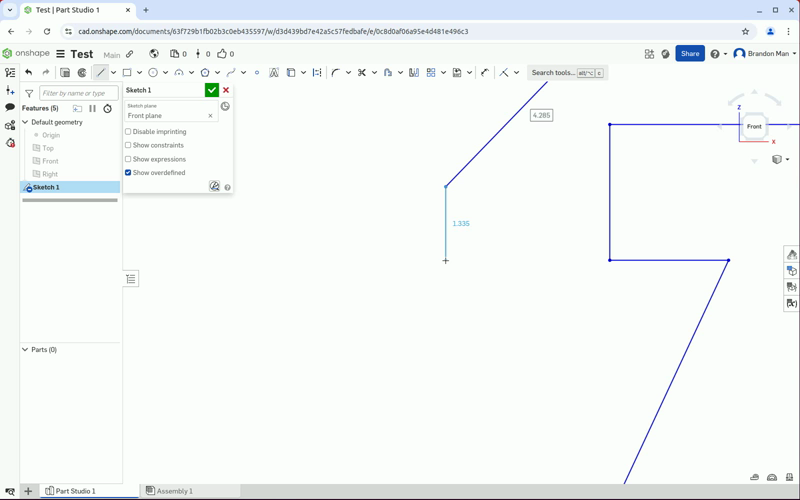
click(445, 260)
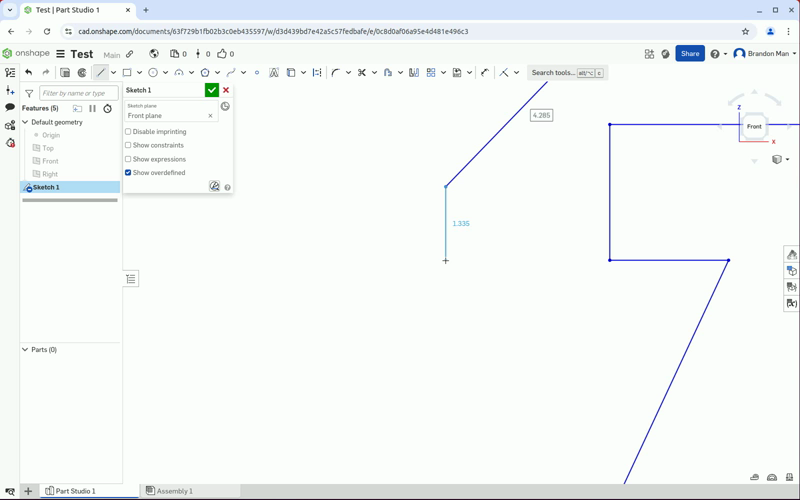
scroll(-6)
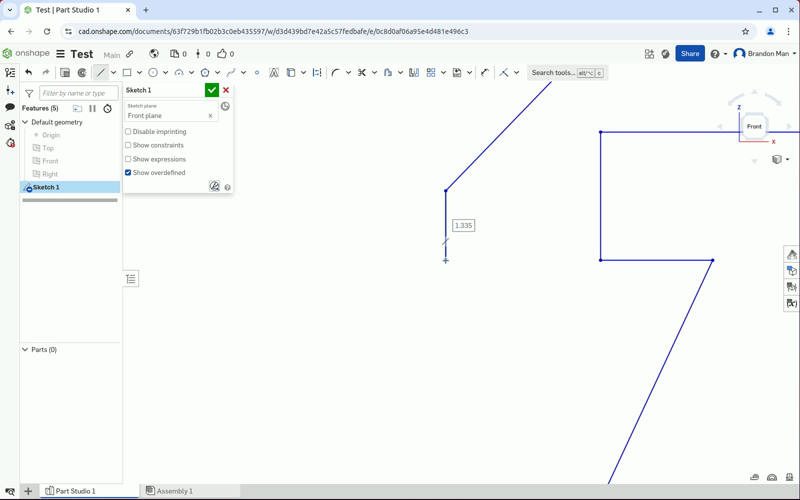
scroll(-6)
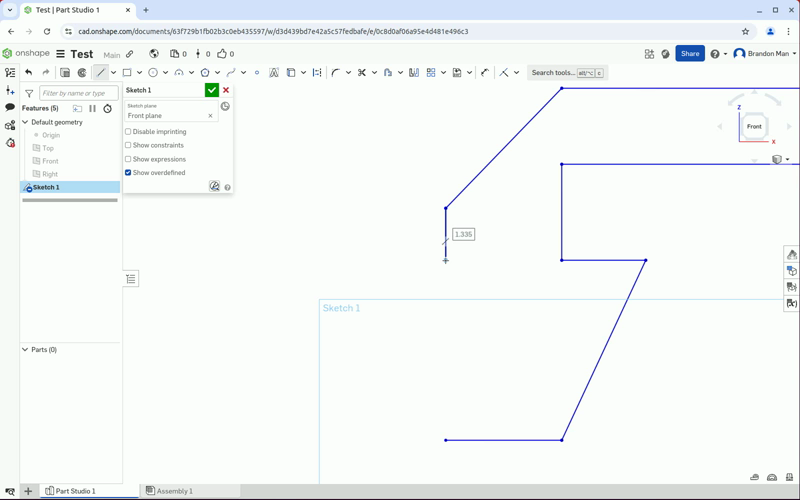
scroll(-6)
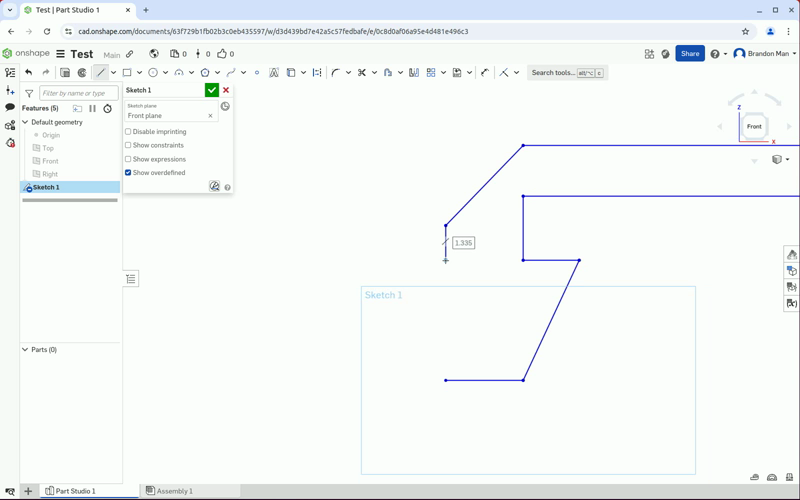
scroll(-6)
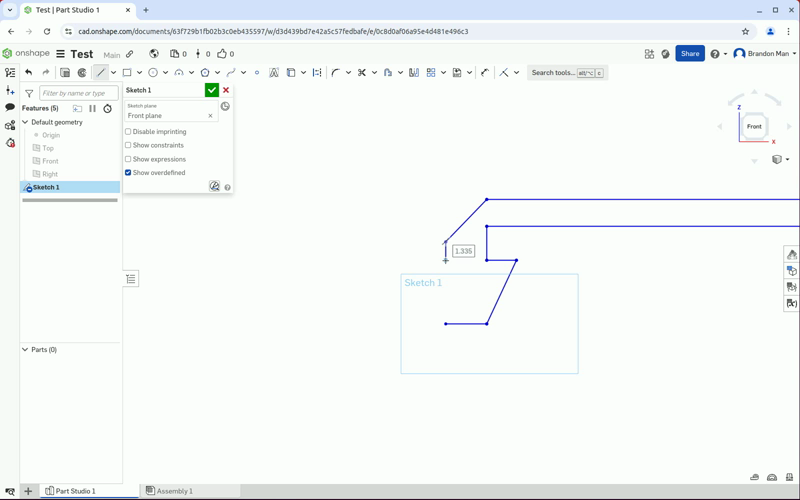
scroll(-6)
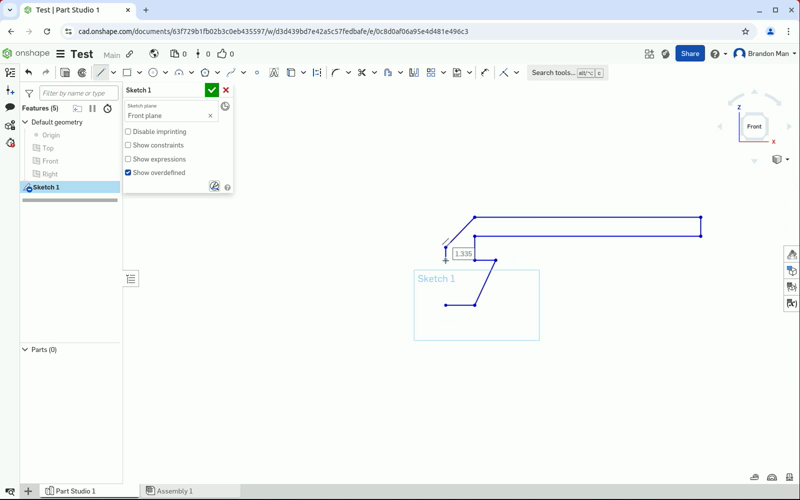
scroll(-6)
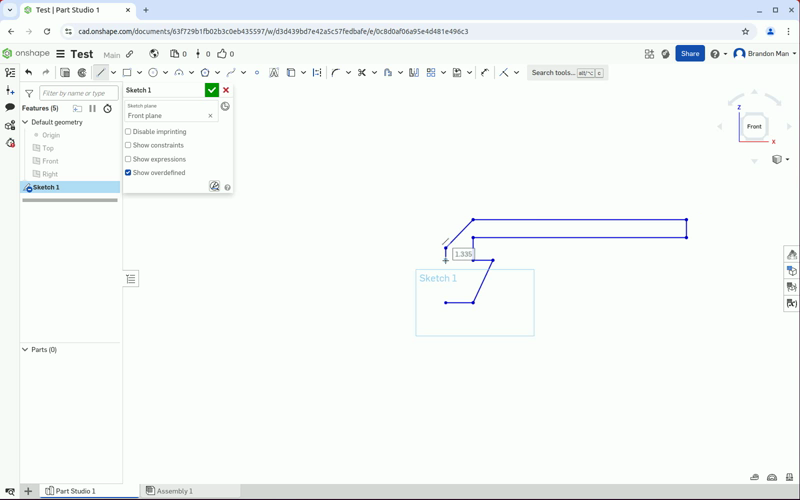
scroll(-6)
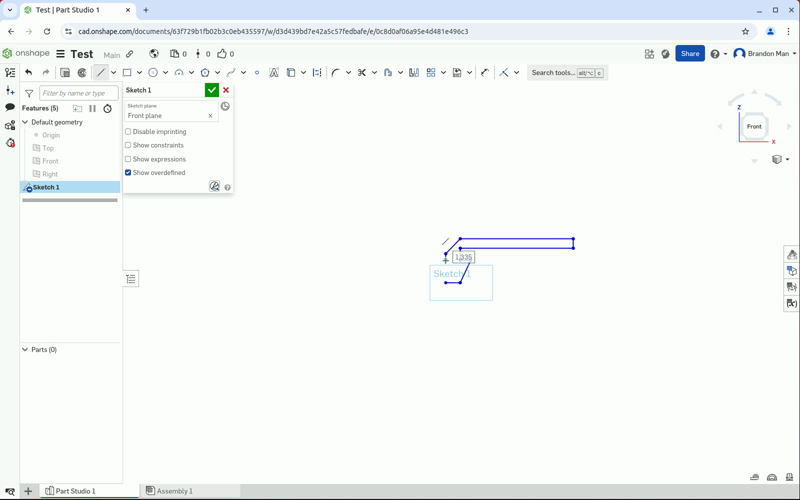
key_up(shift)
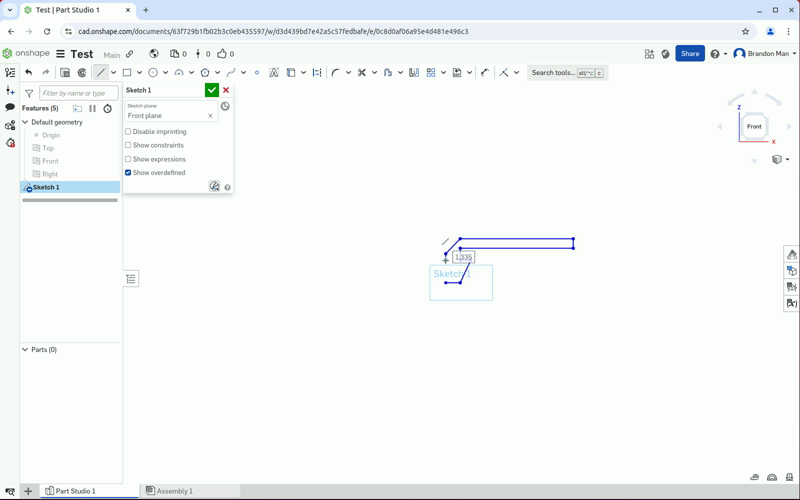
key_down(shift)
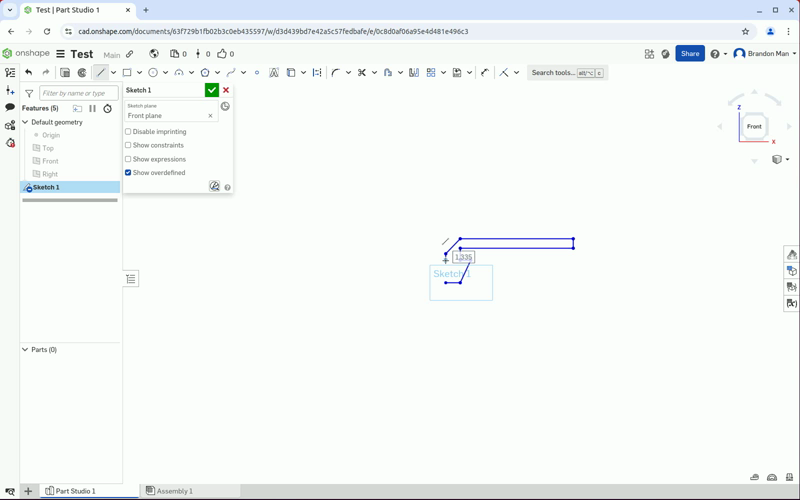
mouse_move(475, 260)
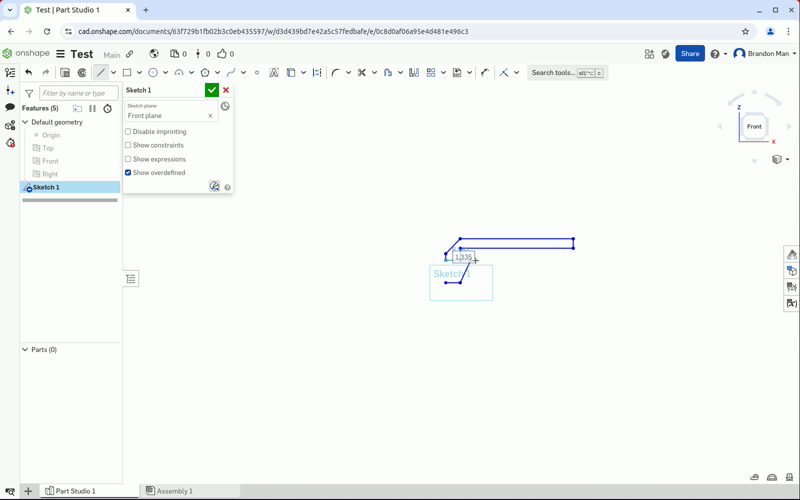
mouse_move(450, 260)
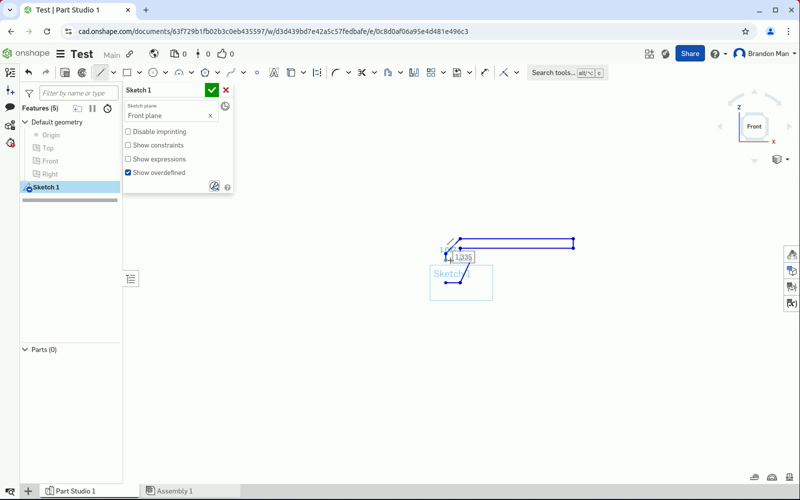
scroll(6)
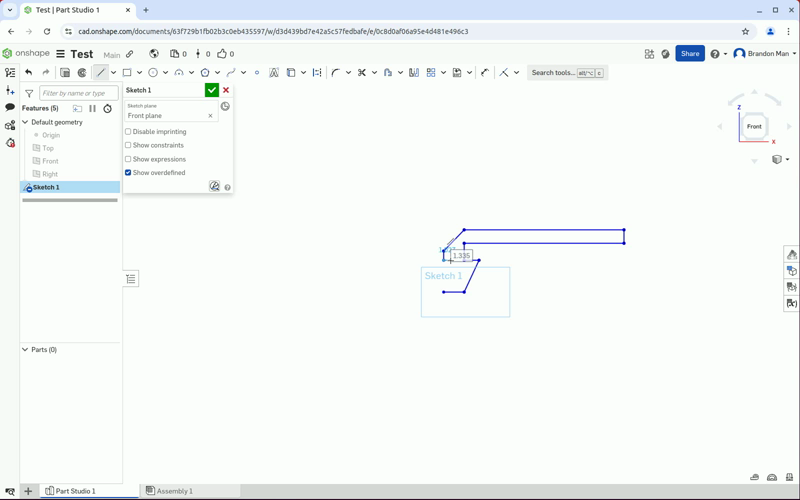
scroll(6)
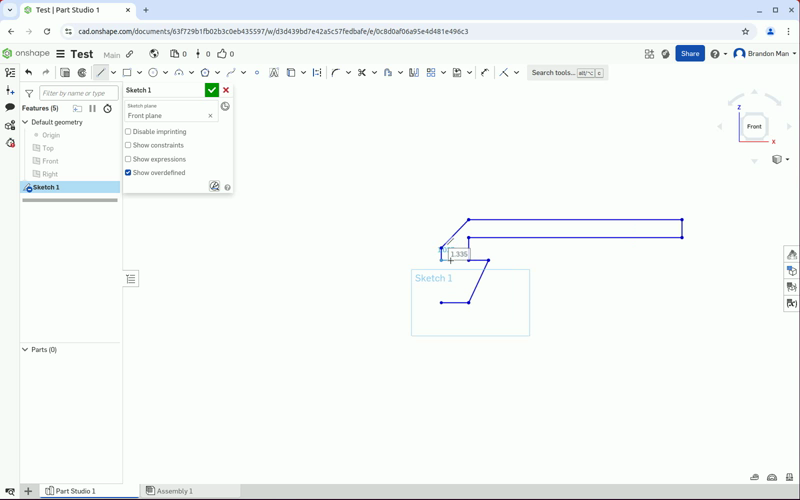
scroll(6)
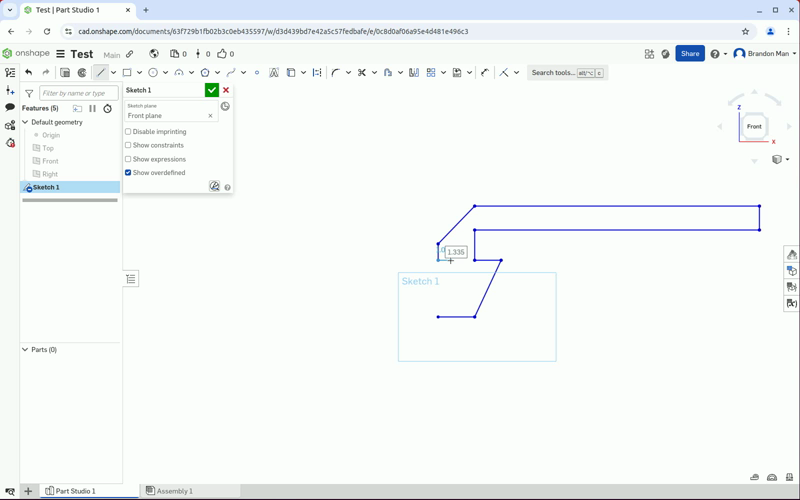
scroll(6)
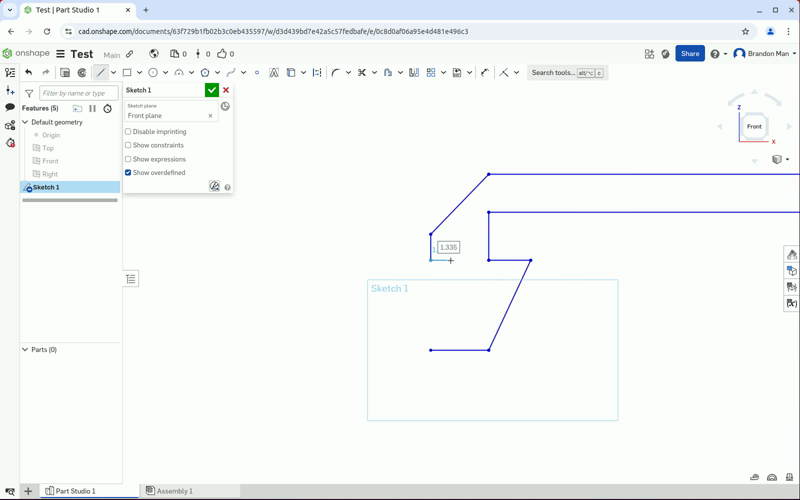
scroll(6)
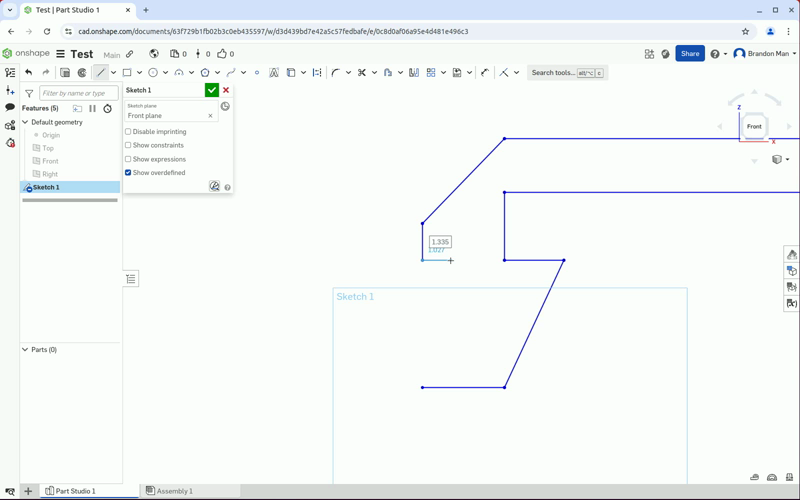
scroll(6)
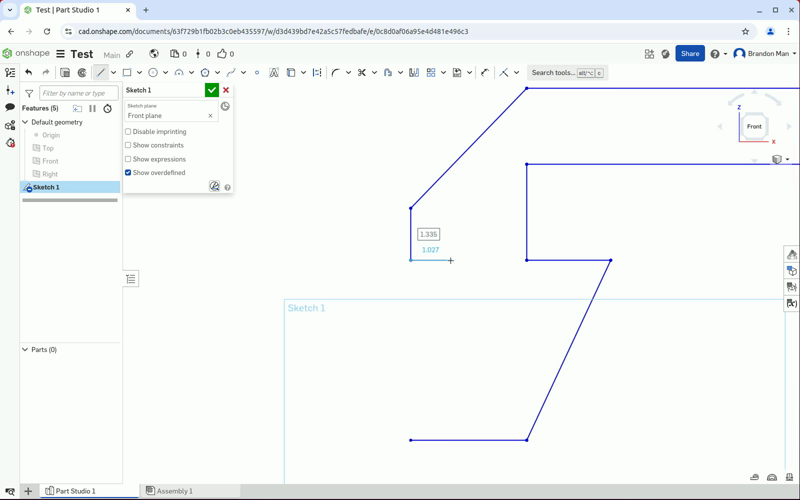
scroll(6)
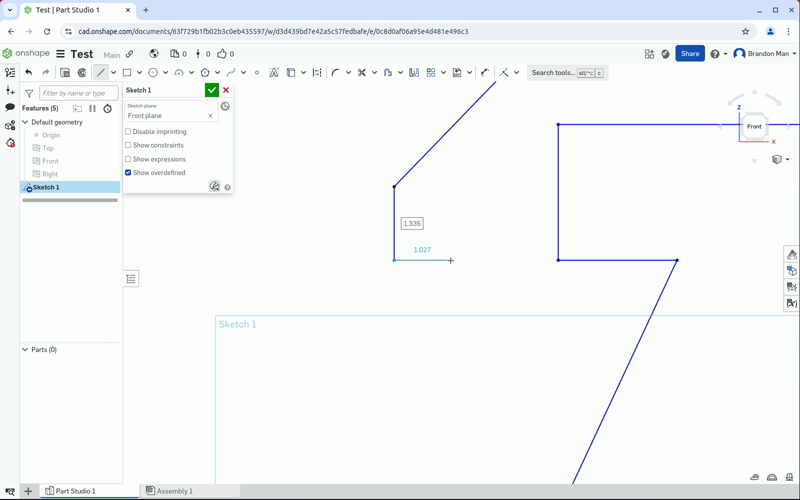
click(450, 260)
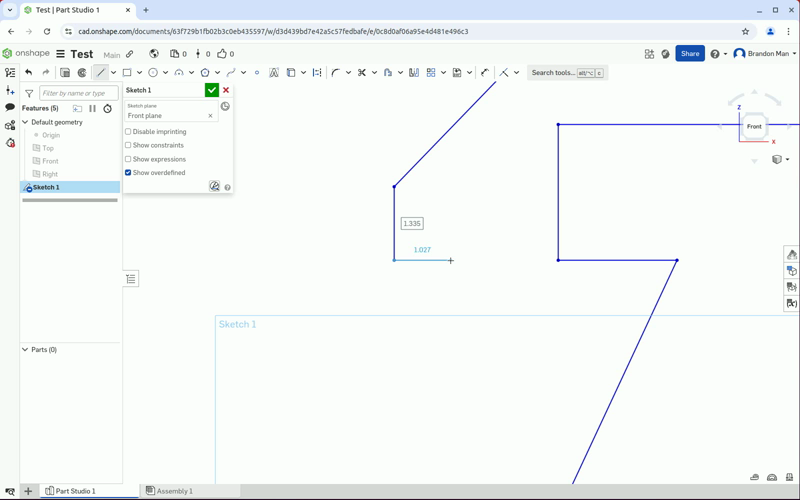
scroll(-6)
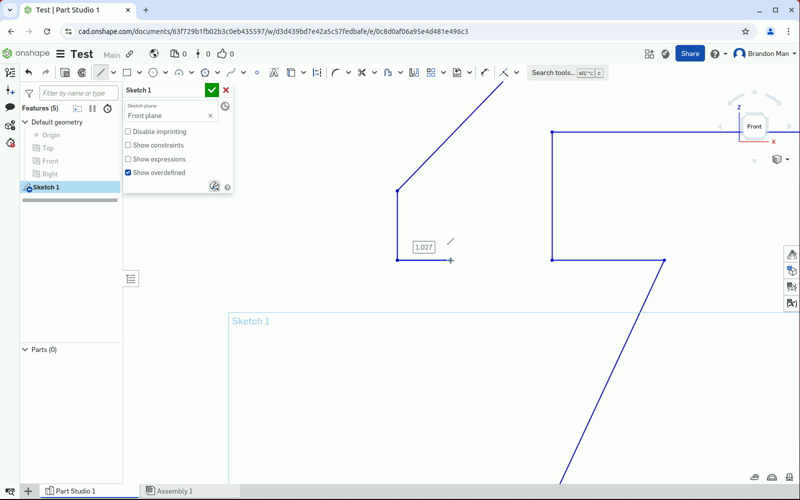
scroll(-6)
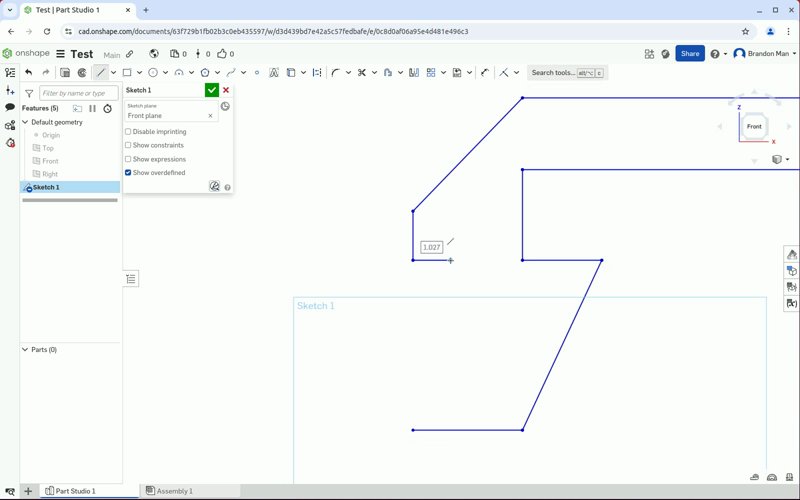
scroll(-6)
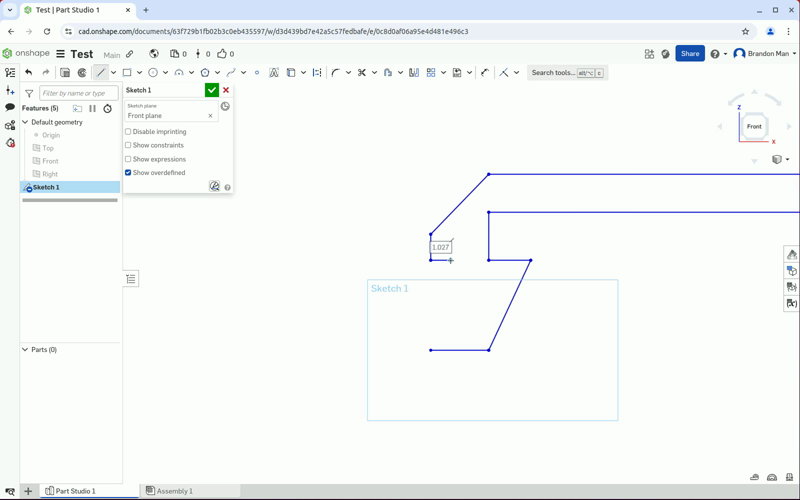
scroll(-6)
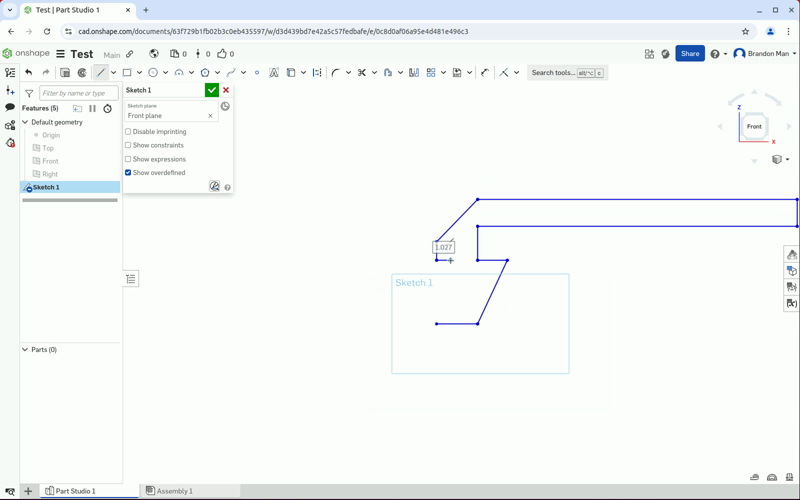
scroll(-6)
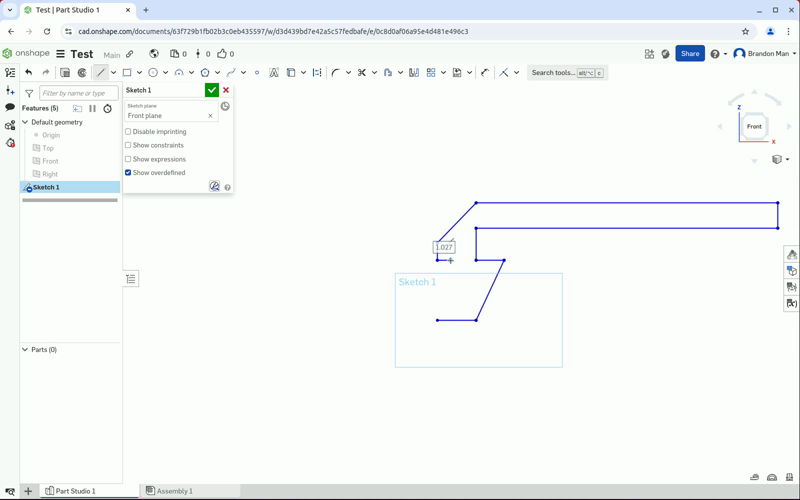
scroll(-6)
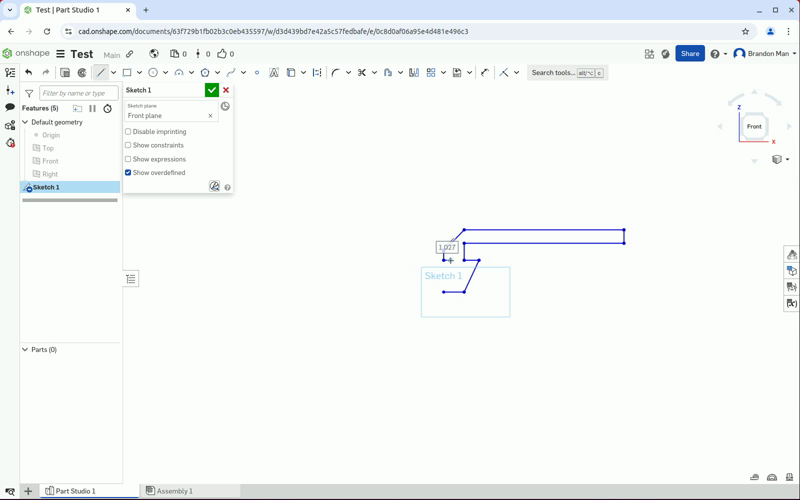
scroll(-6)
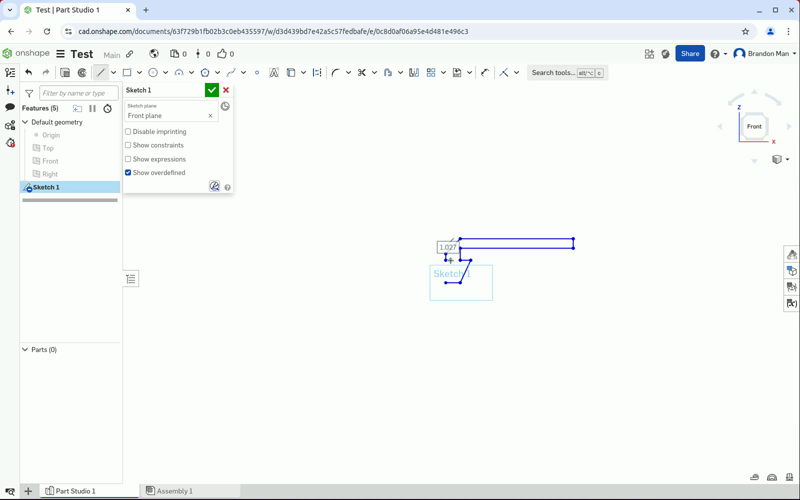
key_up(shift)
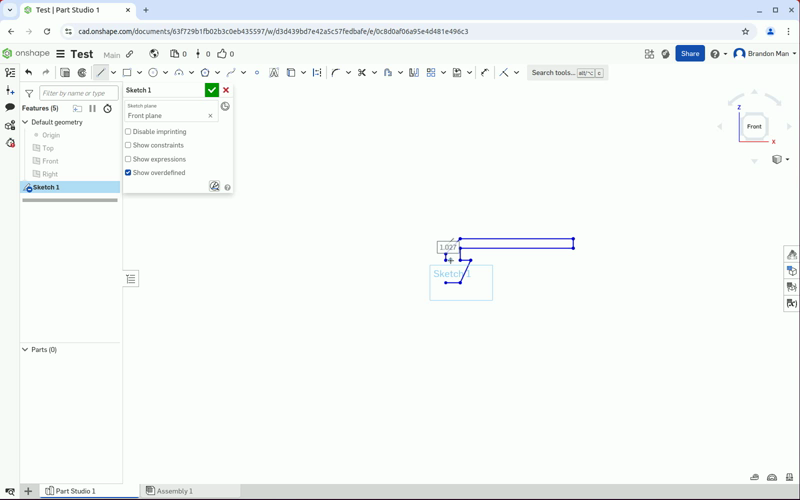
mouse_move(480, 260)
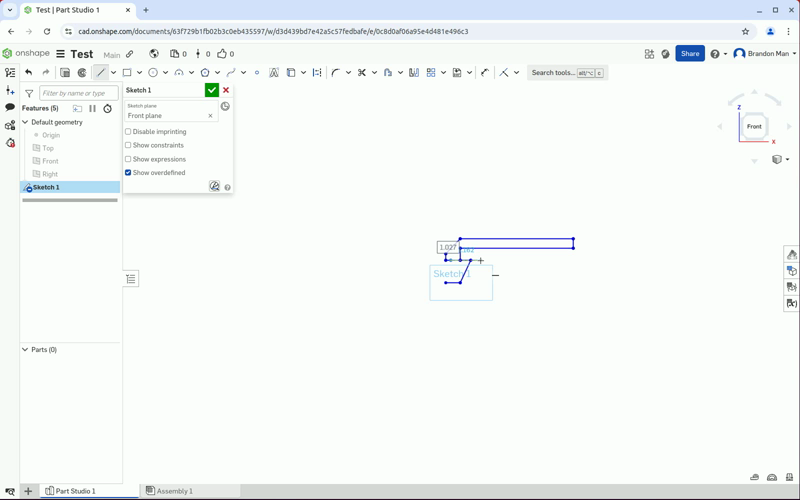
key_down(shift)
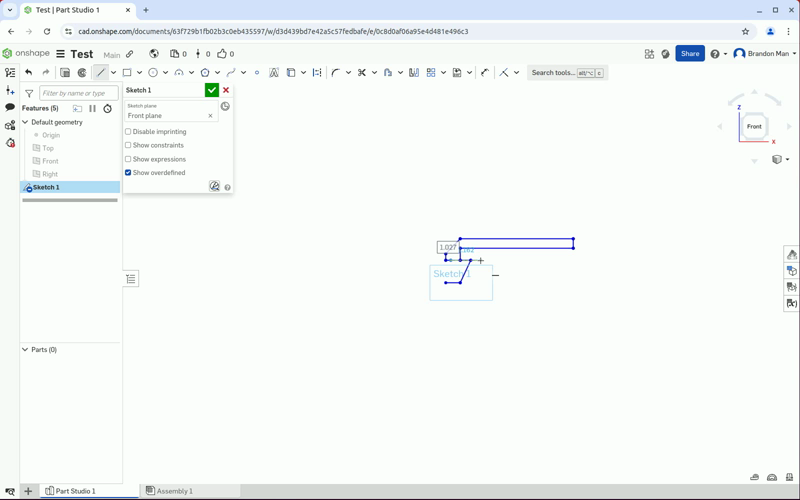
mouse_move(445, 282)
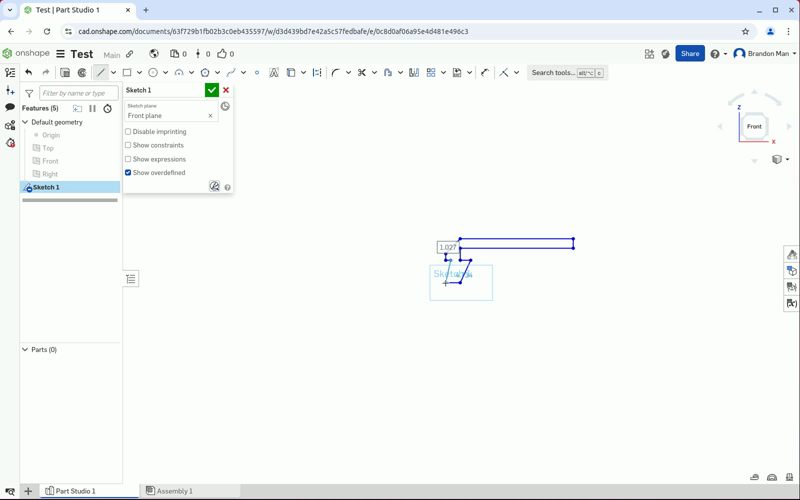
key_up(shift)
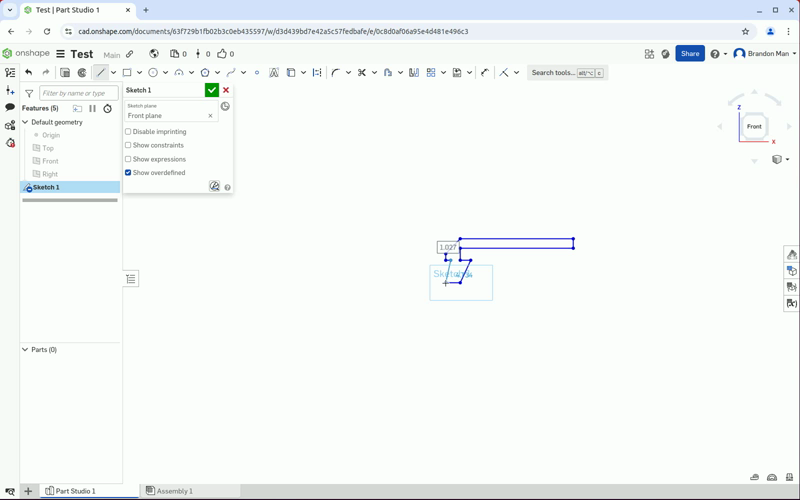
click(445, 282)
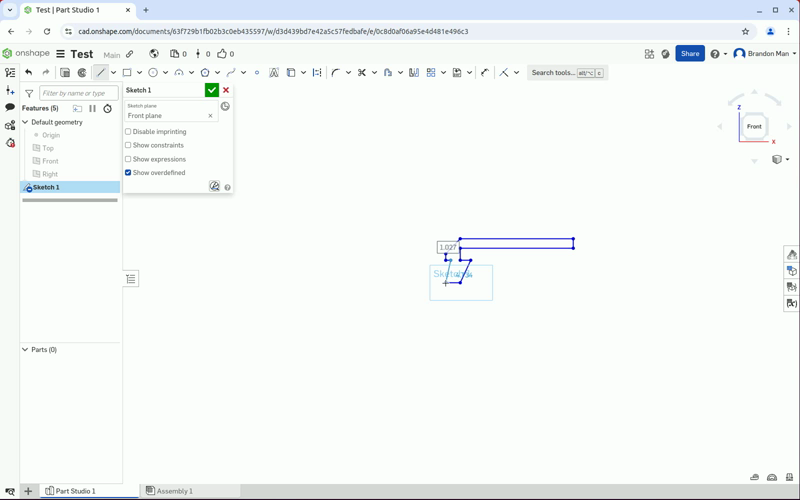
key(esc)
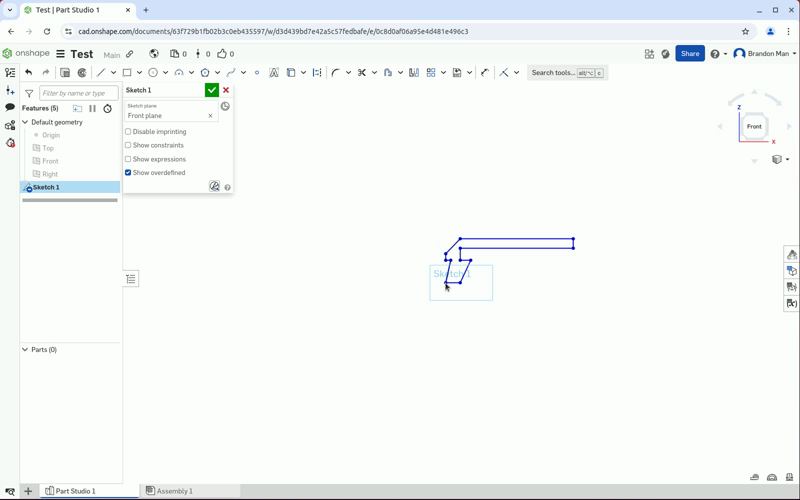
mouse_move(516, 245)
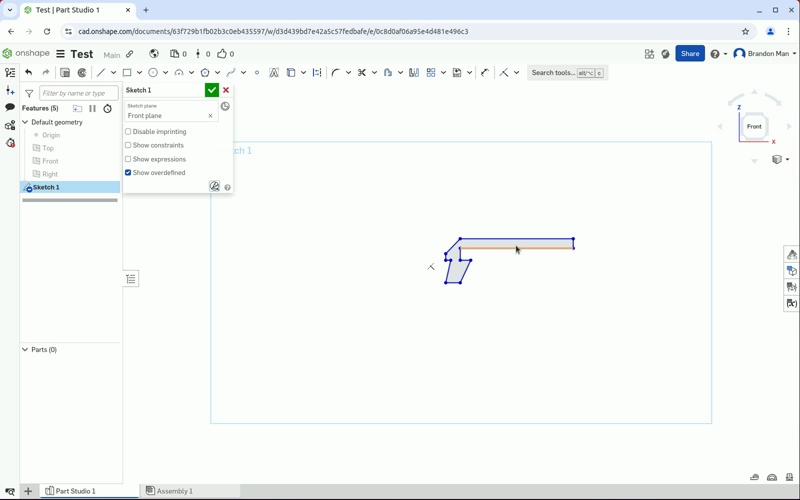
scroll(6)
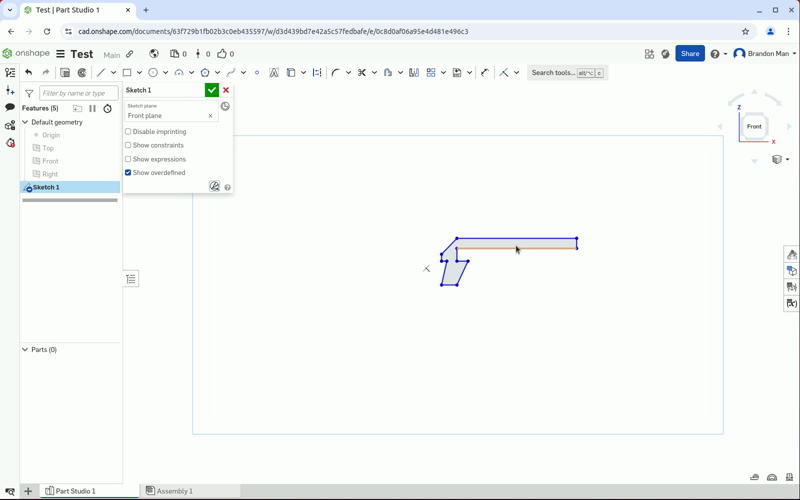
scroll(6)
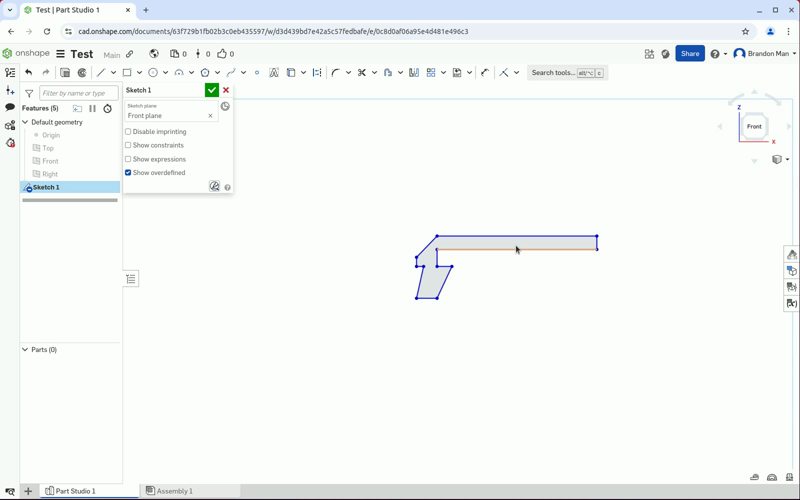
scroll(6)
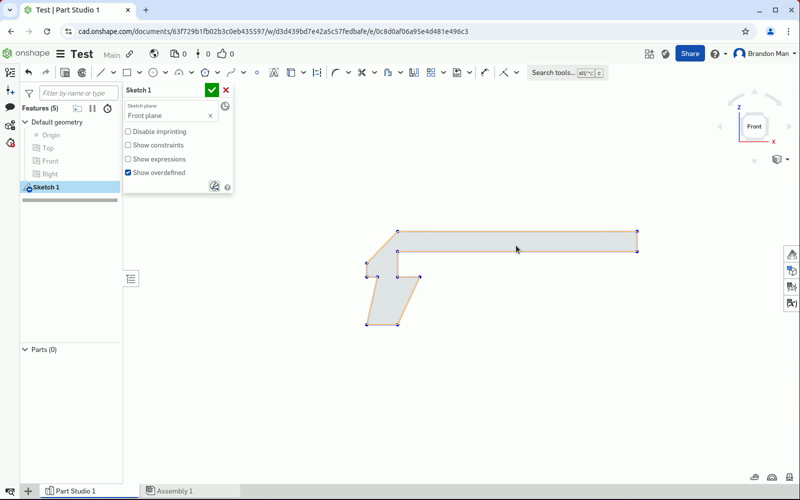
scroll(6)
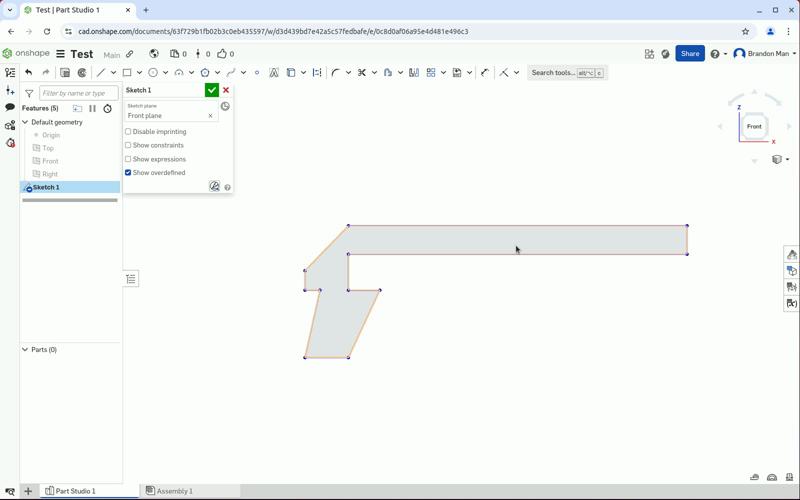
scroll(6)
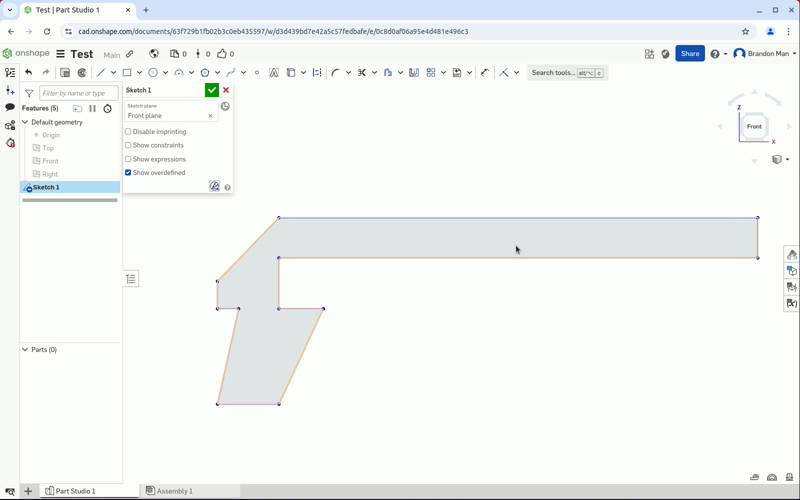
scroll(6)
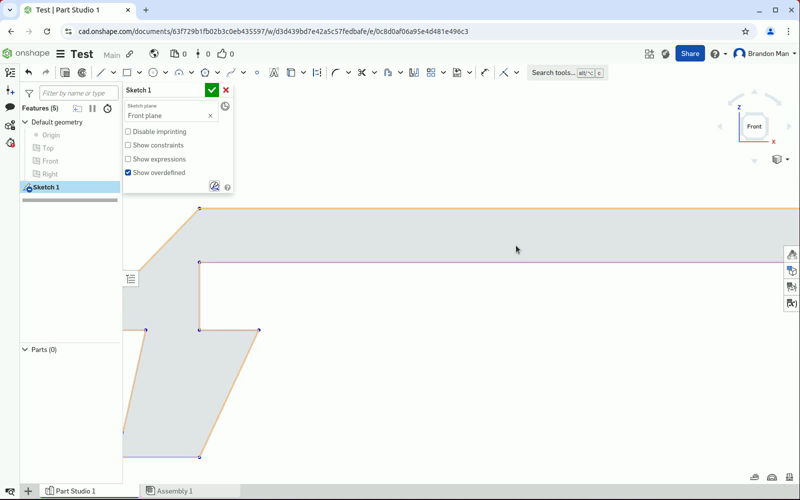
scroll(6)
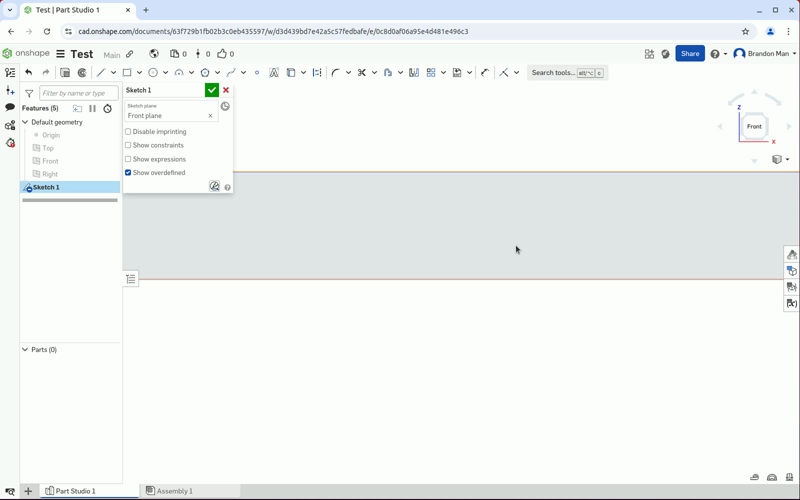
click(516, 245)
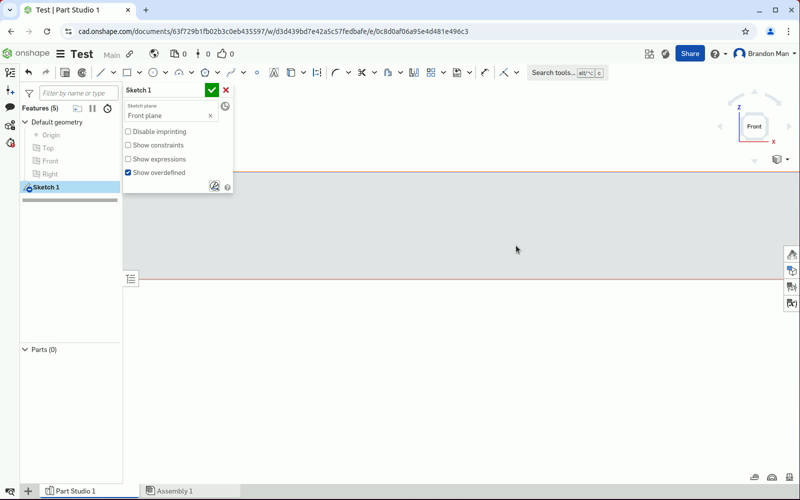
scroll(-6)
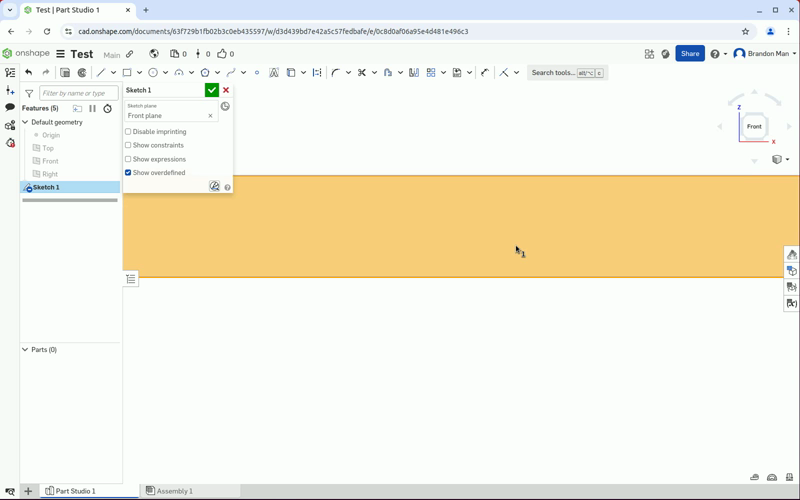
scroll(-6)
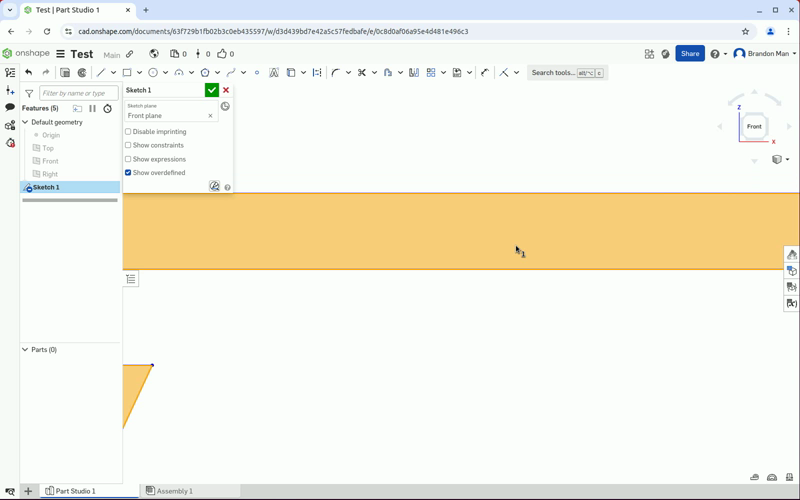
scroll(-6)
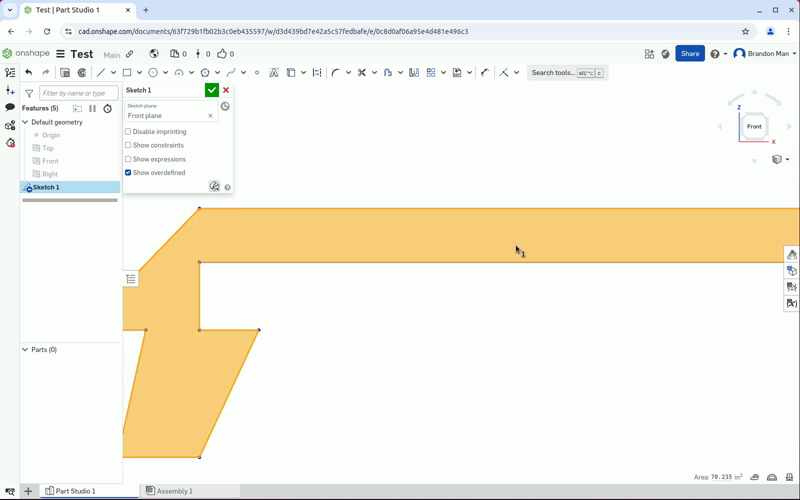
scroll(-6)
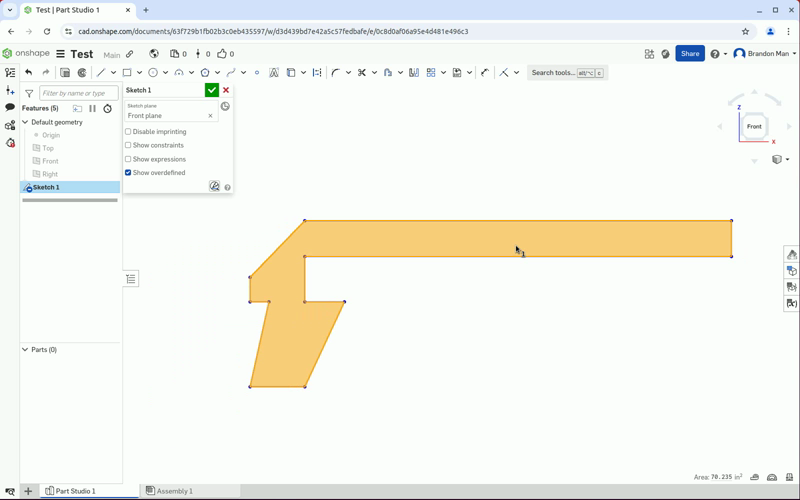
scroll(-6)
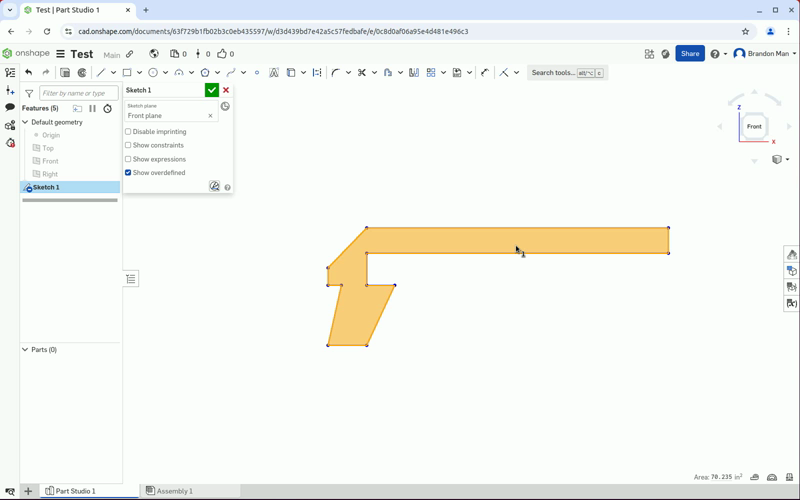
scroll(-6)
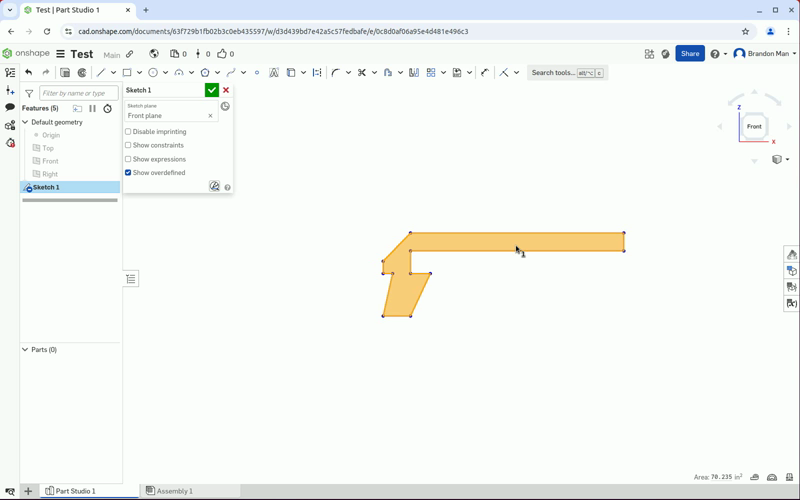
scroll(-6)
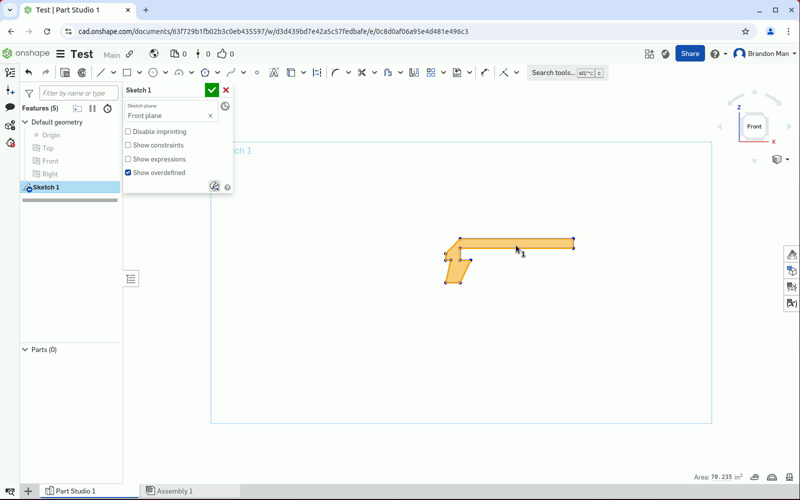
mouse_move(73, 352)
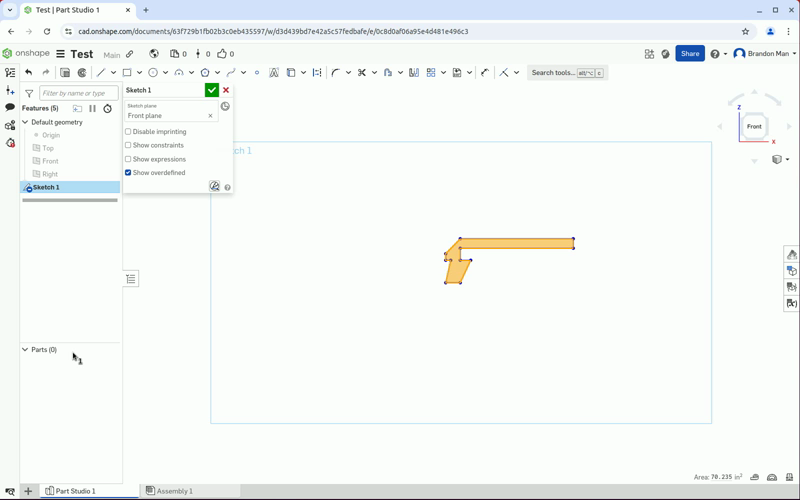
key(shift+y)
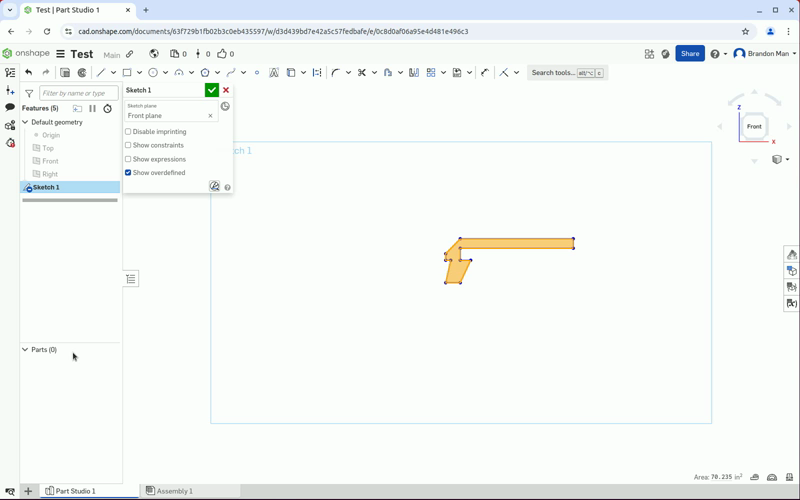
key(shift+e)
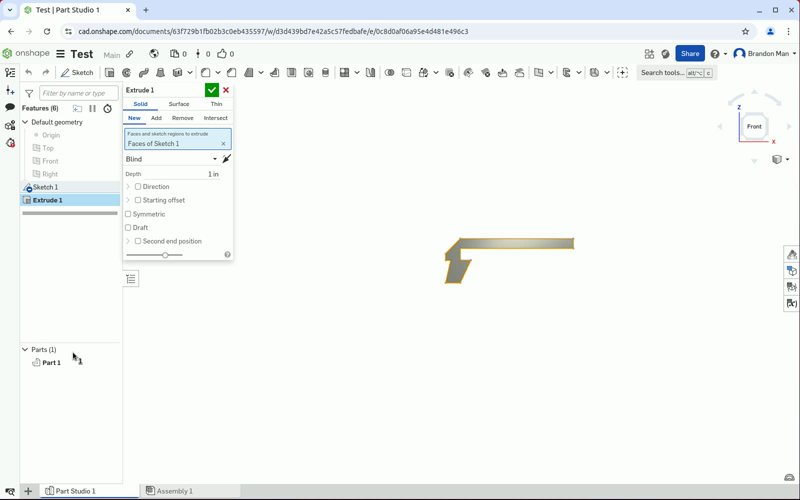
mouse_move(143, 106)
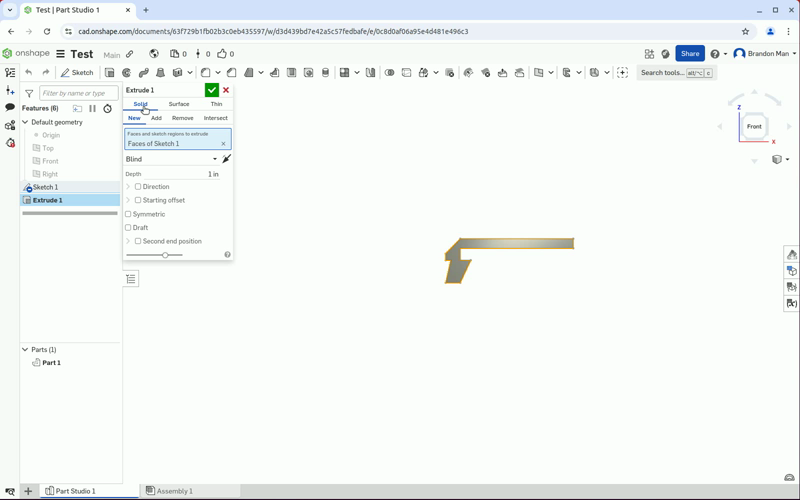
click(143, 106)
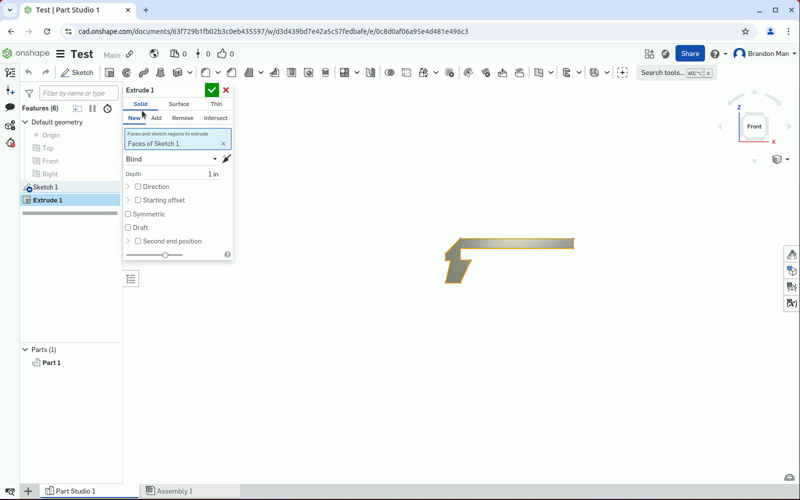
mouse_move(137, 120)
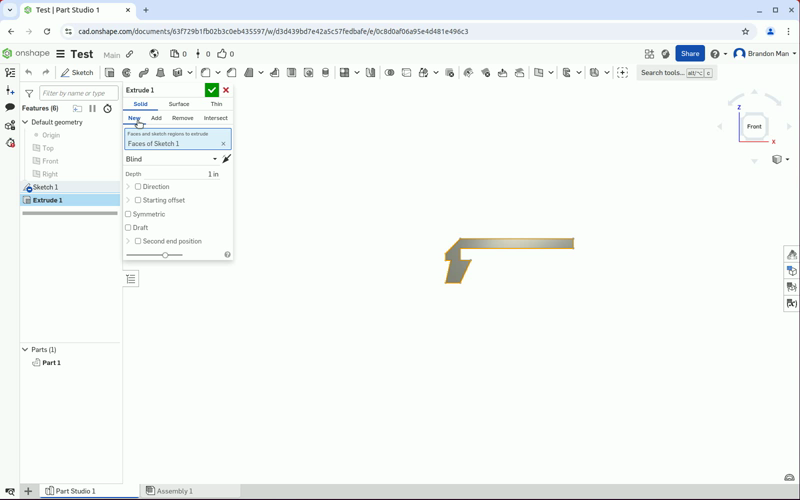
click(137, 120)
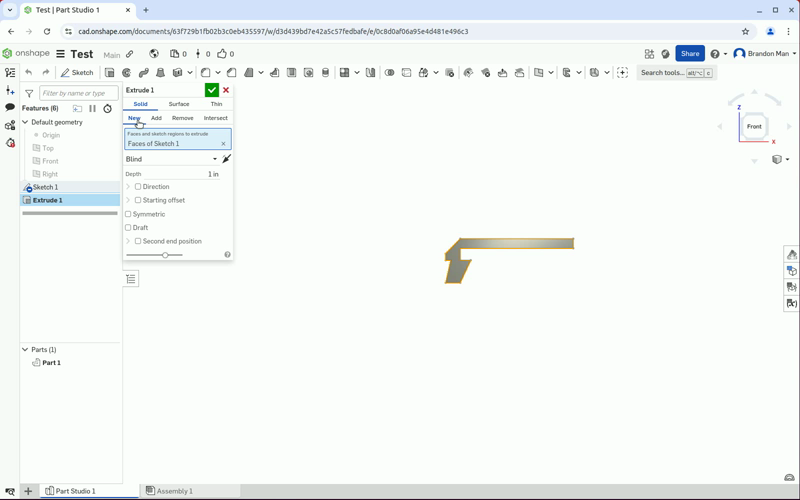
key(tab, 4)
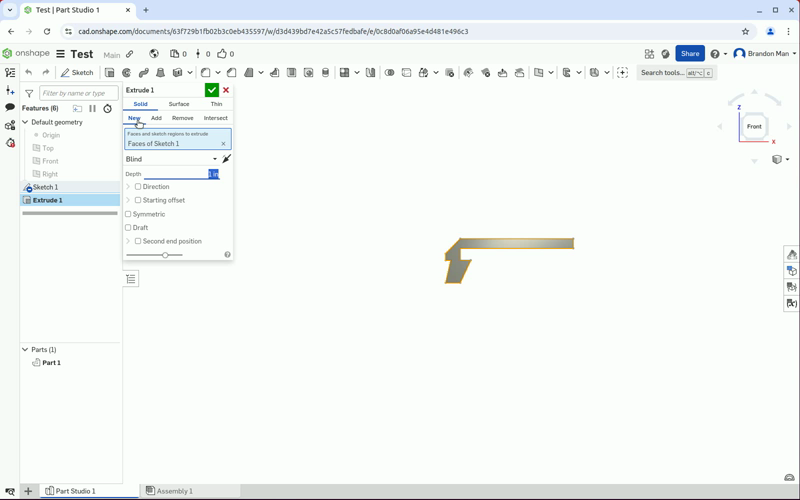
text(10.591)
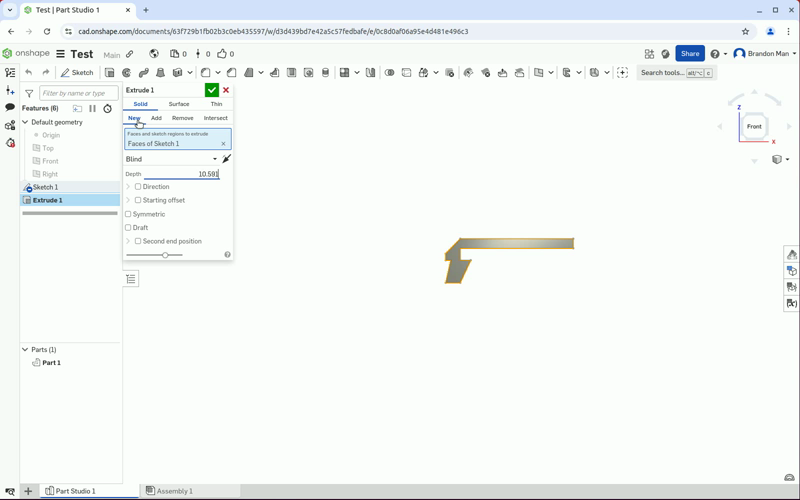
key(enter)
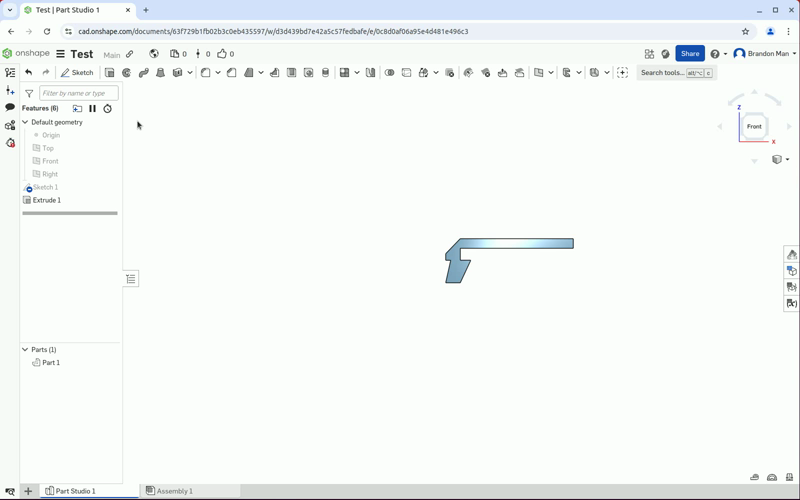
key(shift+h)
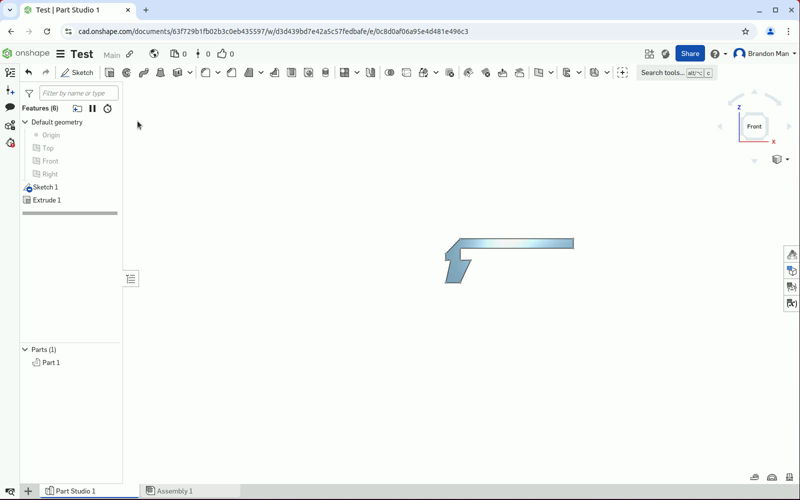
key(shift+h)
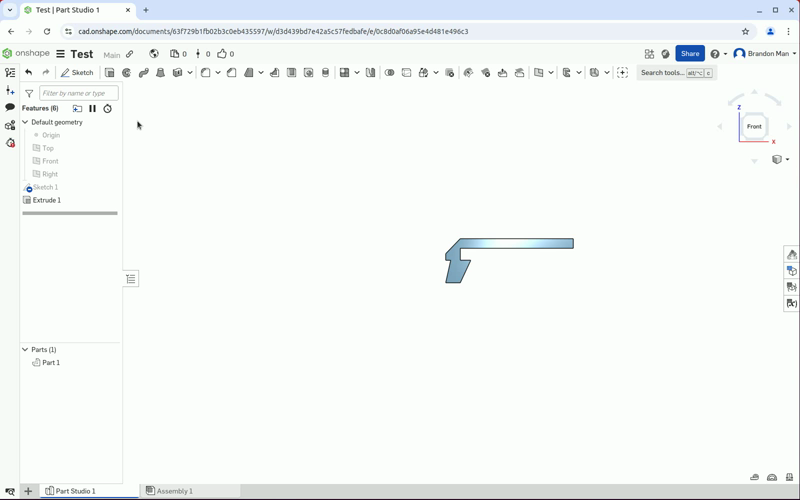
mouse_move(73, 189)
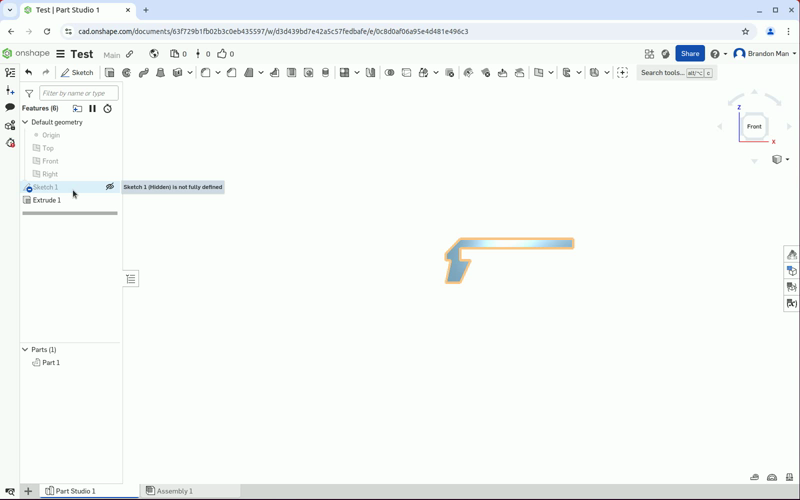
click(73, 189)
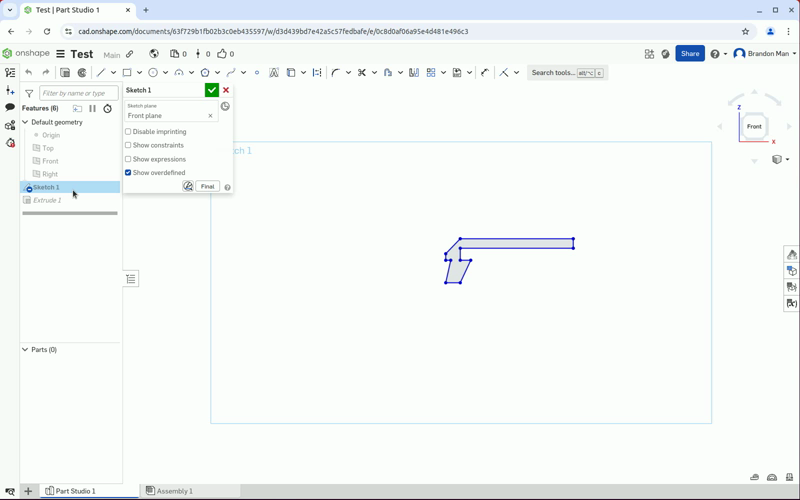
mouse_move(229, 92)
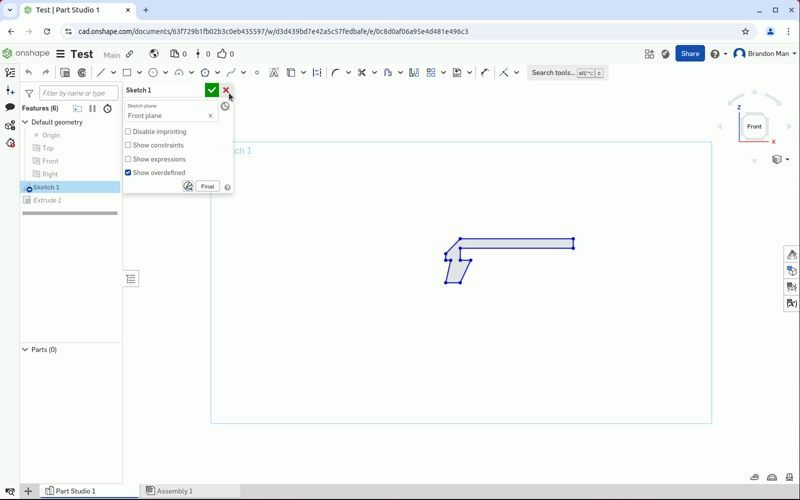
click(229, 92)
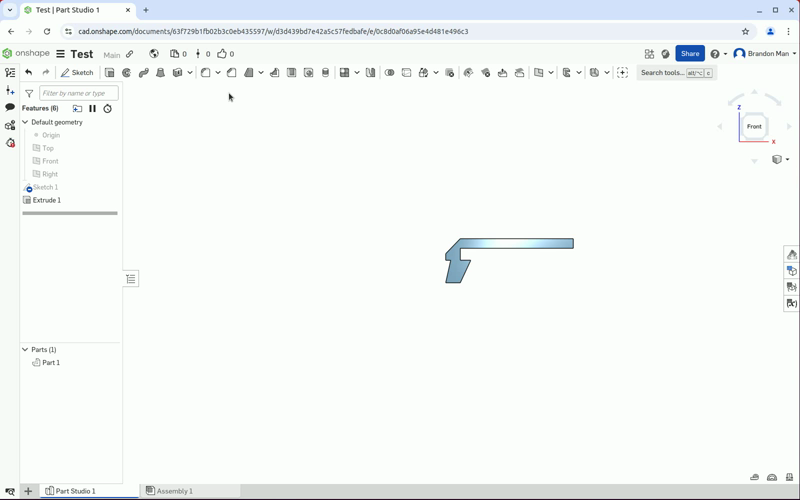
mouse_move(73, 352)
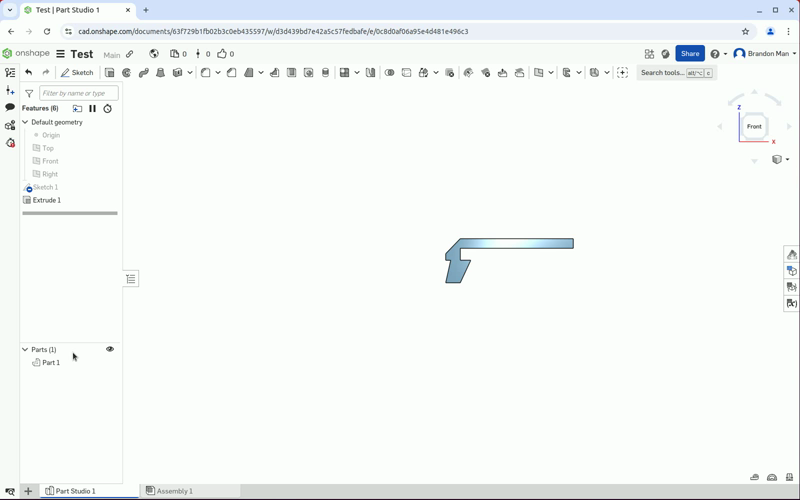
key(y)
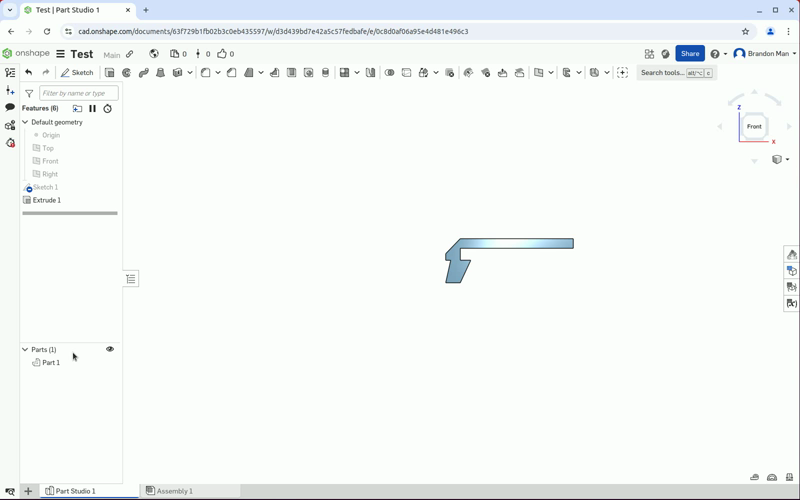
key(shift+p)
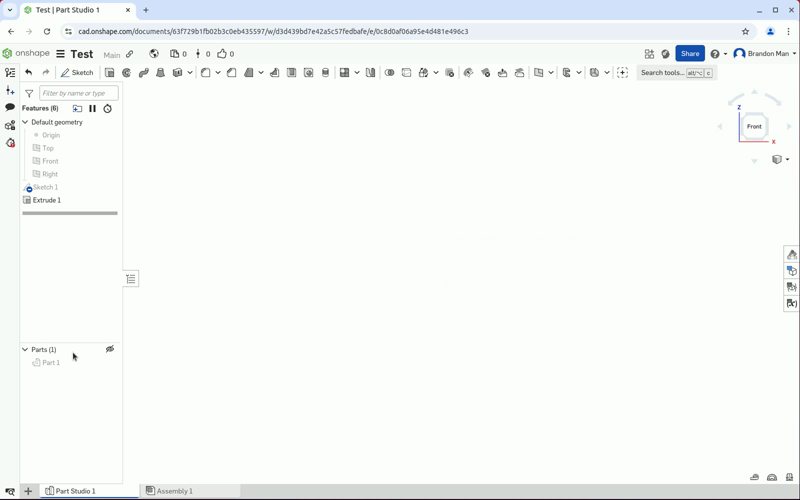
key(space)
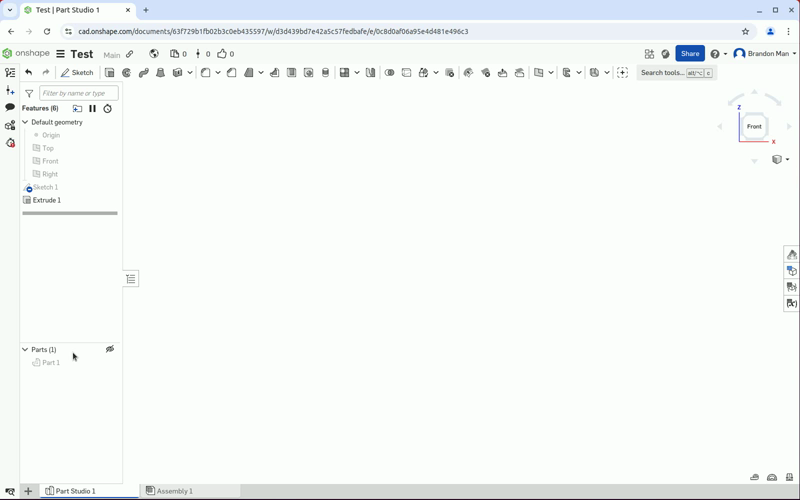
key_down(shift)
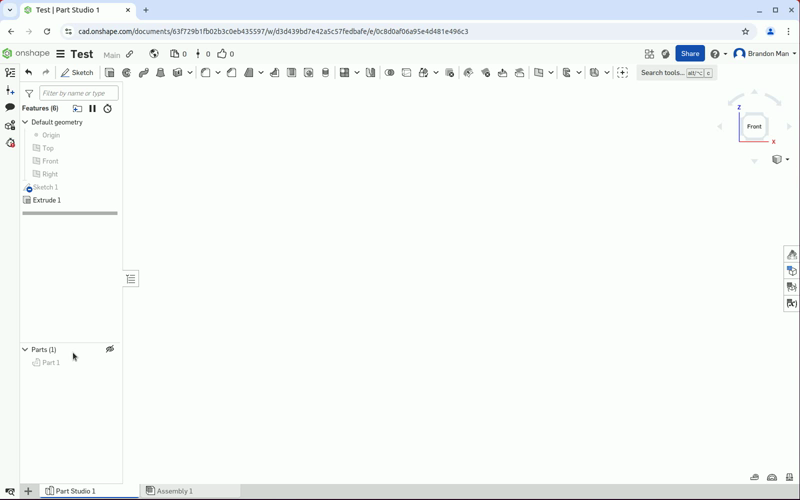
key(down)
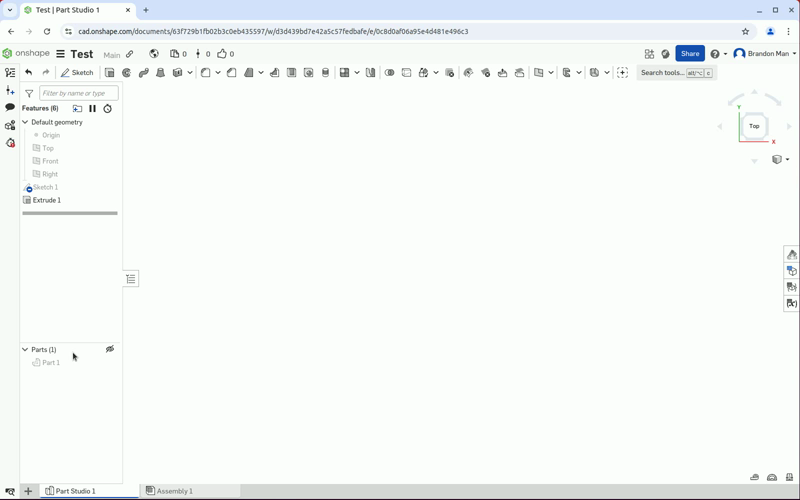
key_up(shift)
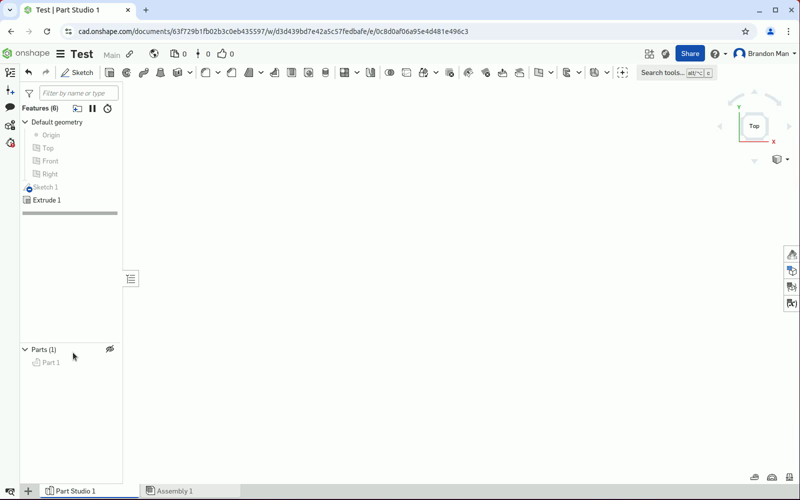
mouse_move(73, 352)
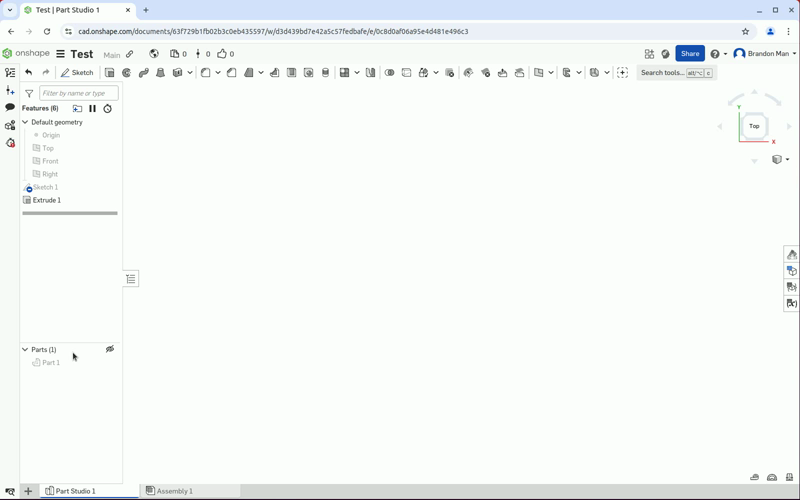
key(shift+y)
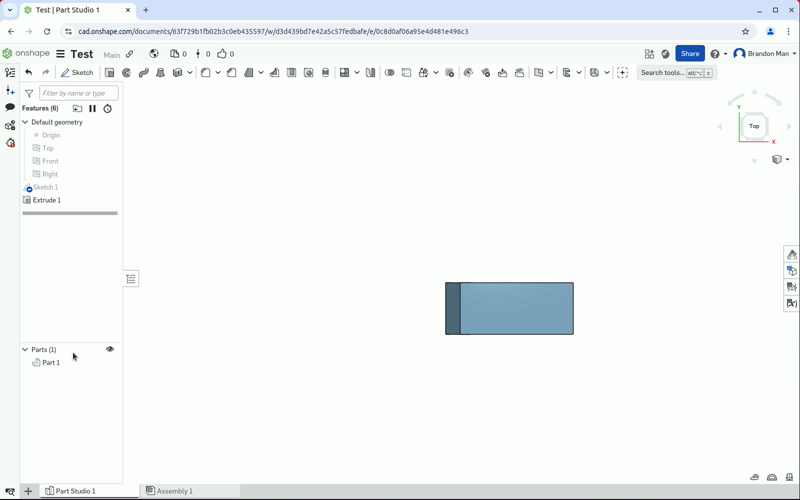
mouse_move(541, 75)
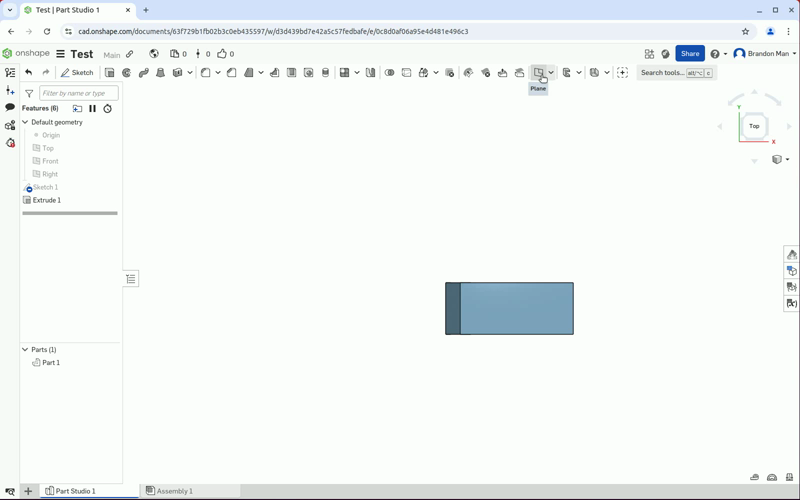
click(541, 75)
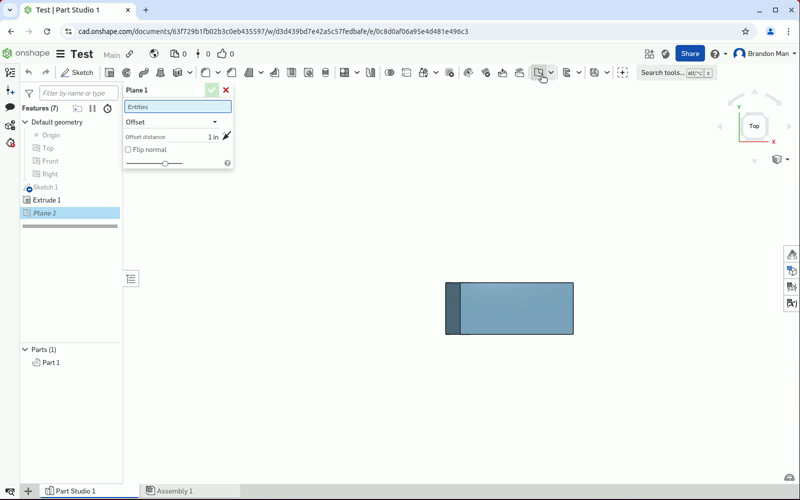
mouse_move(73, 150)
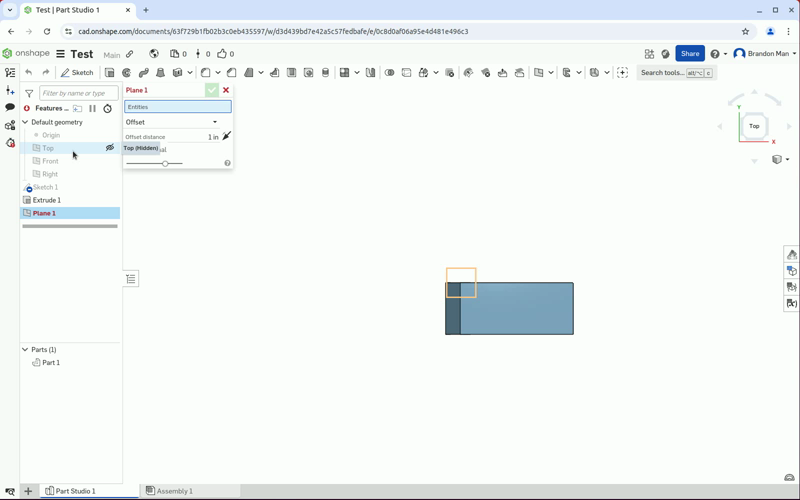
click(73, 150)
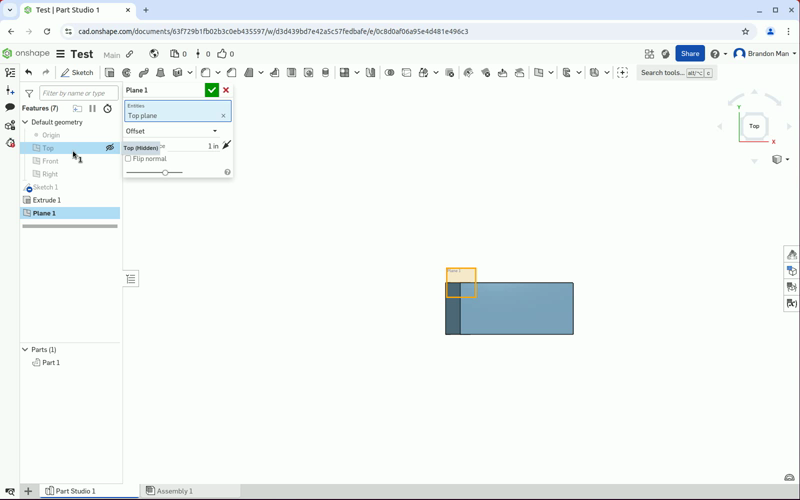
key(tab, 2)
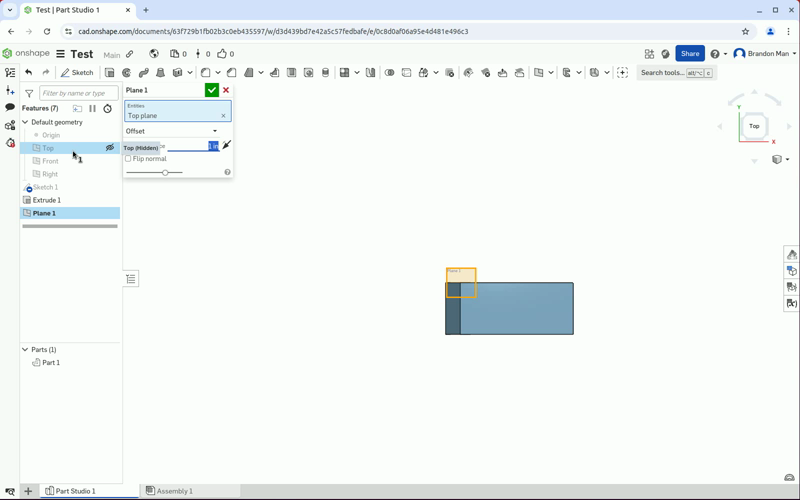
text(9.151)
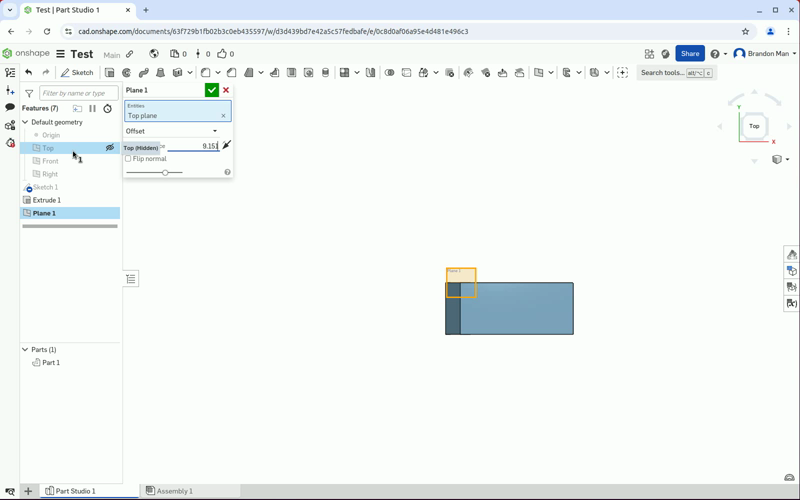
key(enter, 2)
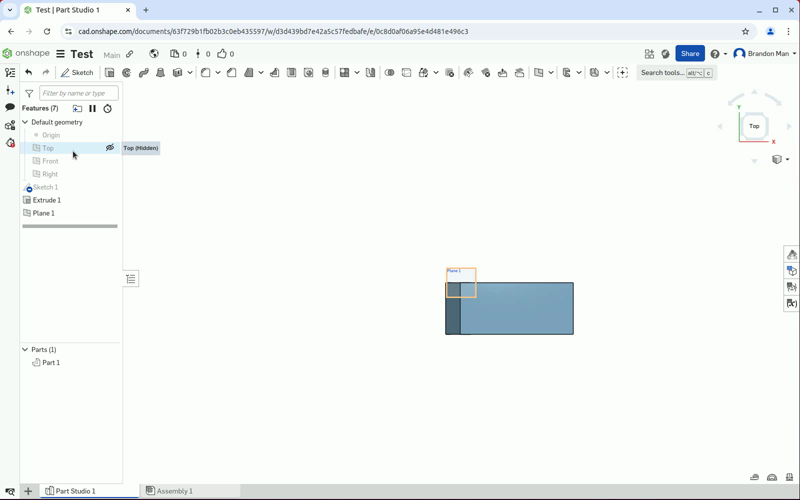
key(shift+s)
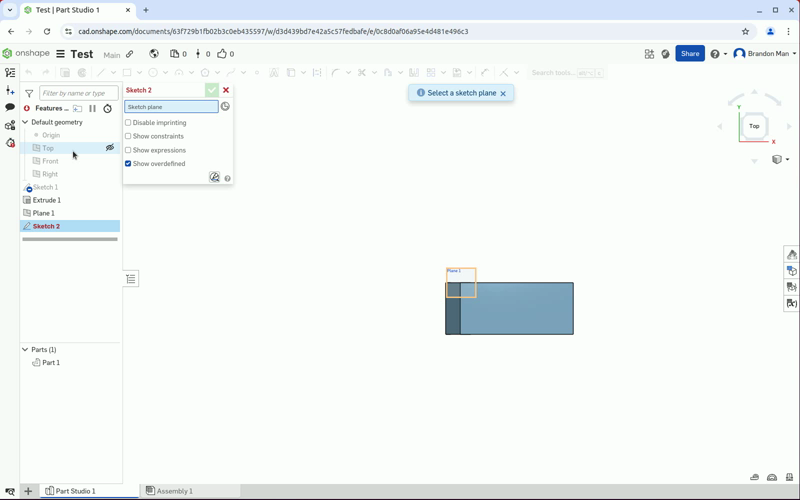
mouse_move(73, 215)
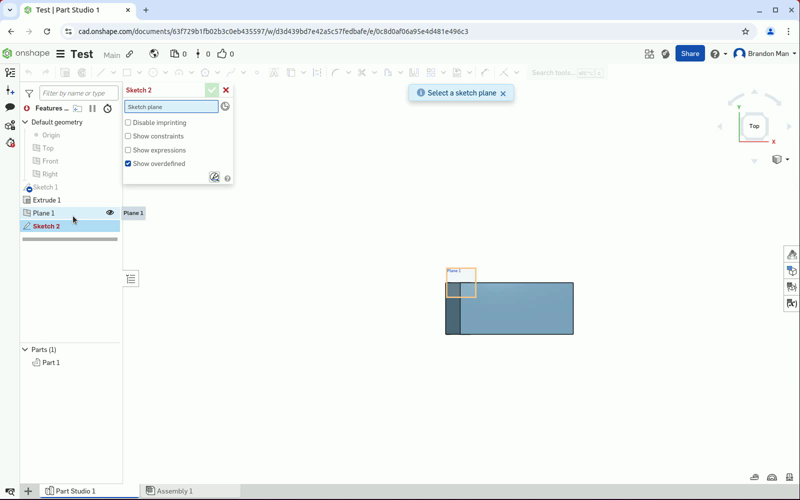
click(73, 215)
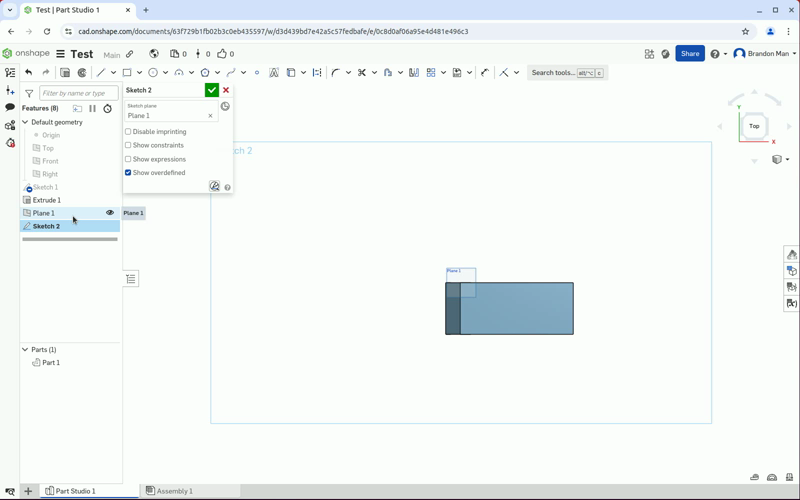
mouse_move(73, 352)
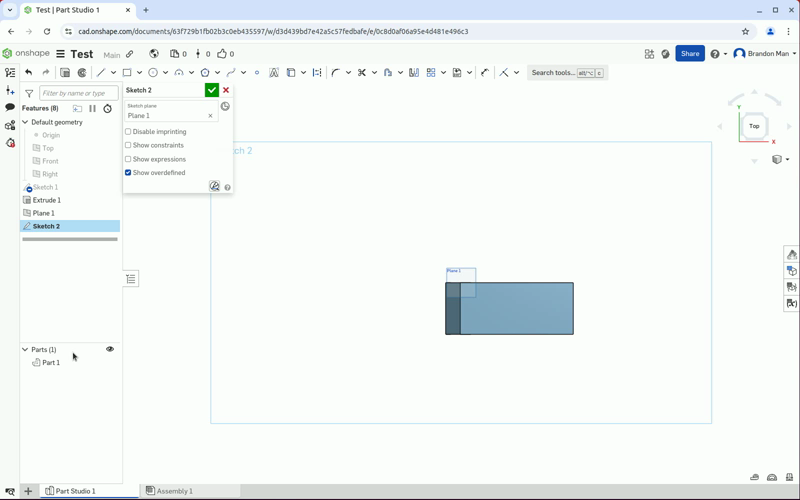
key(y)
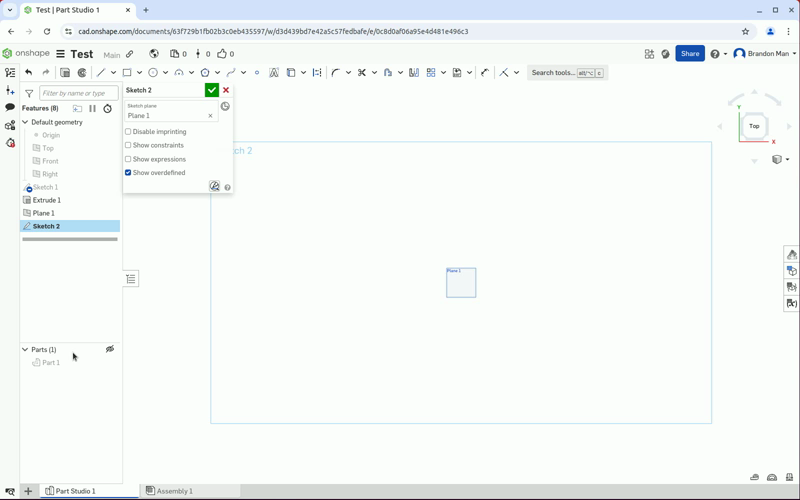
key(c)
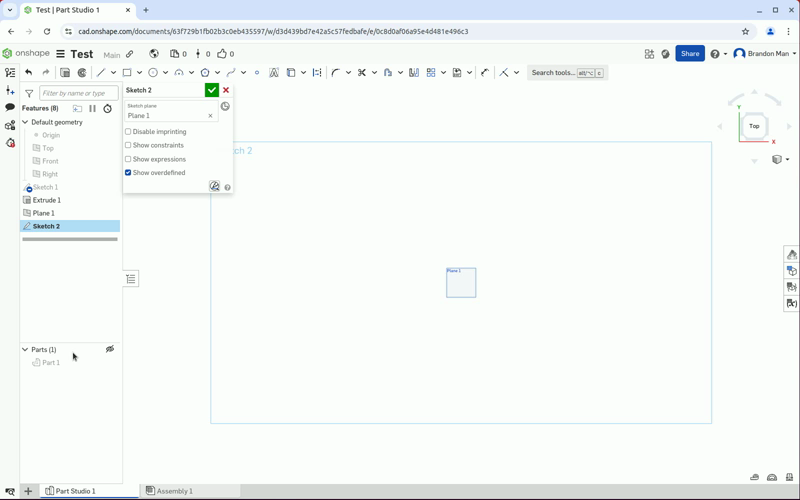
key_down(shift)
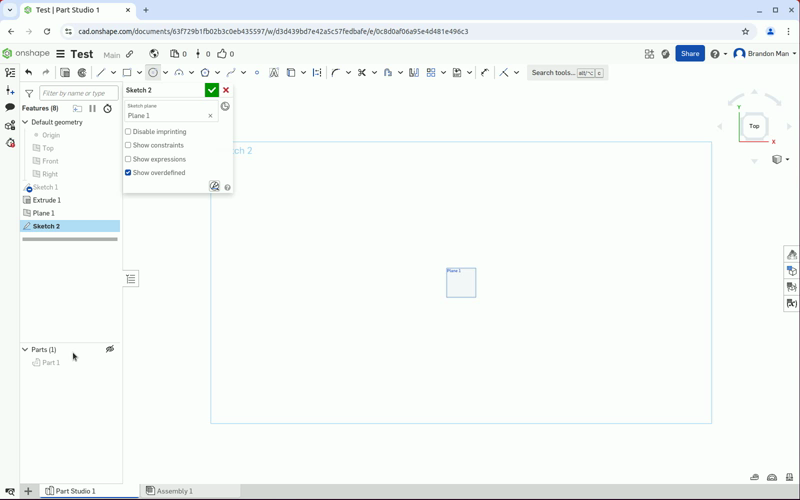
mouse_move(561, 308)
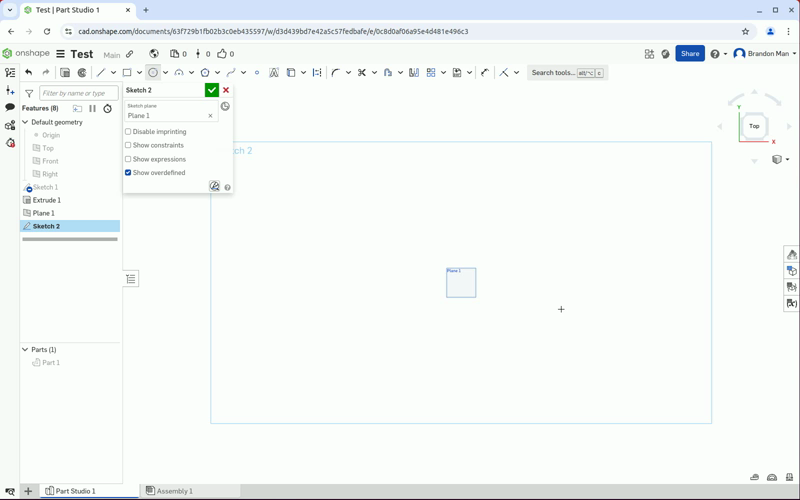
click(561, 308)
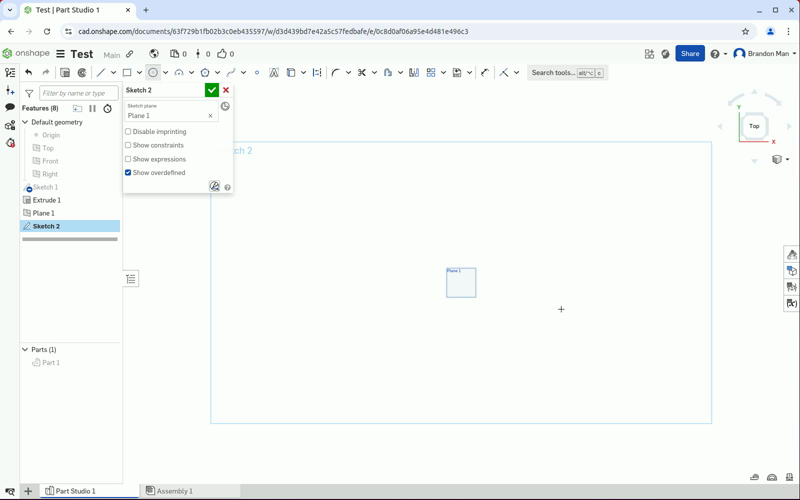
key_up(shift)
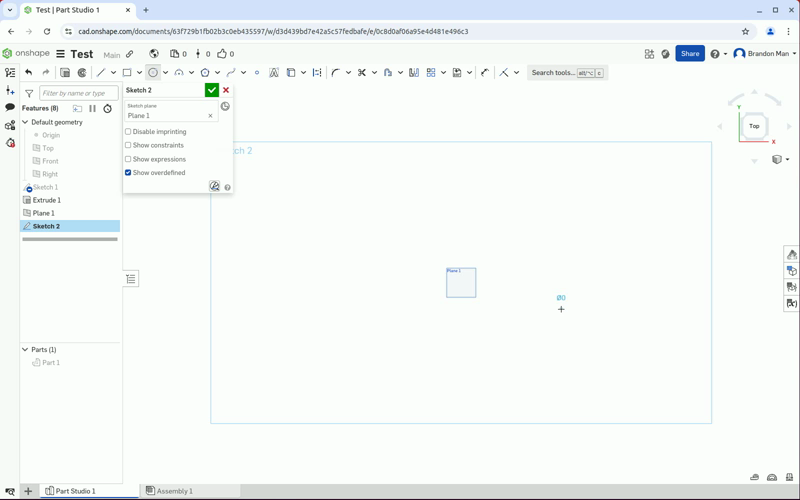
mouse_move(568, 308)
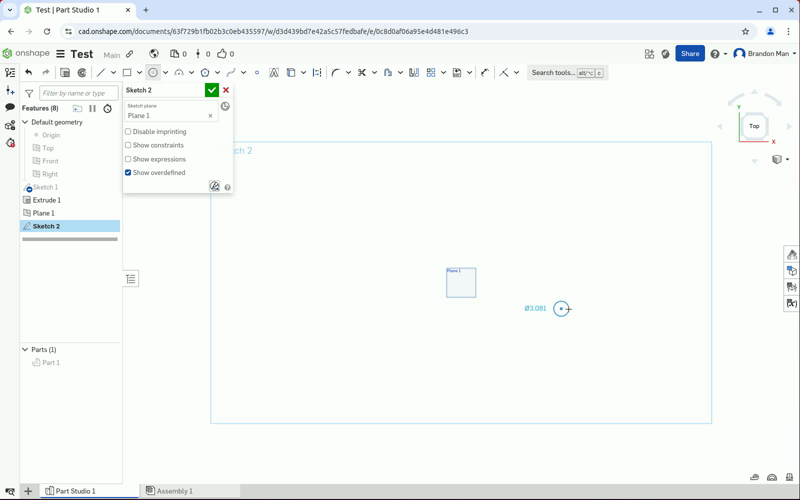
click(568, 308)
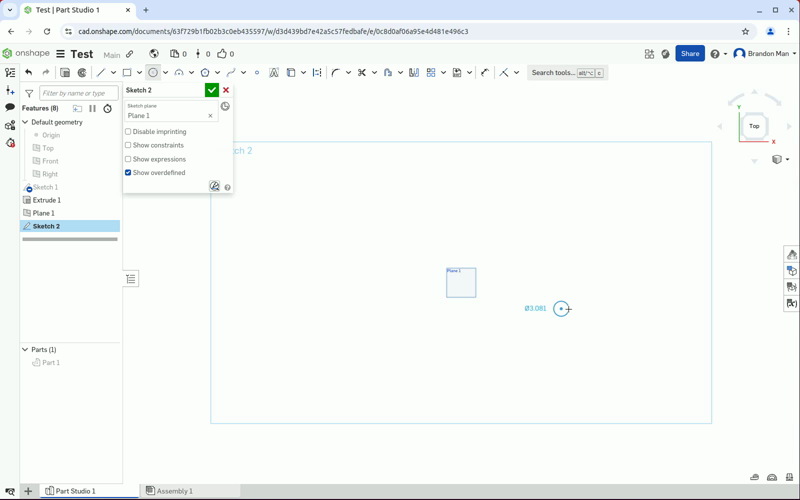
key(esc)
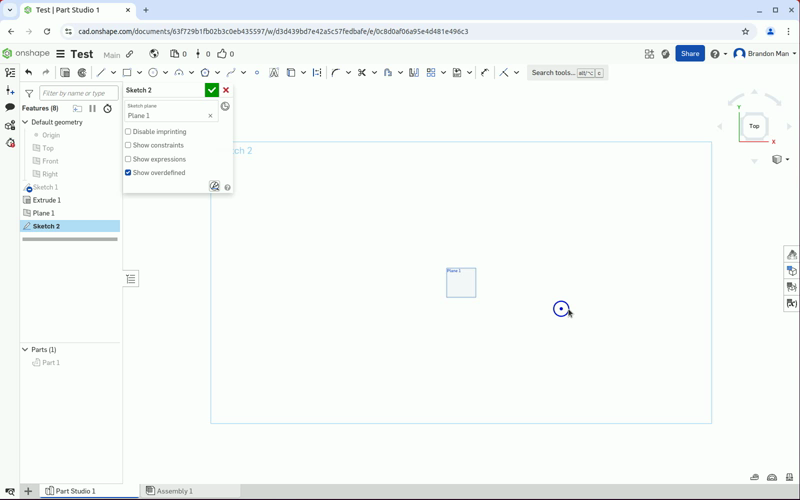
mouse_move(561, 302)
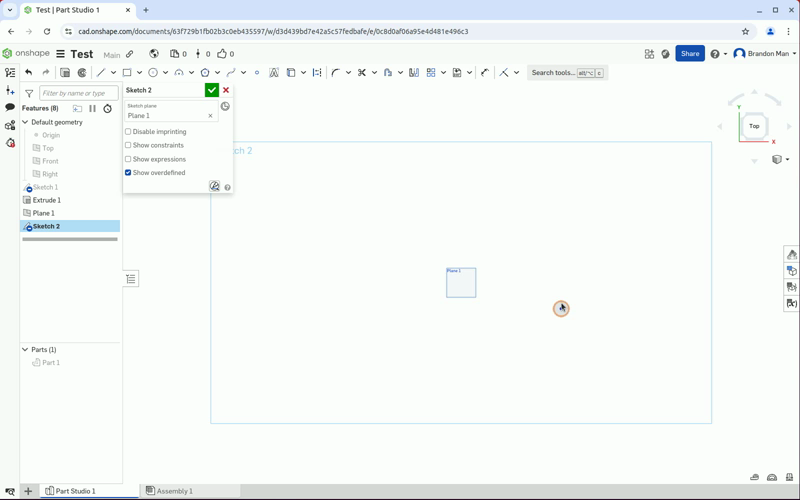
scroll(6)
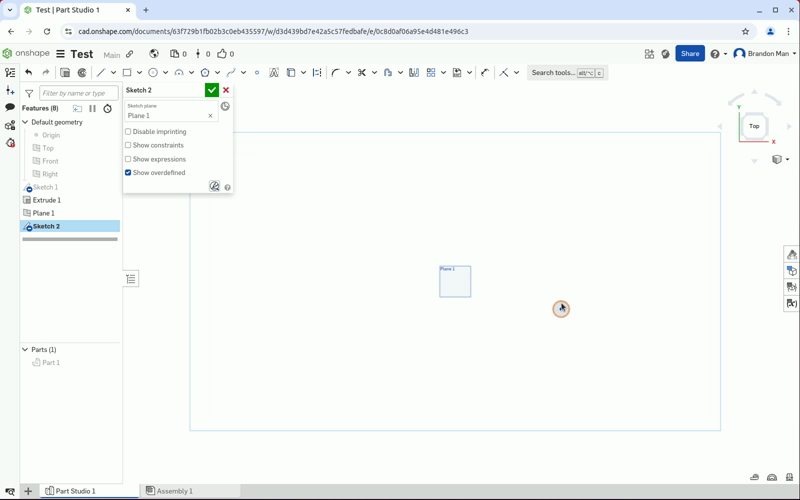
scroll(6)
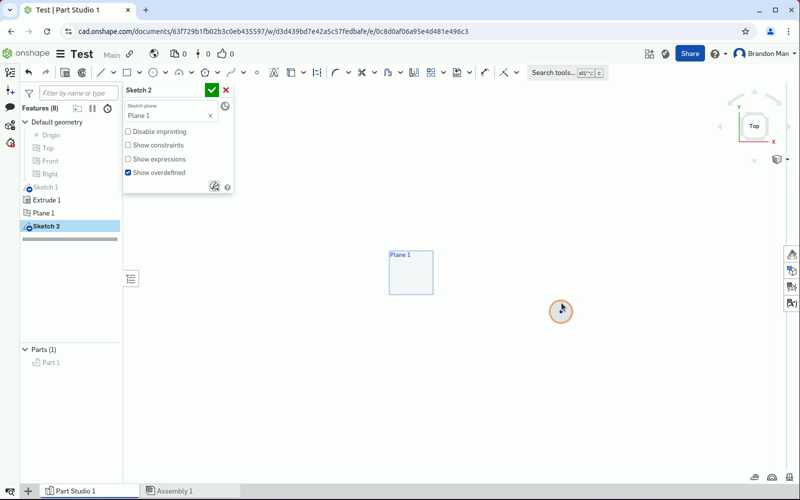
scroll(6)
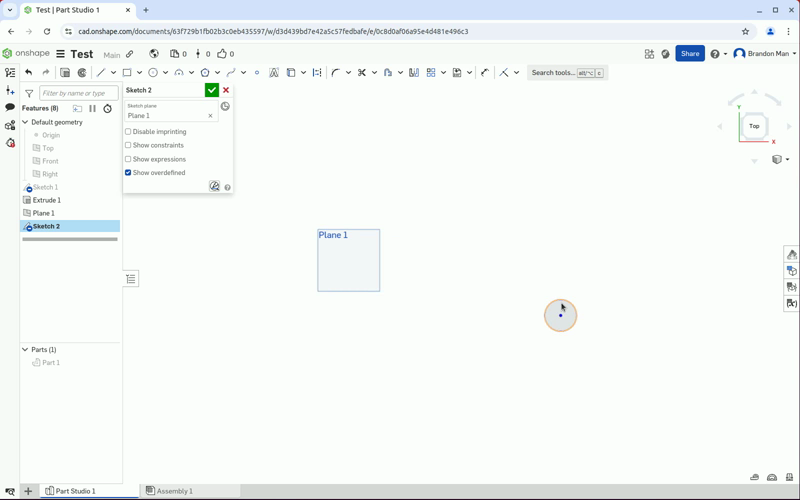
scroll(6)
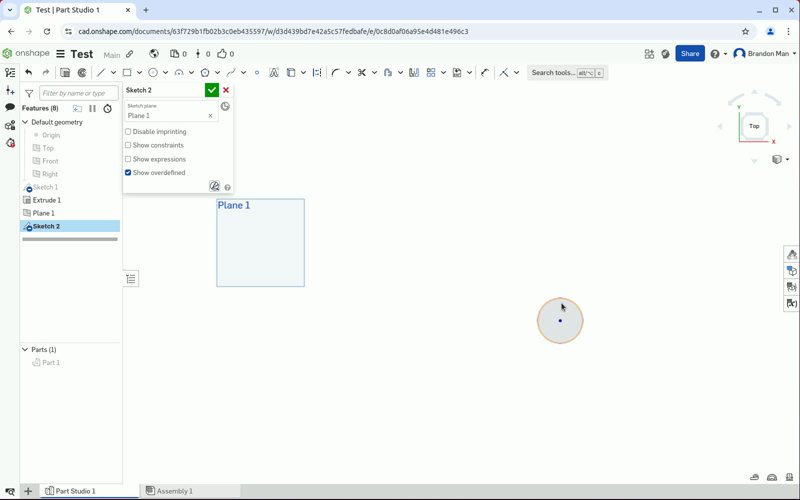
scroll(6)
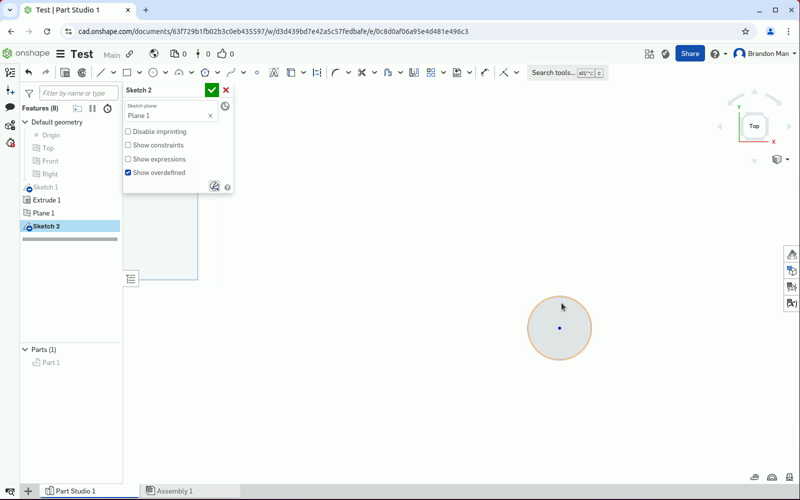
scroll(6)
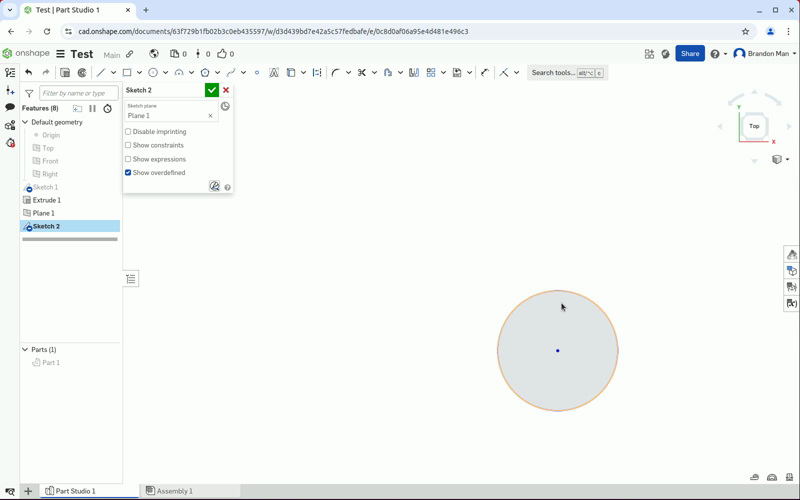
scroll(6)
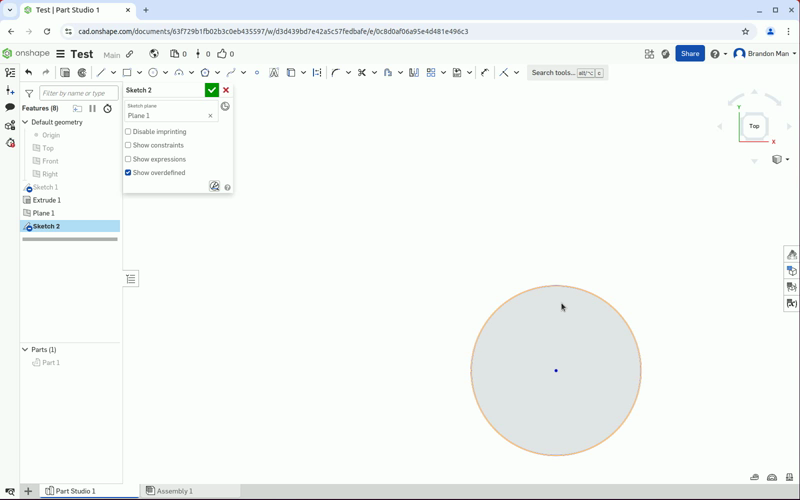
click(561, 302)
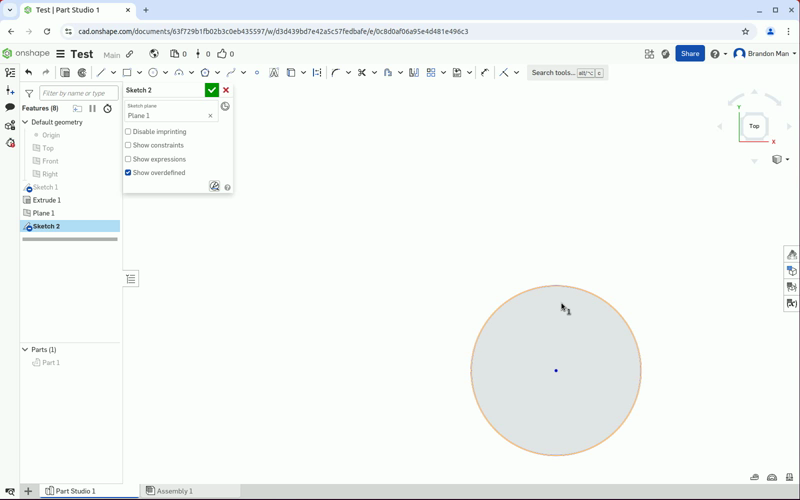
scroll(-6)
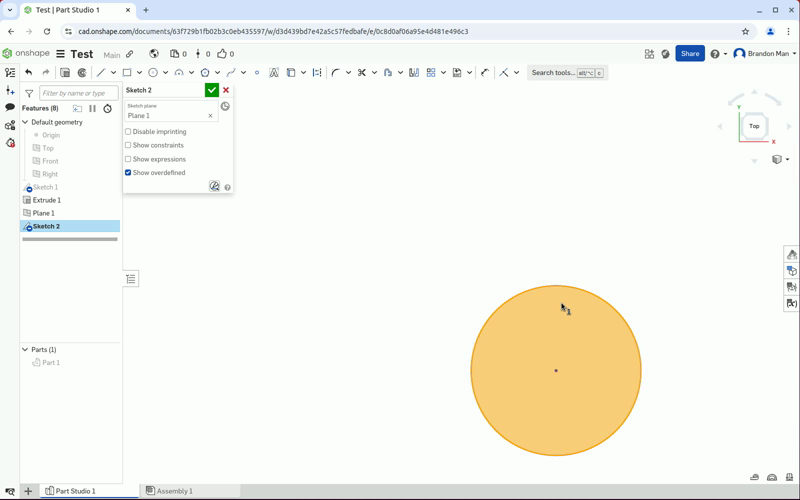
scroll(-6)
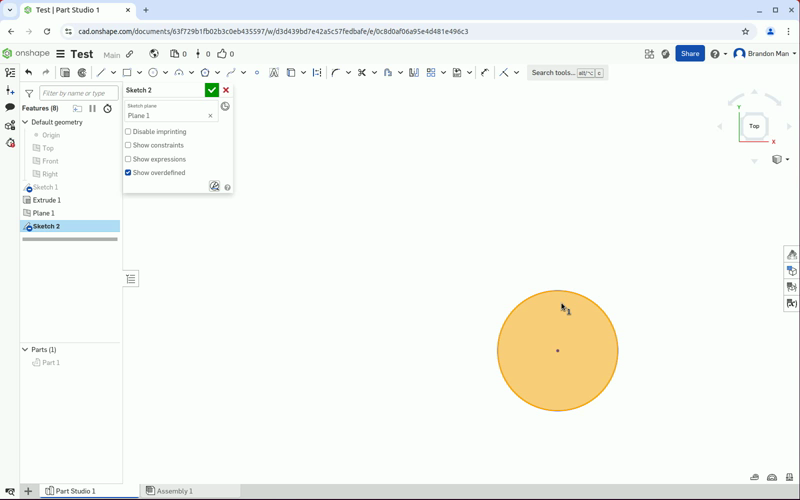
scroll(-6)
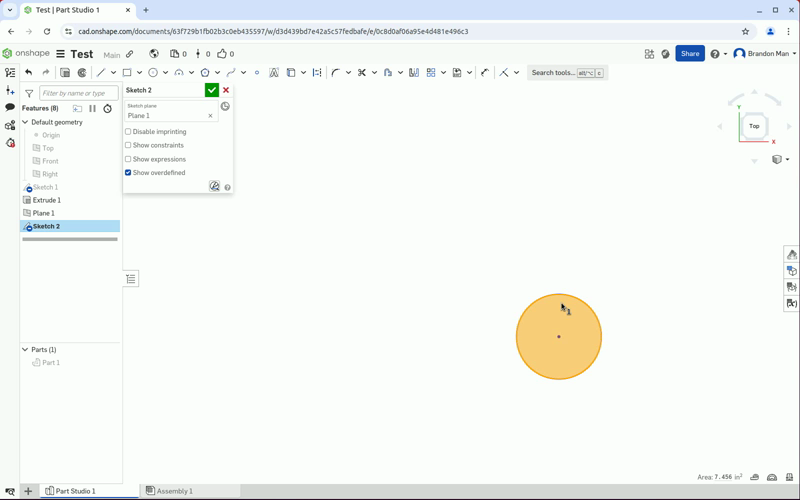
scroll(-6)
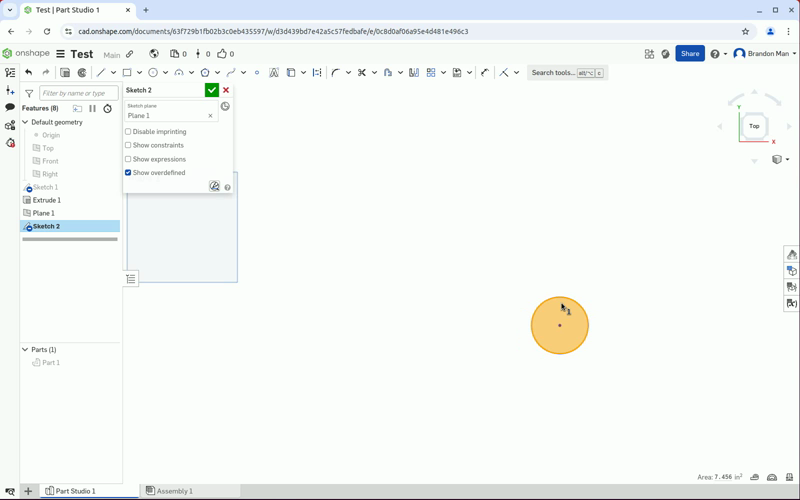
scroll(-6)
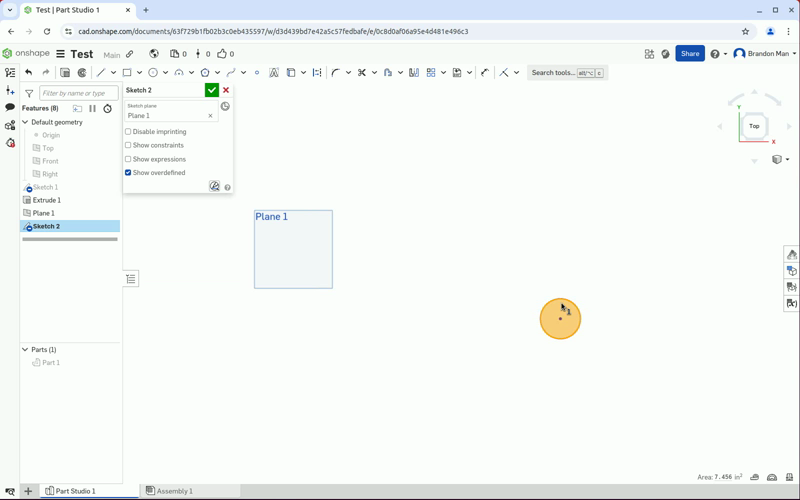
scroll(-6)
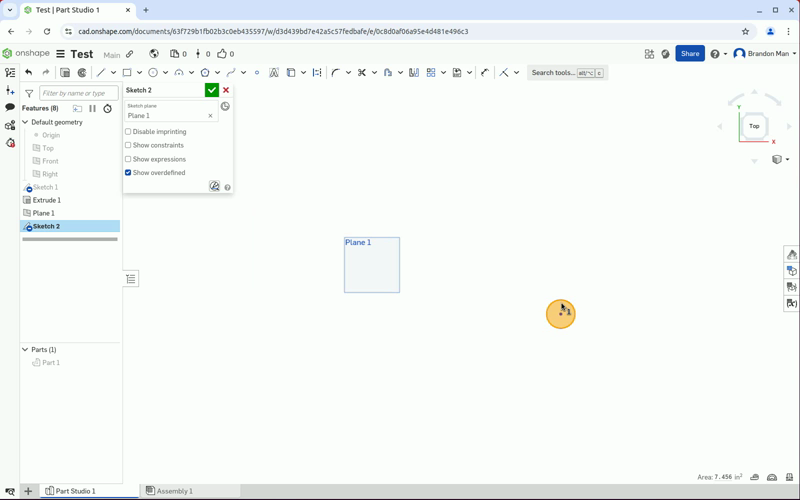
scroll(-6)
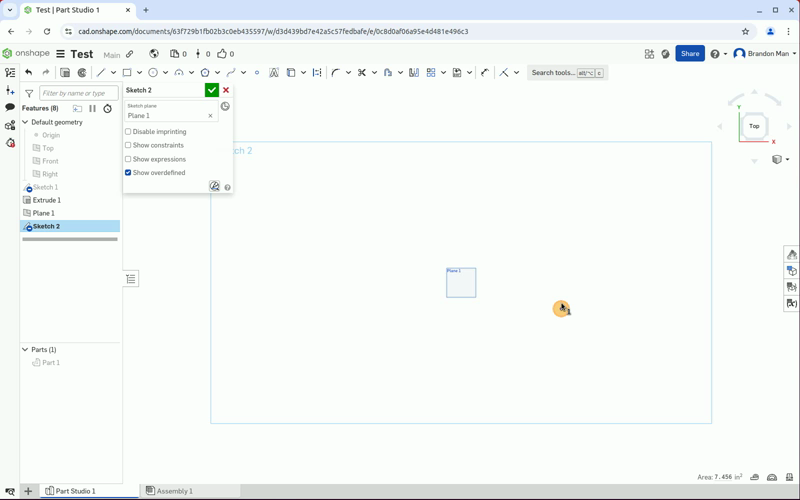
mouse_move(73, 352)
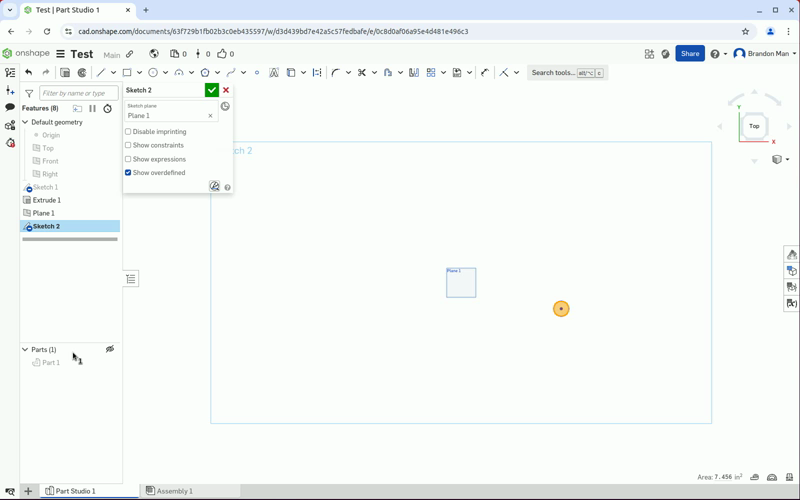
key(shift+y)
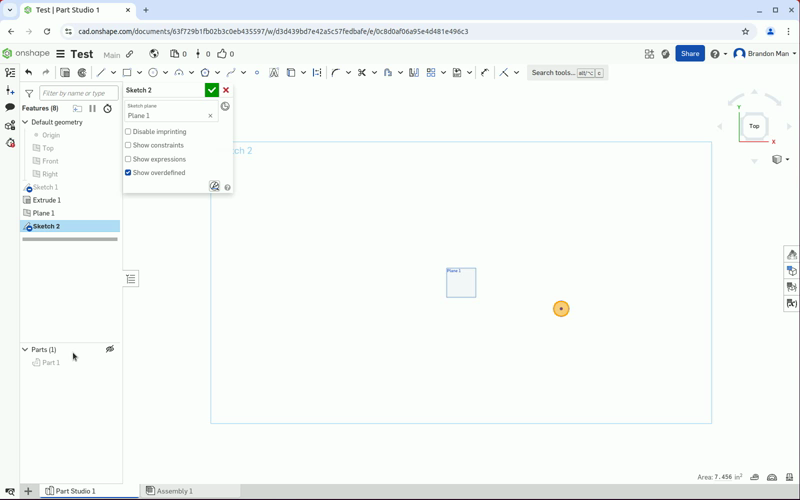
key(shift+e)
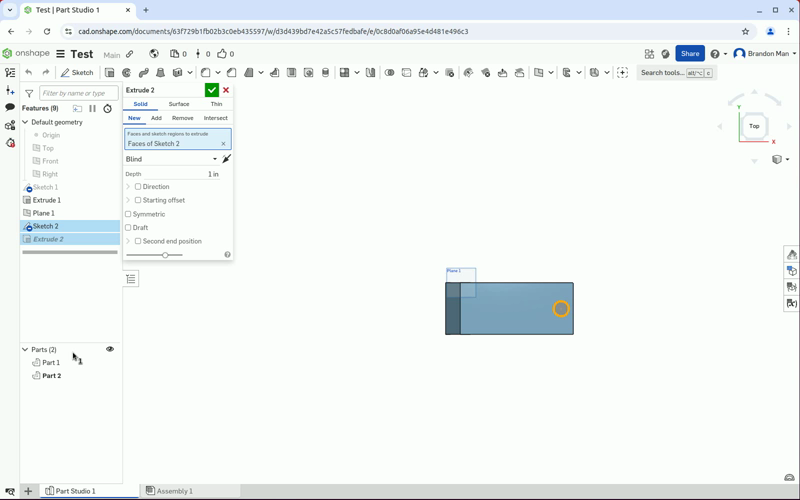
mouse_move(143, 106)
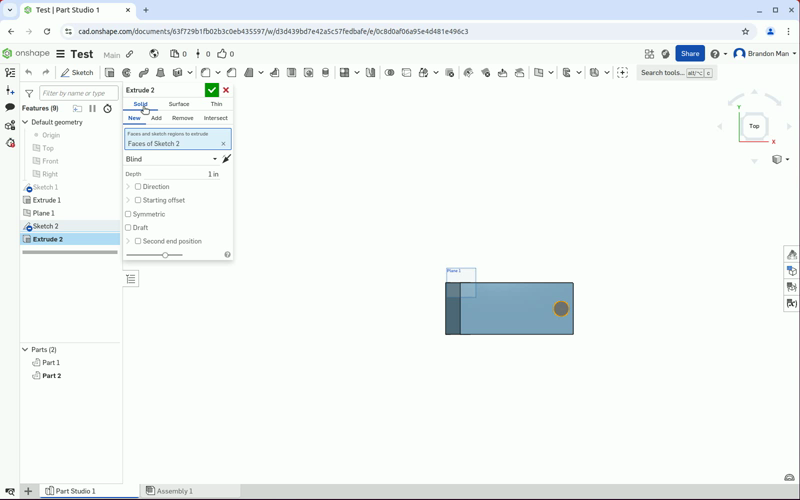
click(143, 106)
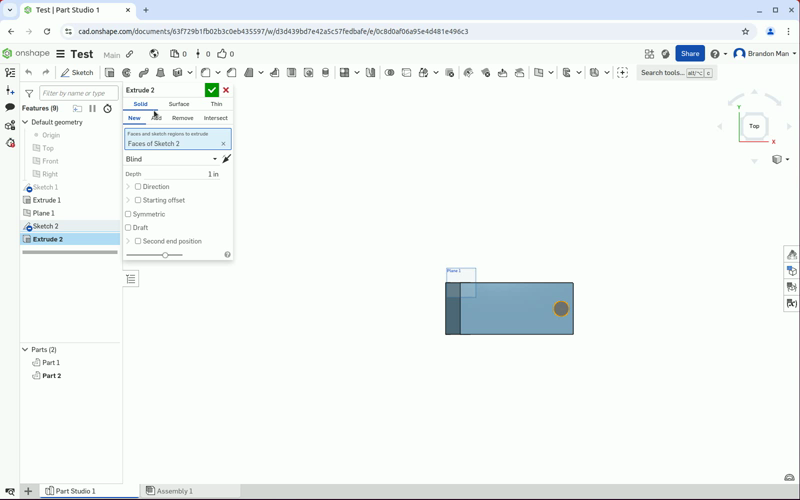
mouse_move(186, 120)
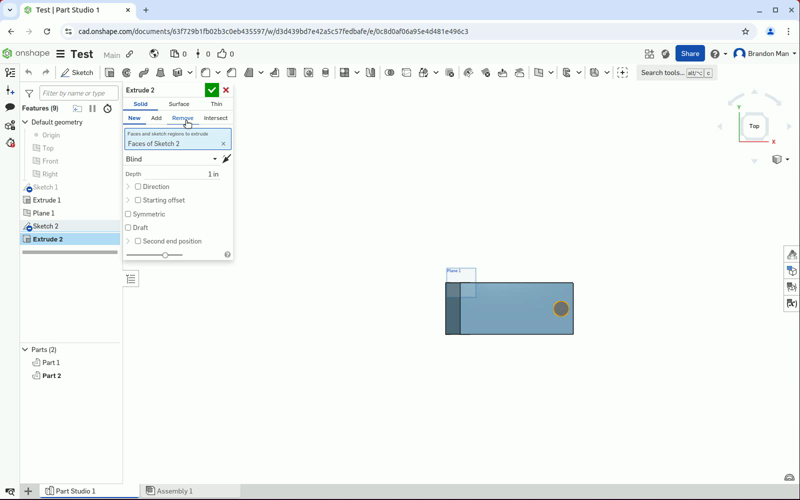
click(186, 120)
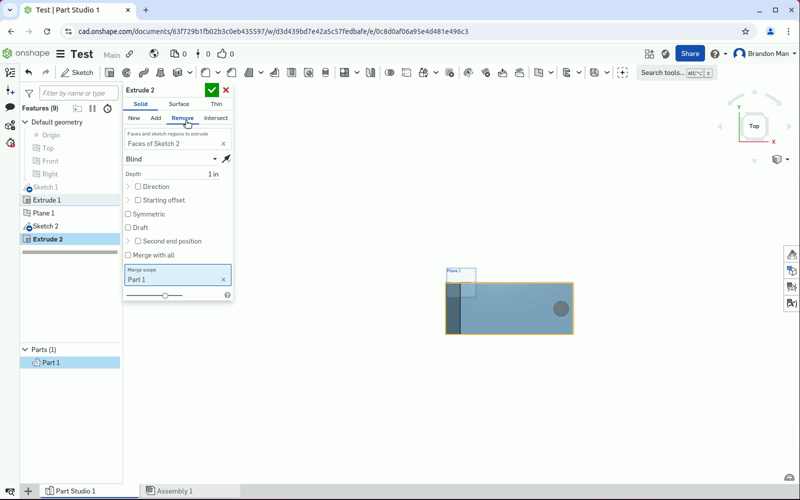
key(tab, 4)
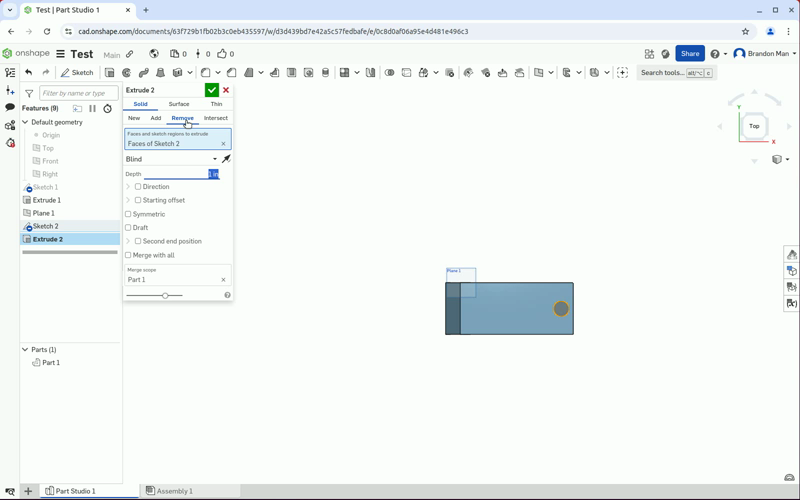
text(26.237)
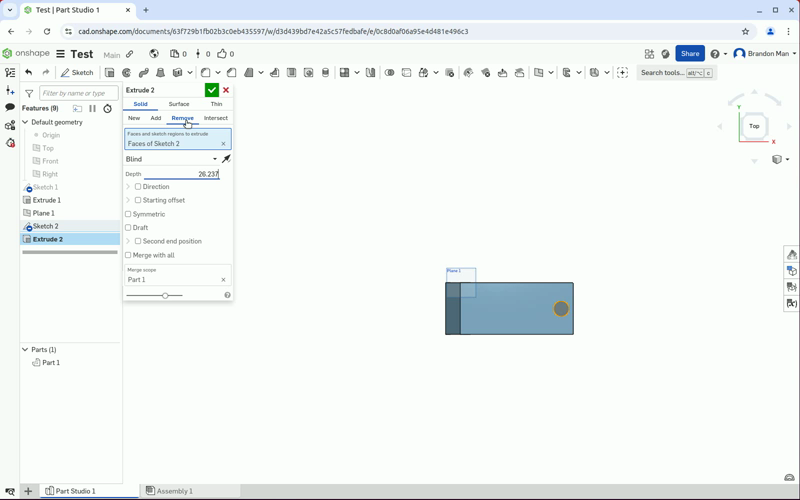
key(tab, 6)
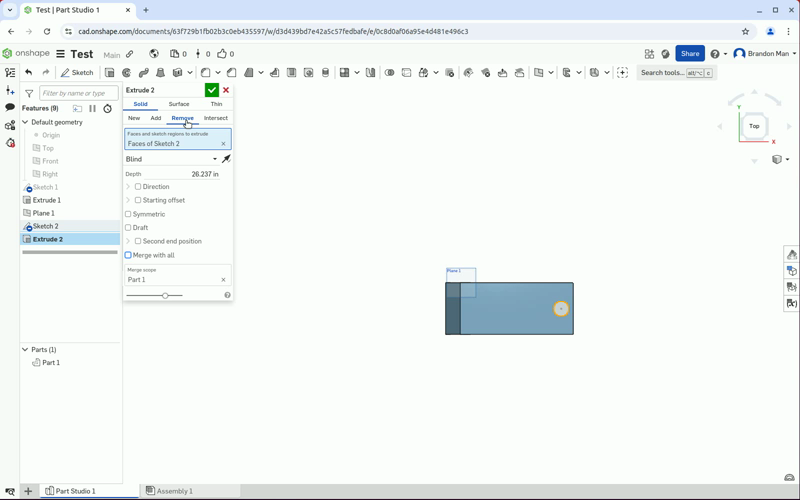
key(space)
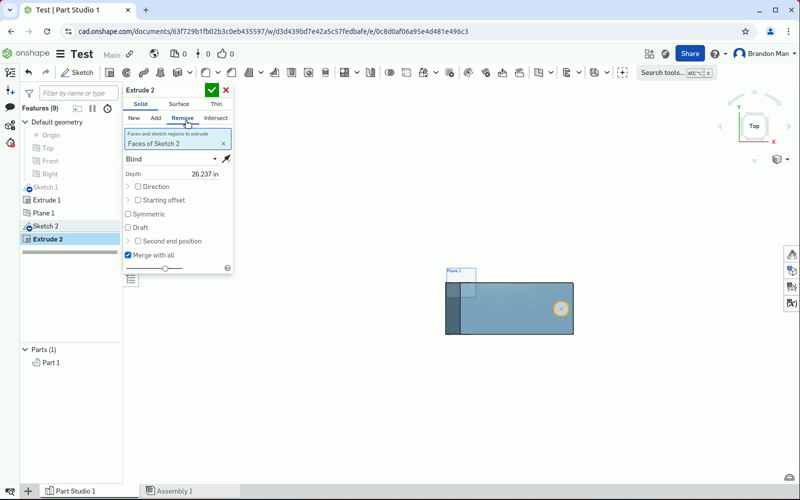
key(enter)
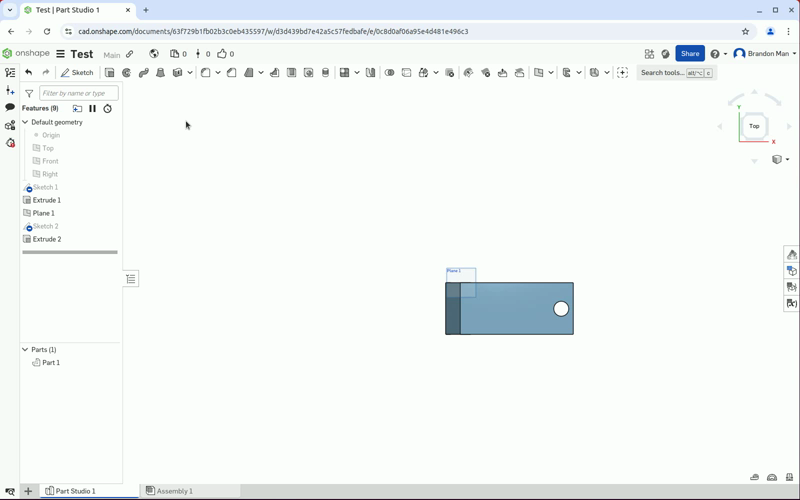
key(shift+h)
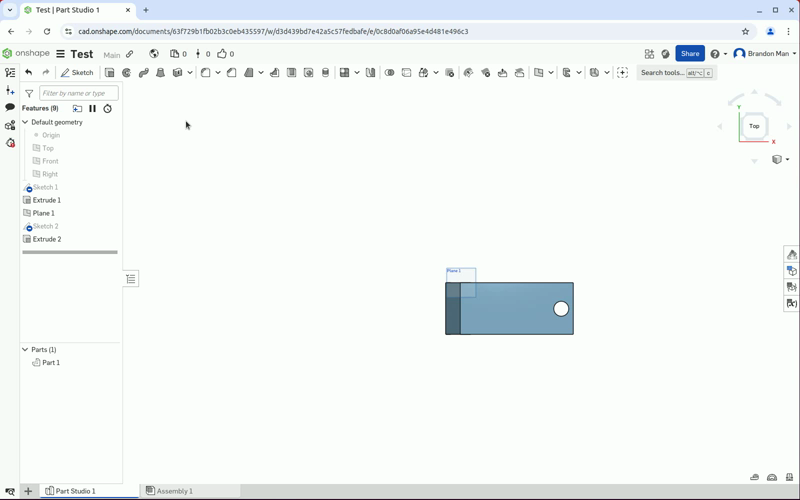
key(shift+h)
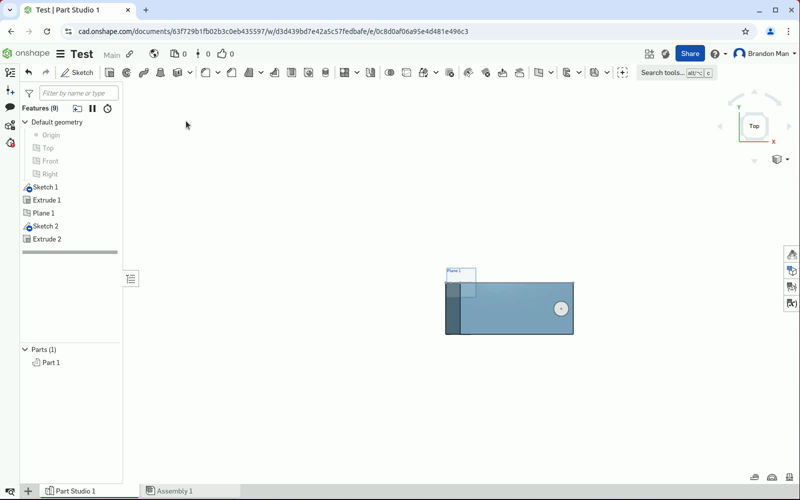
key(shift+7)
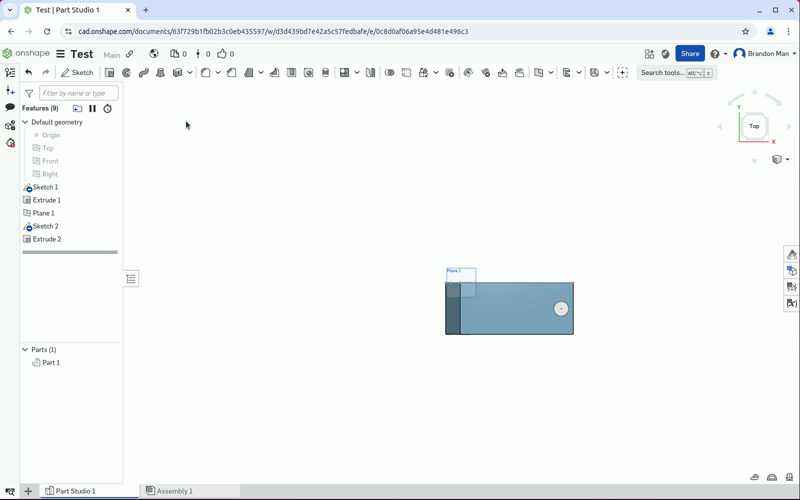
key(up, 3)
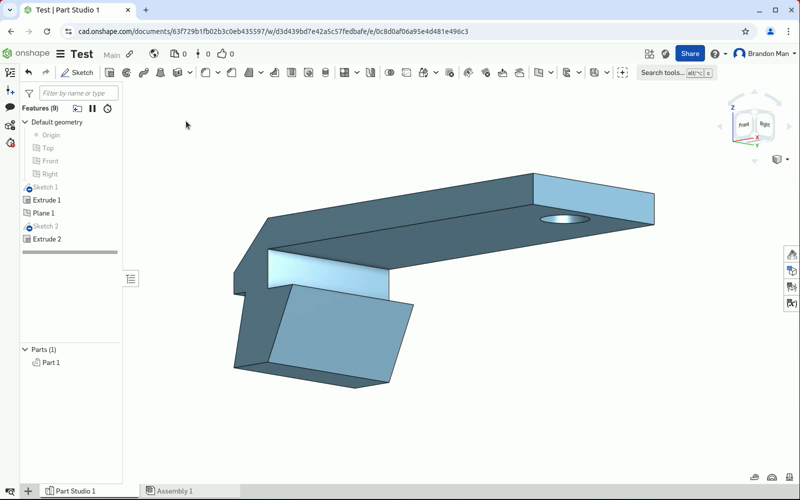
key(left, 3)
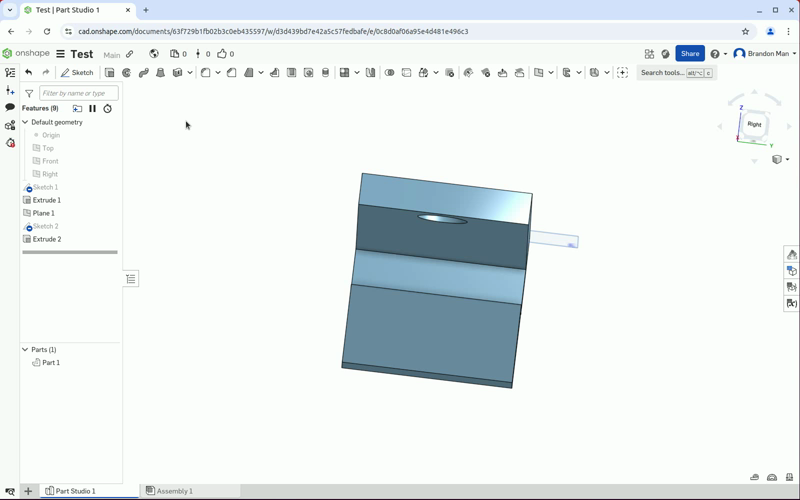
key(right, 3)
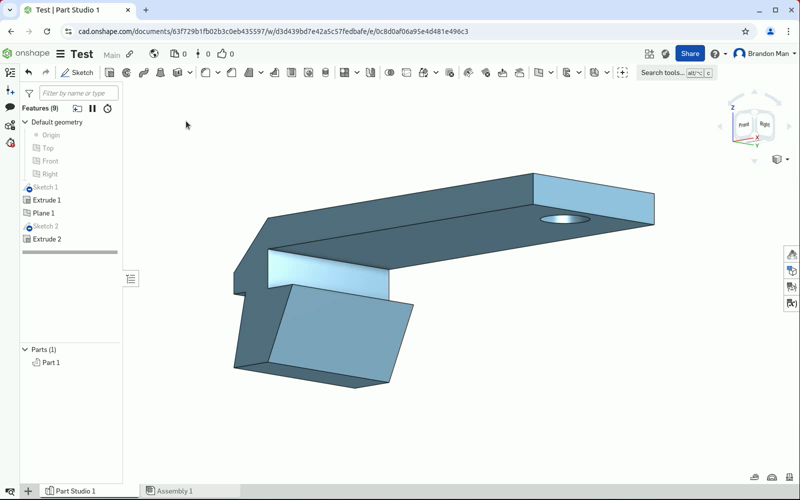
key(down, 3)
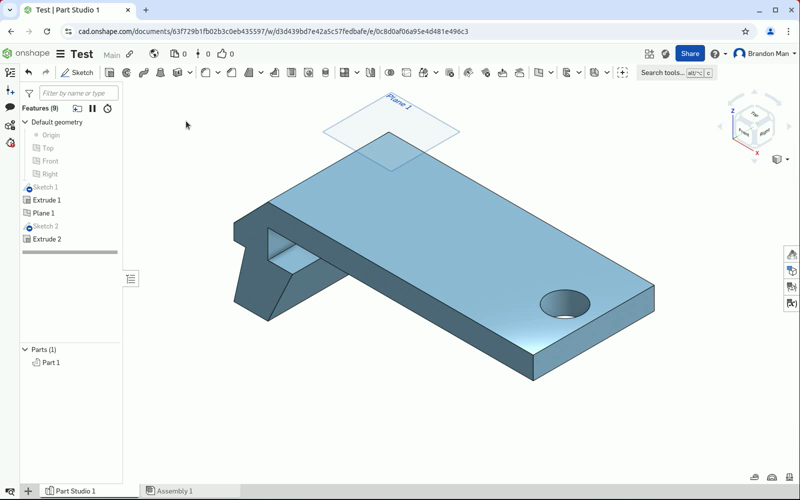
mouse_move(73, 189)
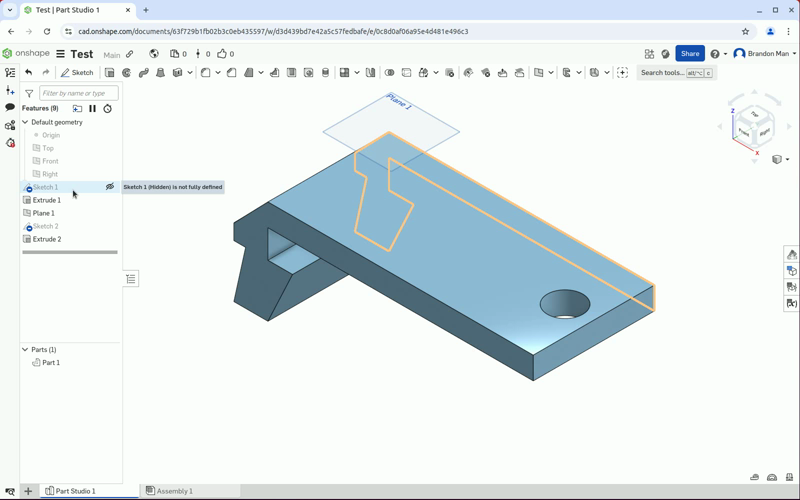
click(73, 189)